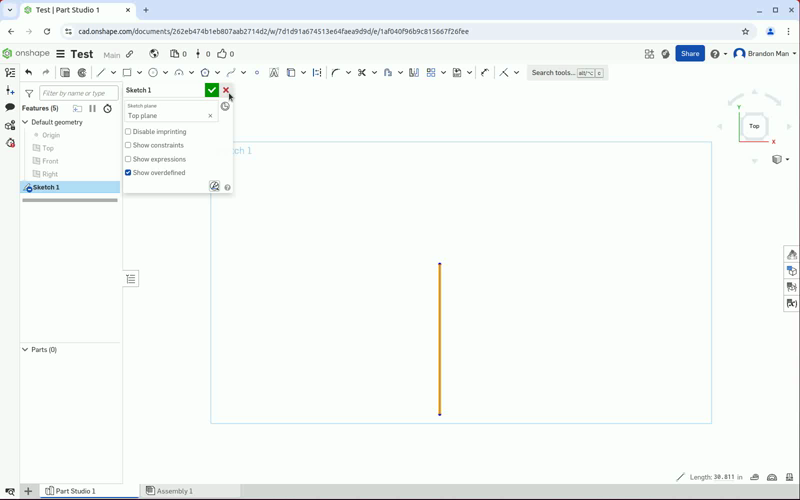
key(shift+h)
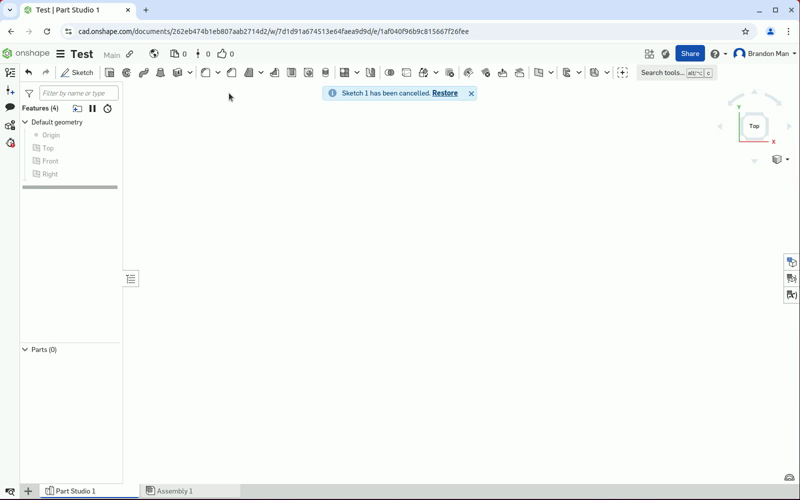
mouse_move(73, 352)
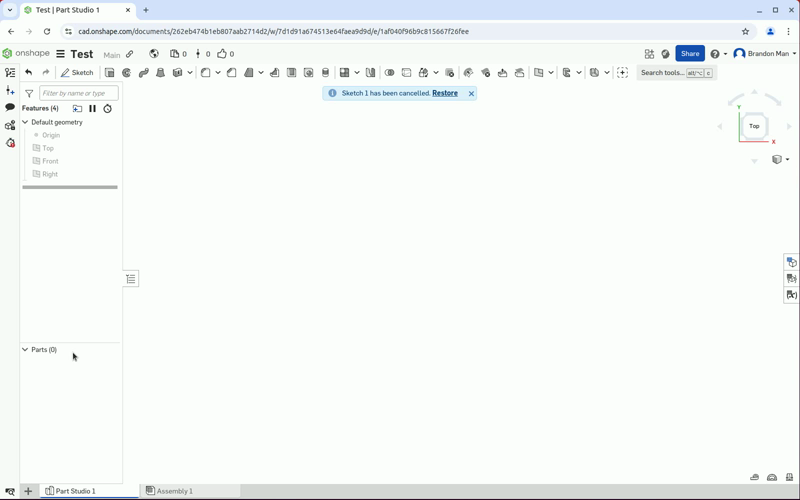
key(y)
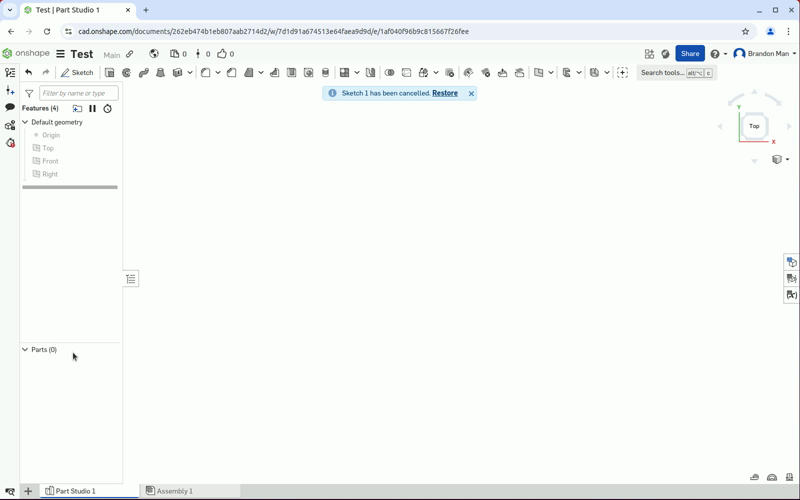
key(shift+p)
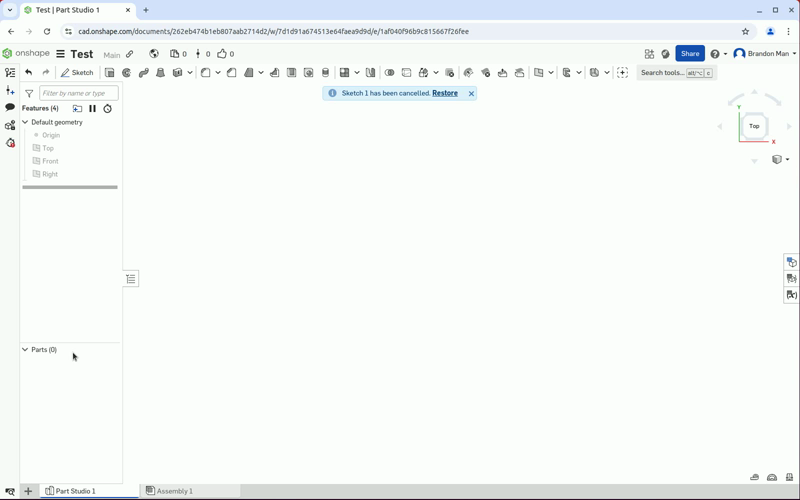
key(space)
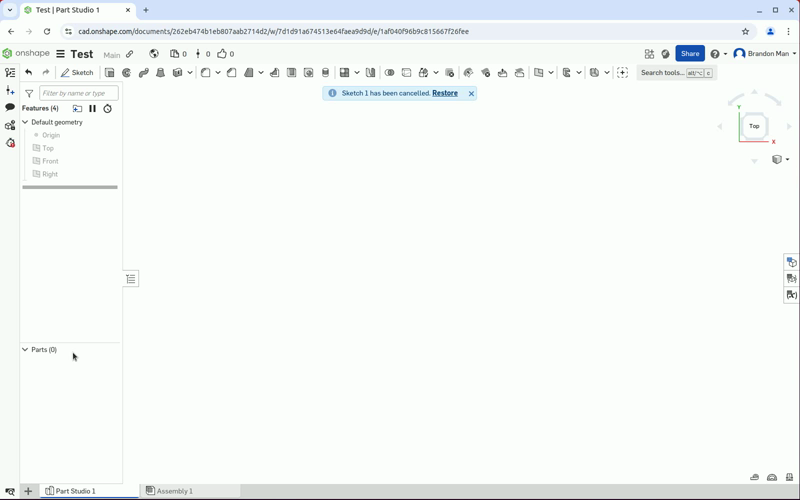
key_down(shift)
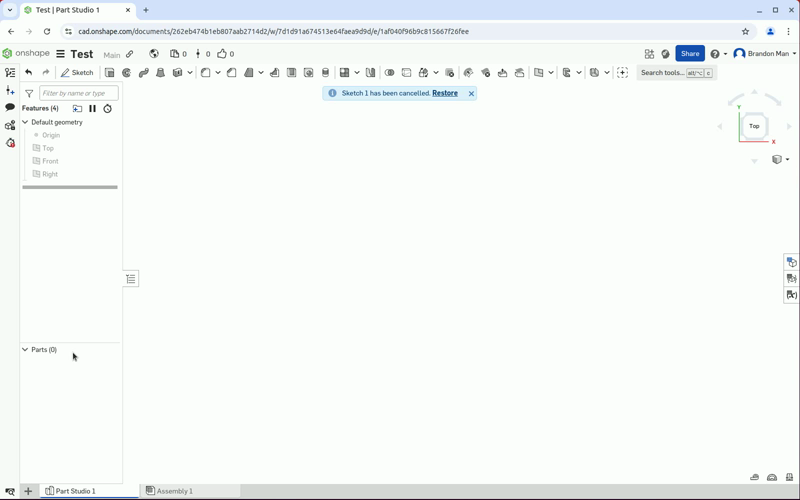
key(up)
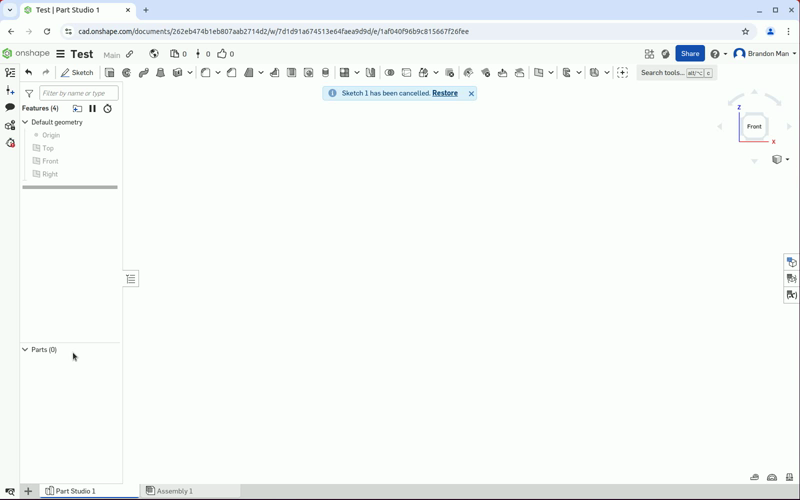
key_up(shift)
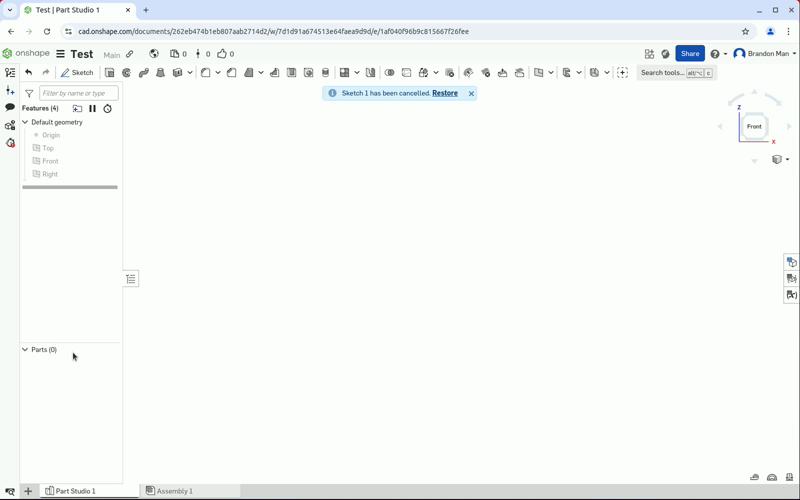
mouse_move(73, 352)
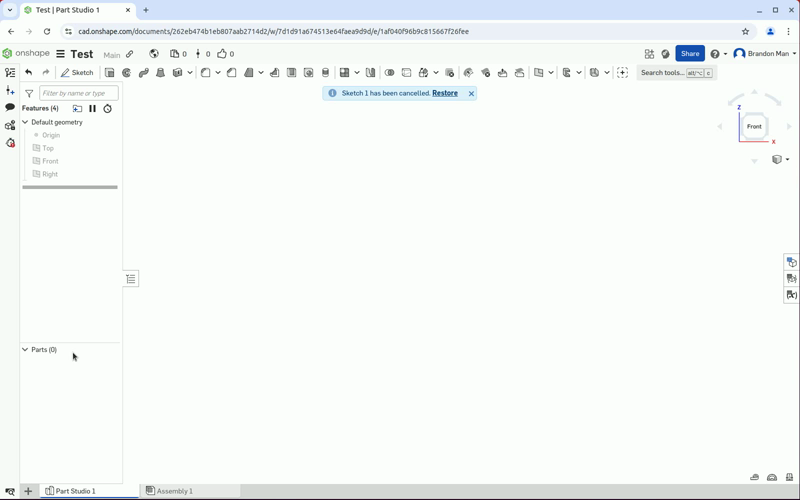
key(shift+y)
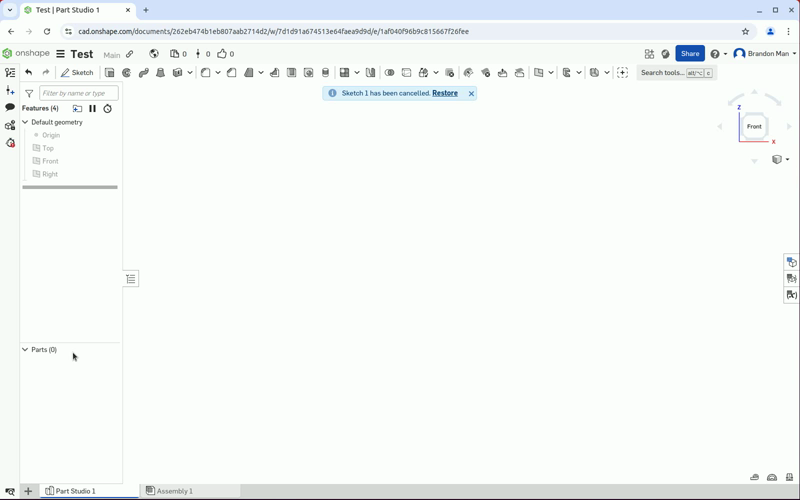
key(shift+s)
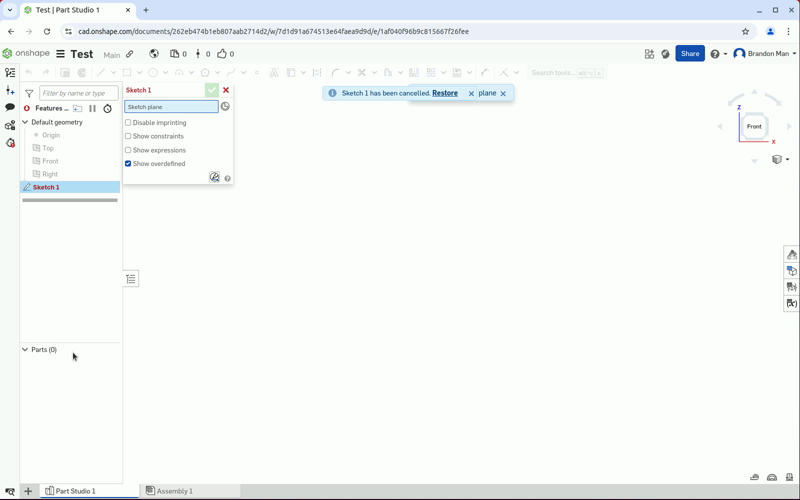
mouse_move(73, 163)
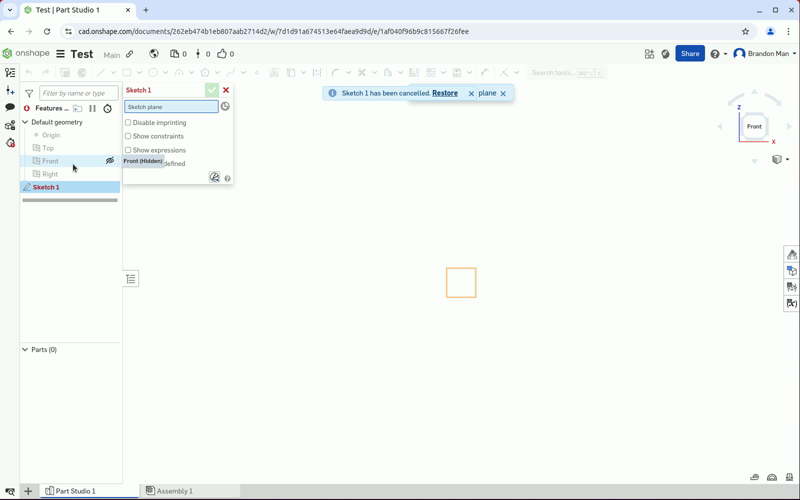
click(73, 163)
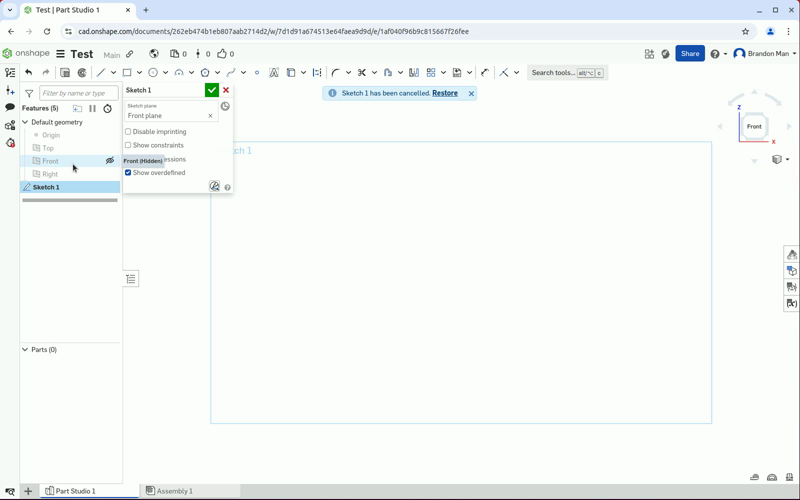
mouse_move(73, 352)
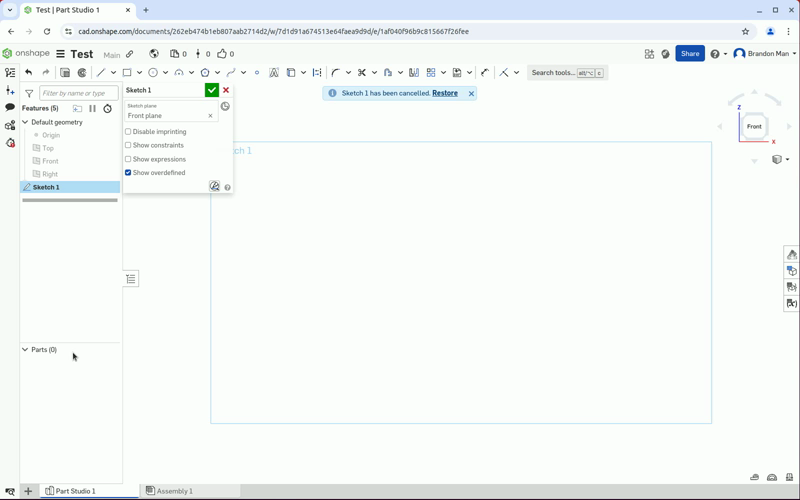
key(y)
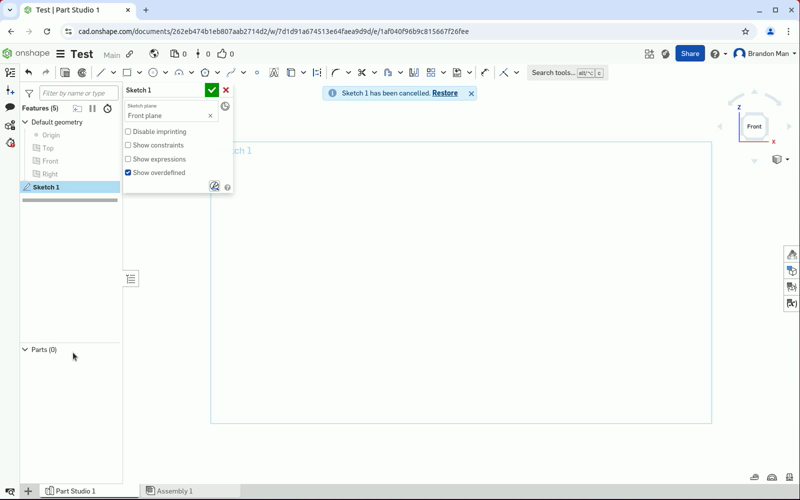
key(l)
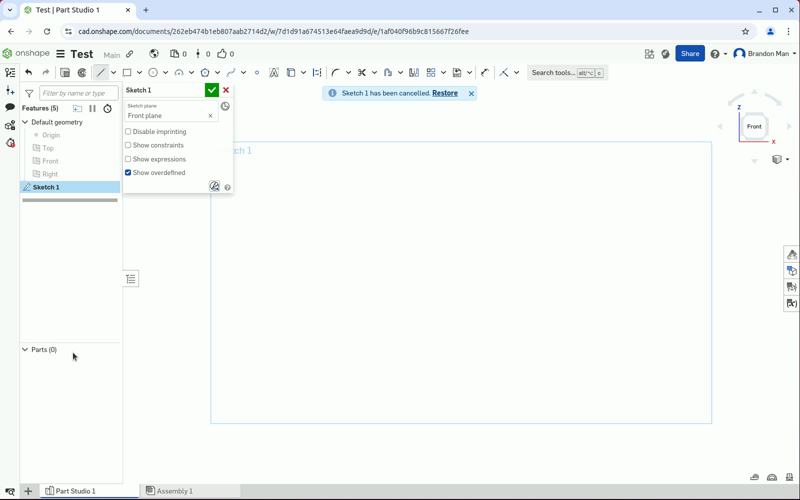
key_down(shift)
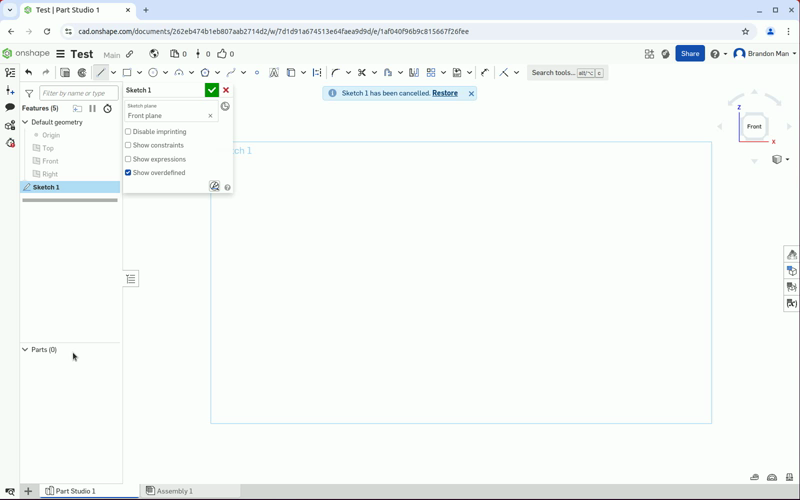
mouse_move(359, 273)
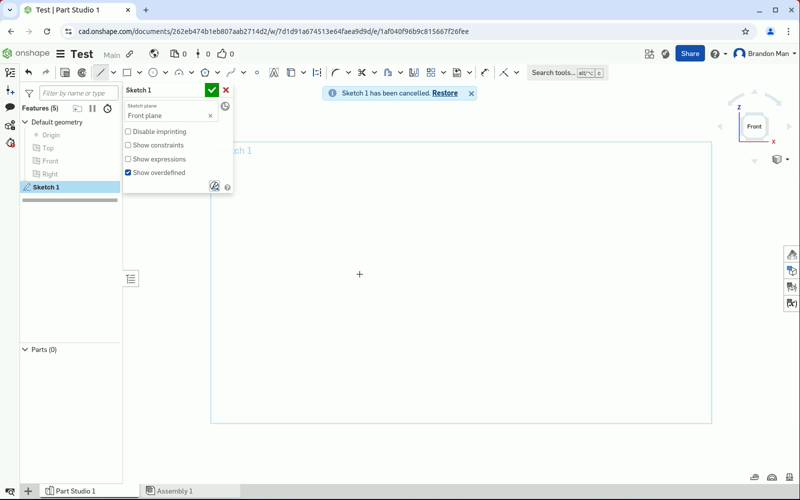
click(359, 273)
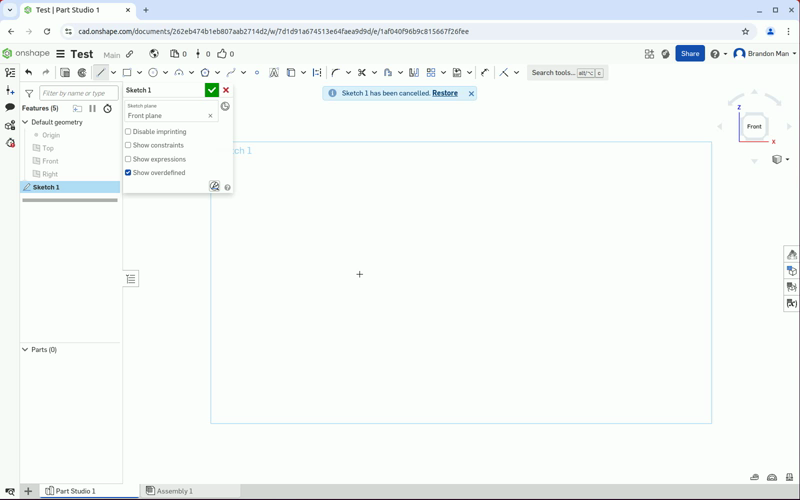
key_up(shift)
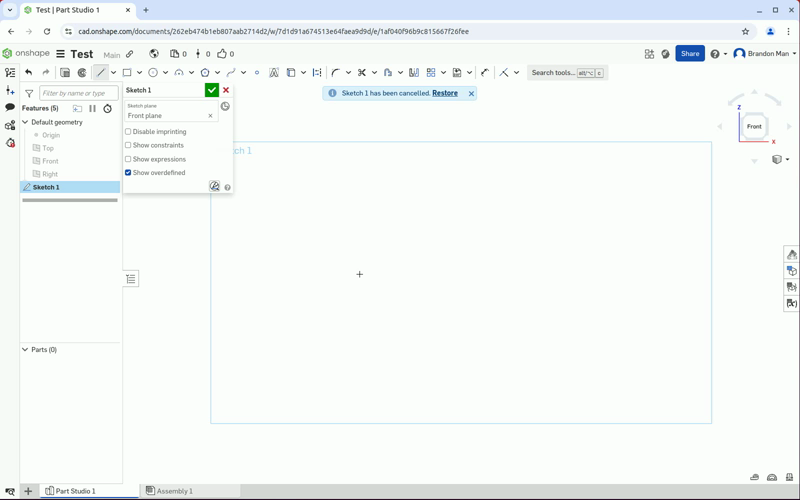
key_down(shift)
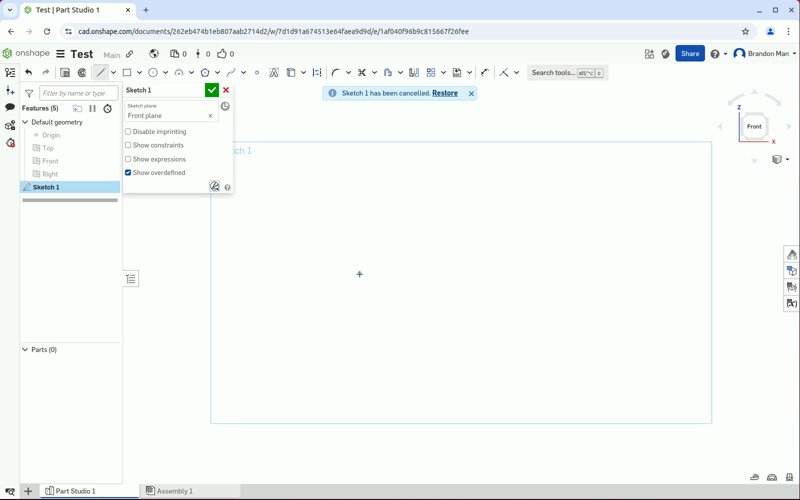
mouse_move(519, 273)
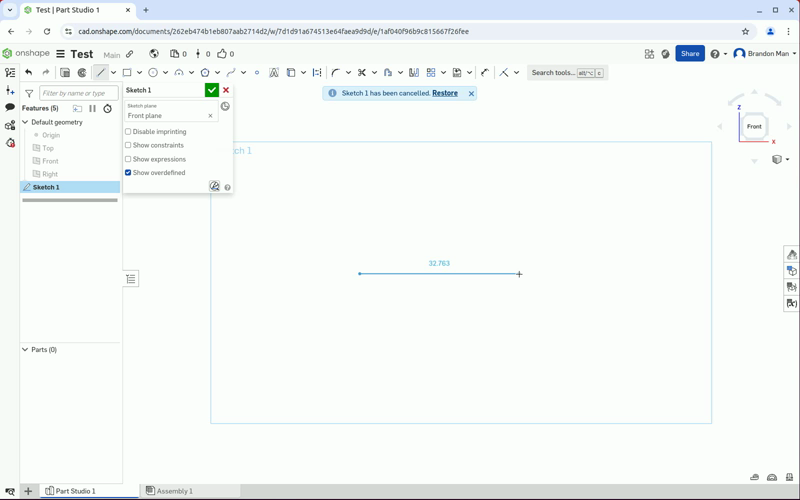
click(519, 273)
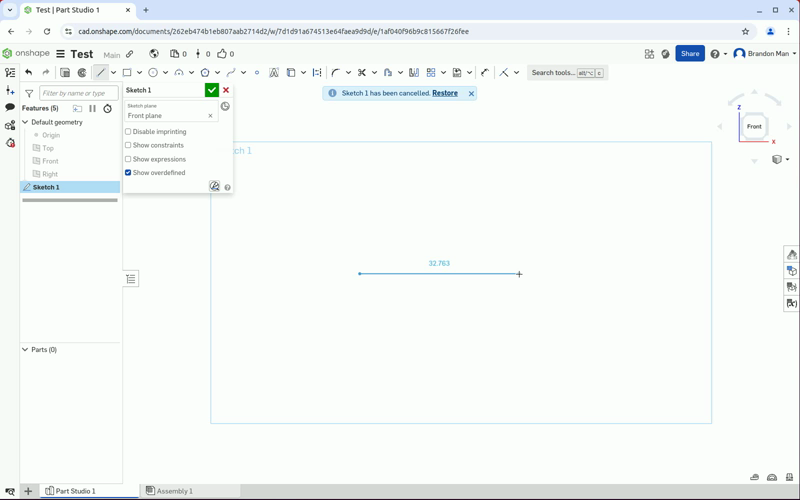
key_up(shift)
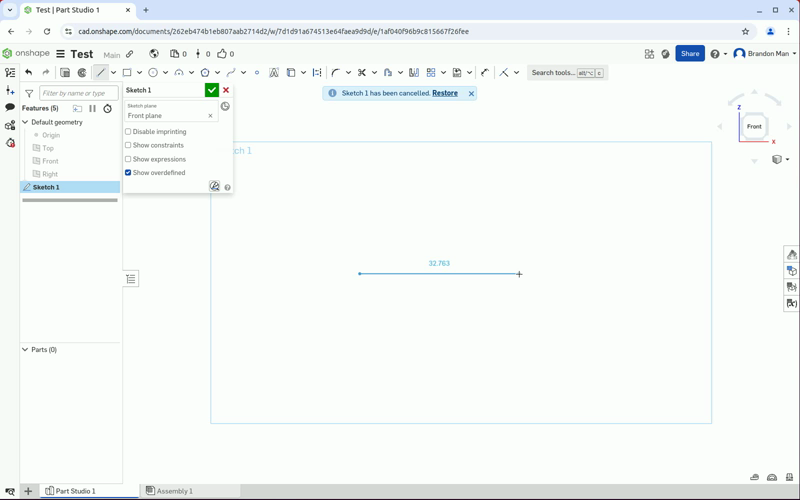
key_down(shift)
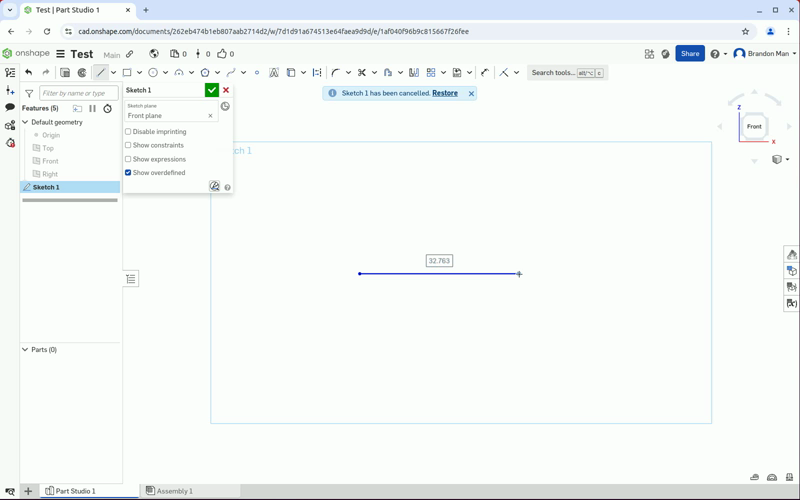
mouse_move(549, 273)
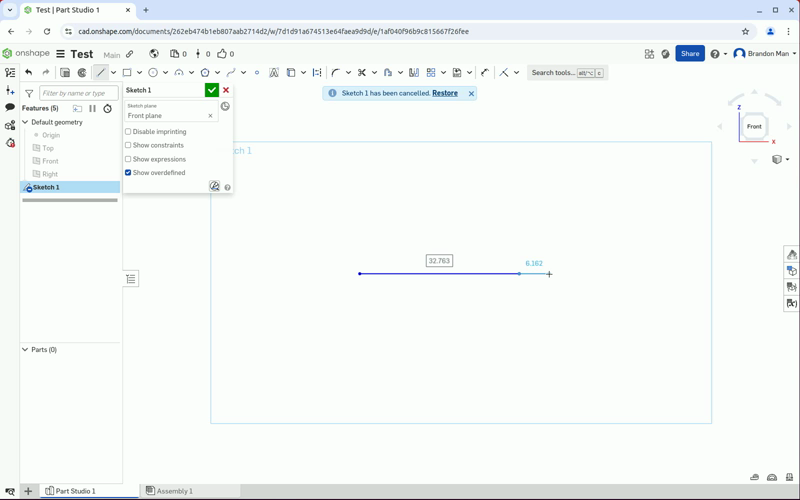
mouse_move(519, 261)
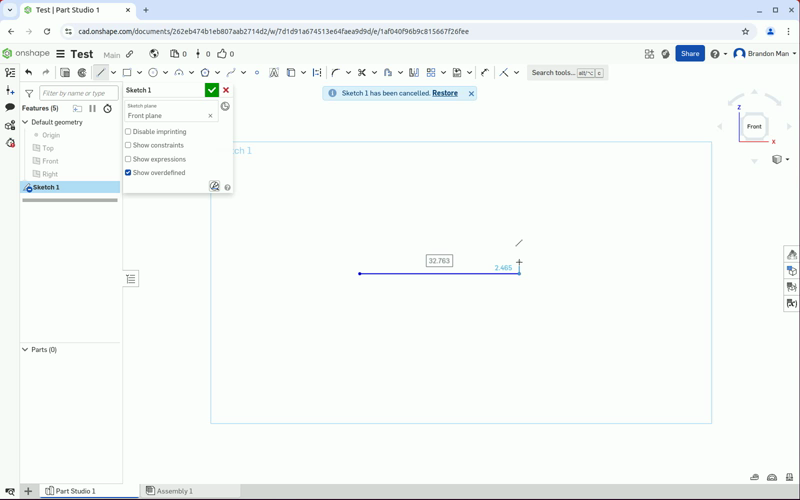
click(519, 261)
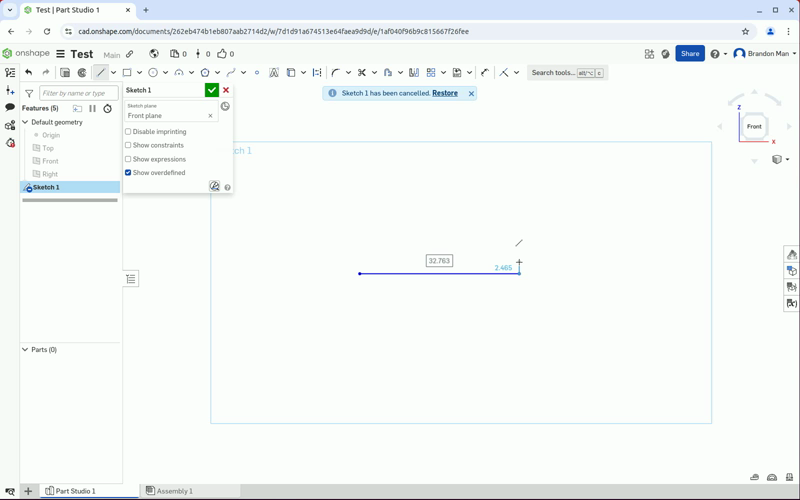
key_up(shift)
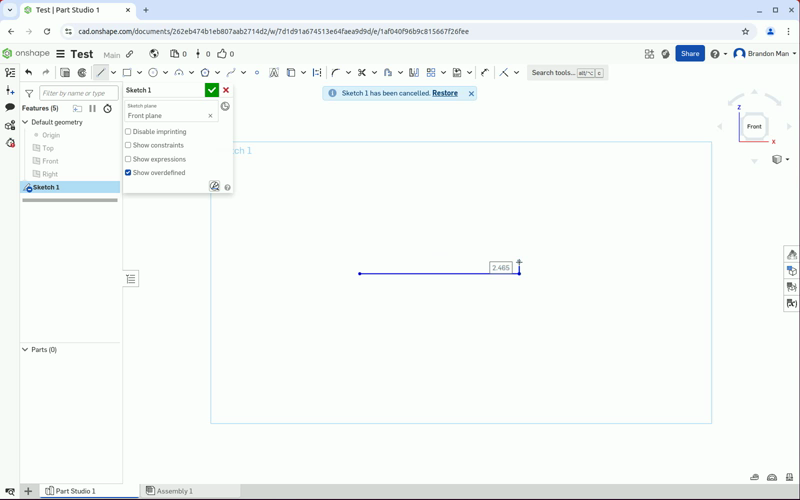
key_down(shift)
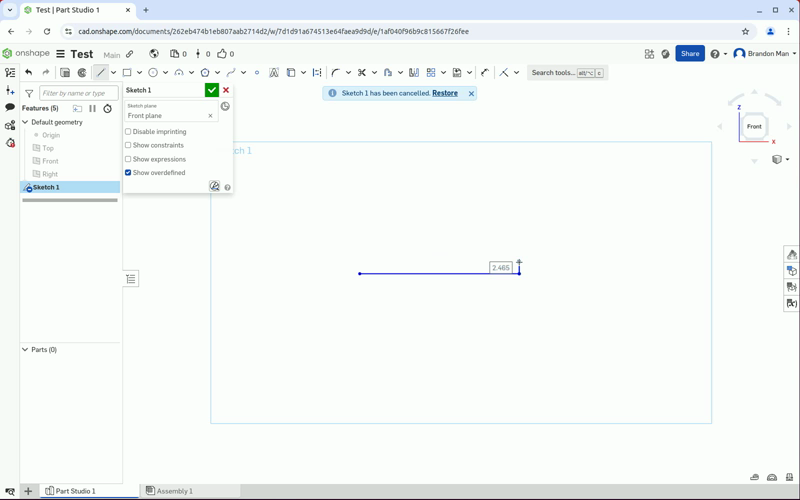
mouse_move(359, 261)
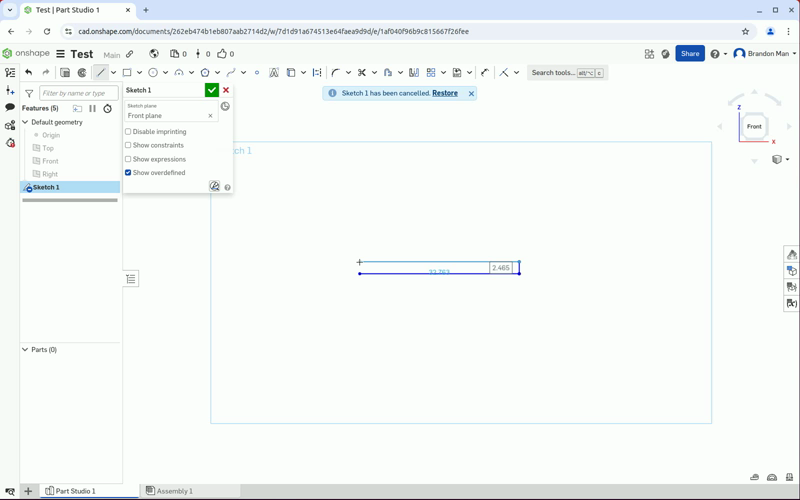
click(359, 261)
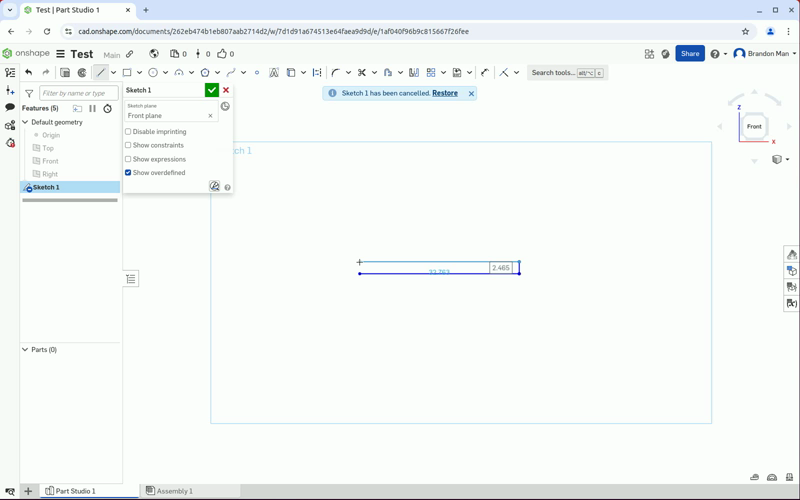
key_up(shift)
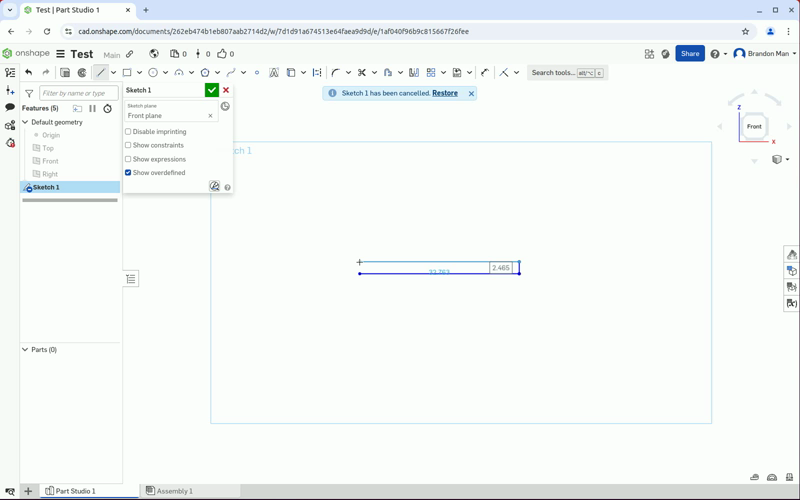
mouse_move(389, 261)
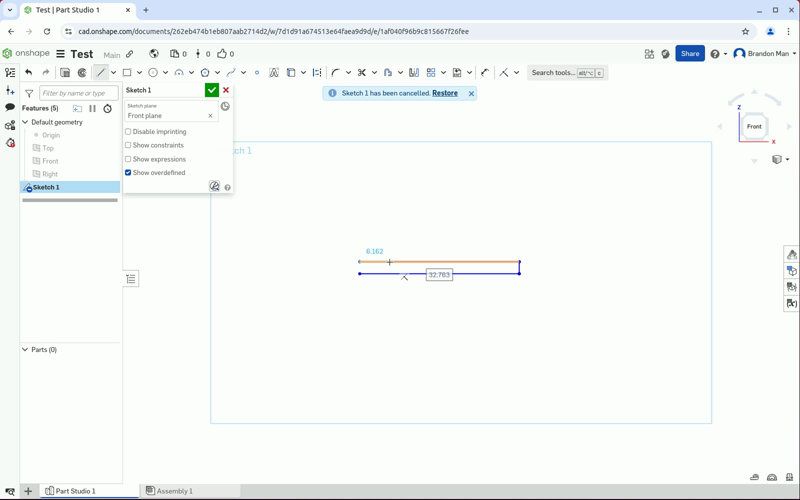
key_down(shift)
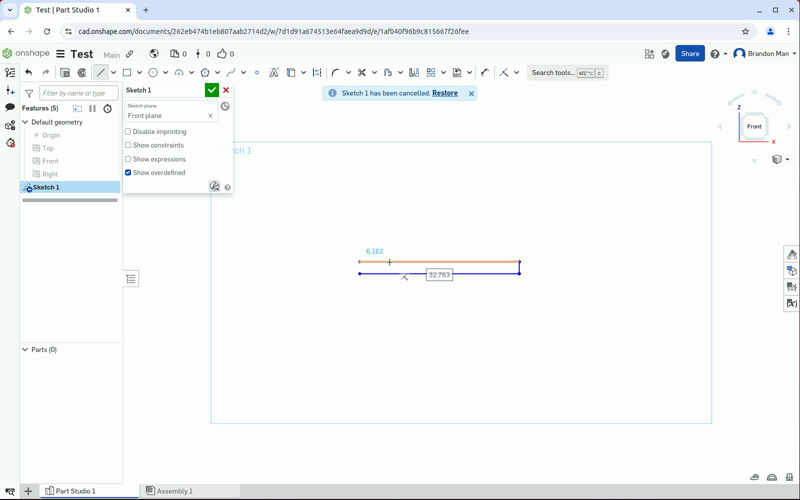
mouse_move(359, 273)
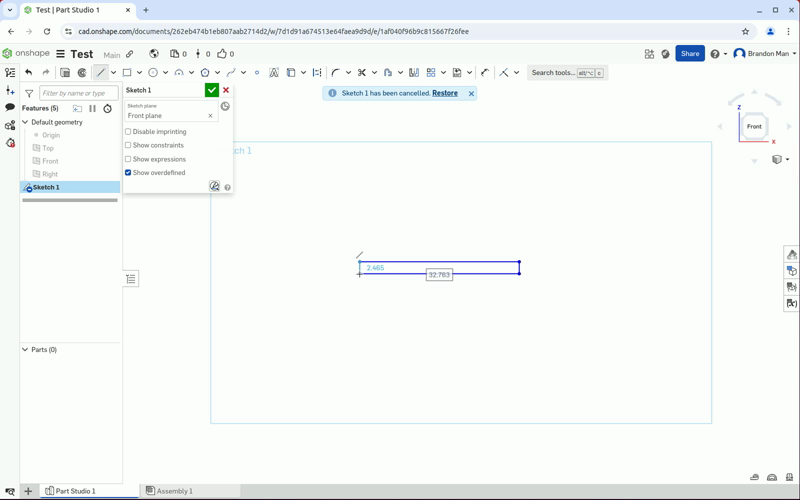
key_up(shift)
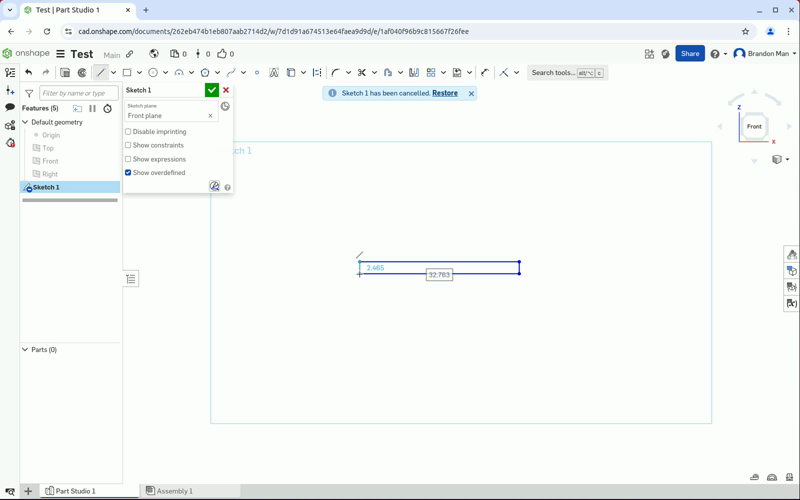
click(359, 273)
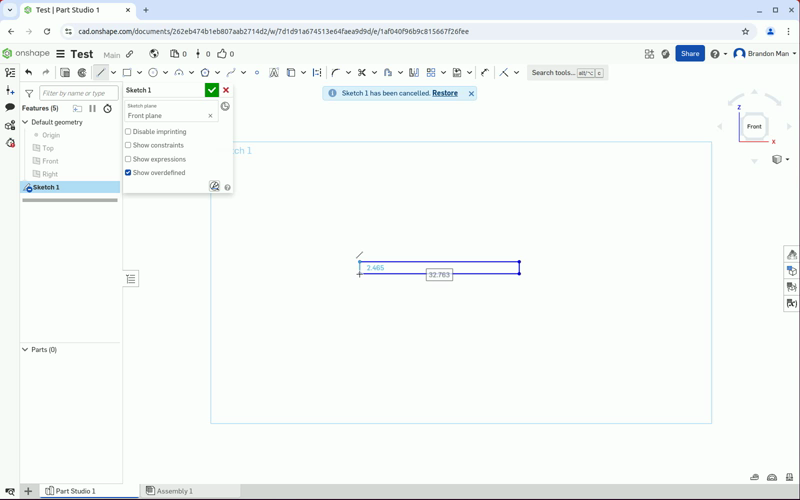
key(esc)
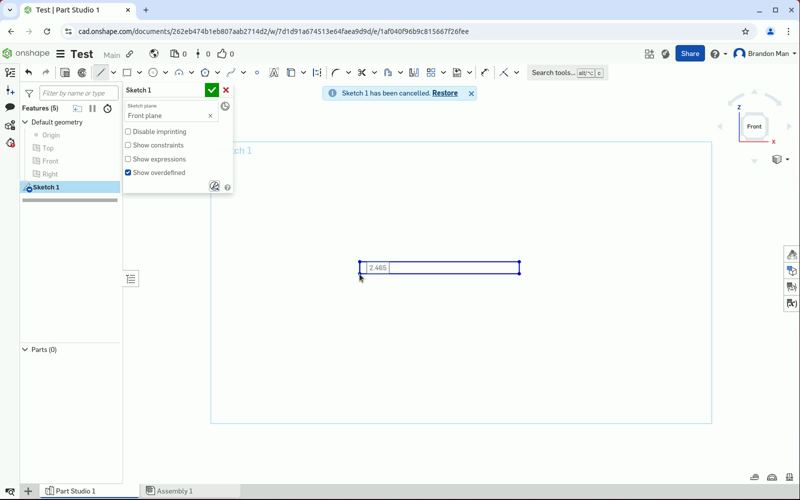
mouse_move(440, 270)
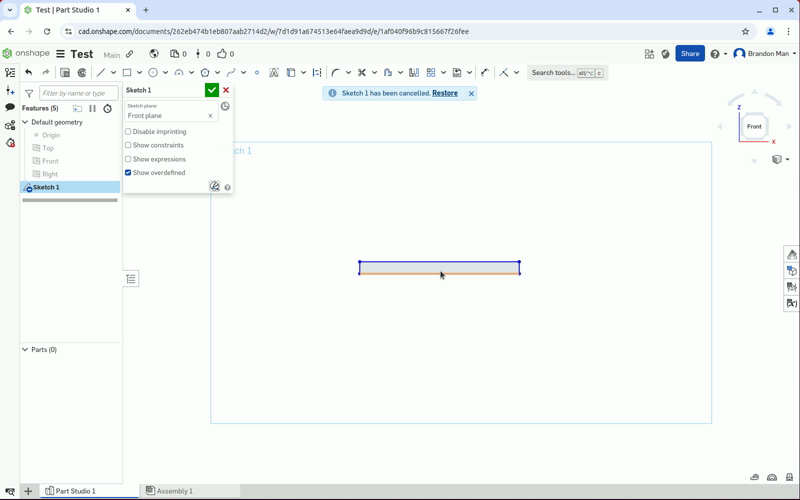
click(440, 270)
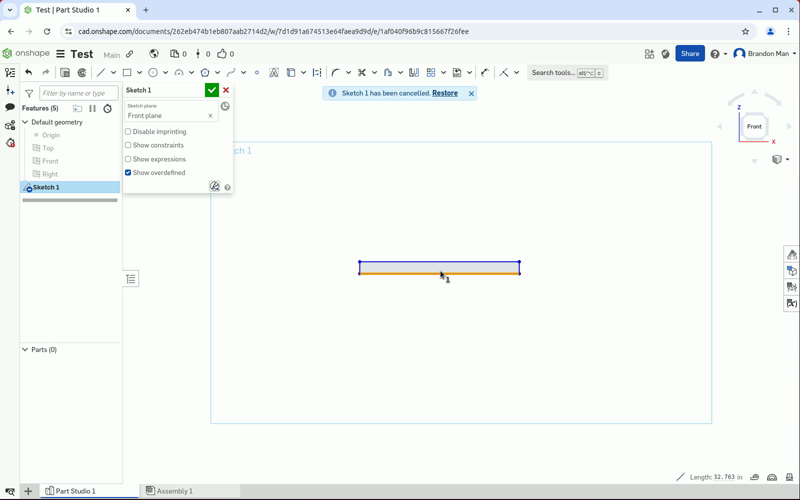
mouse_move(73, 352)
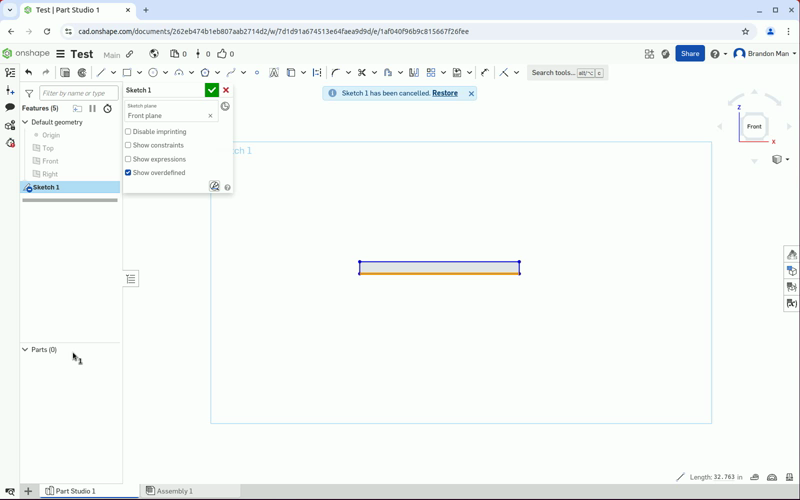
key(shift+y)
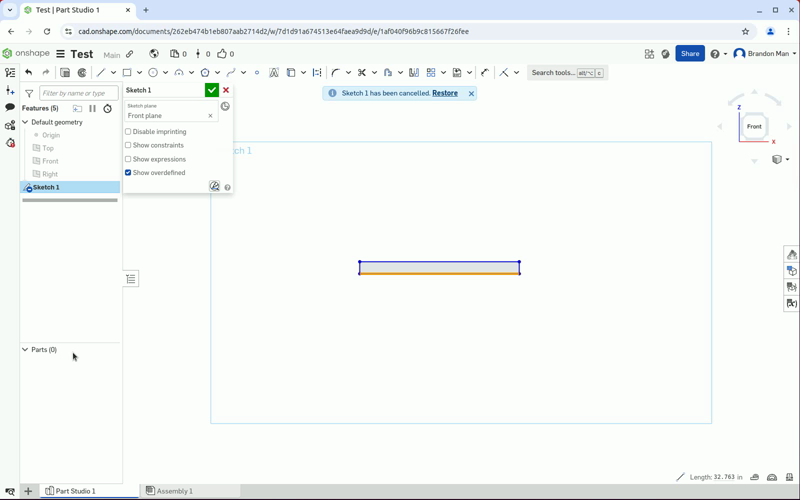
key(shift+e)
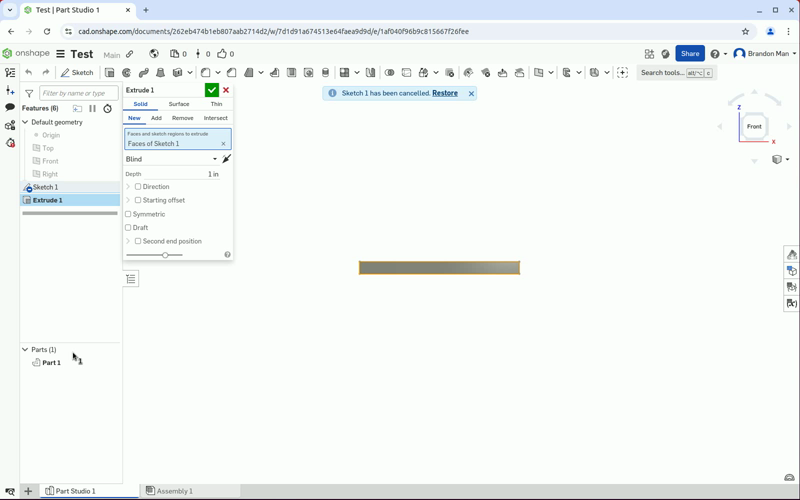
mouse_move(143, 106)
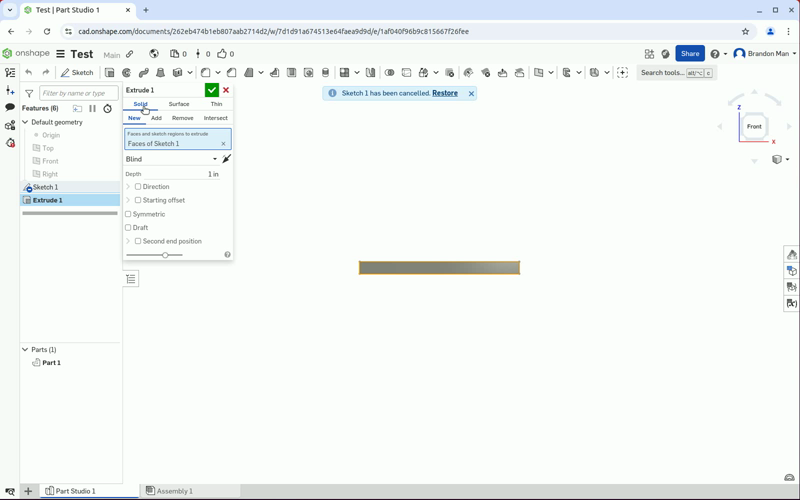
click(143, 106)
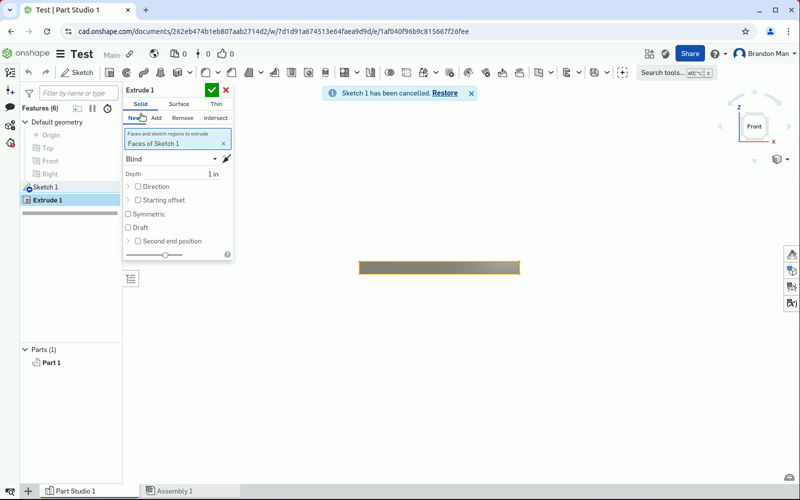
mouse_move(137, 120)
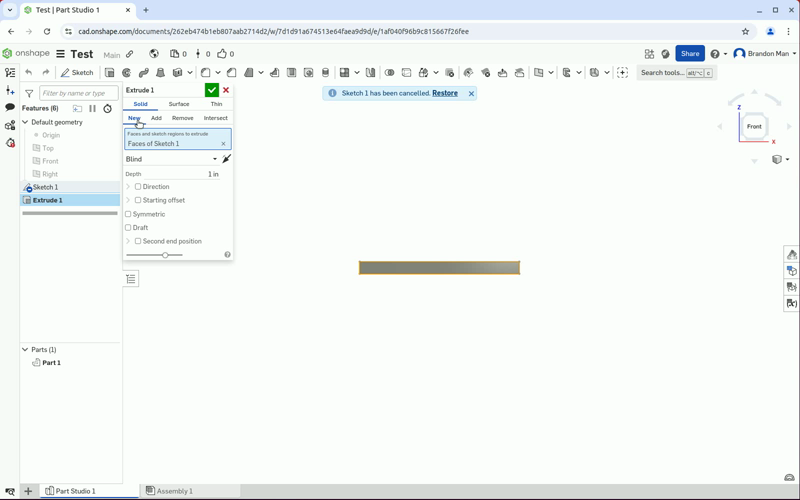
click(137, 120)
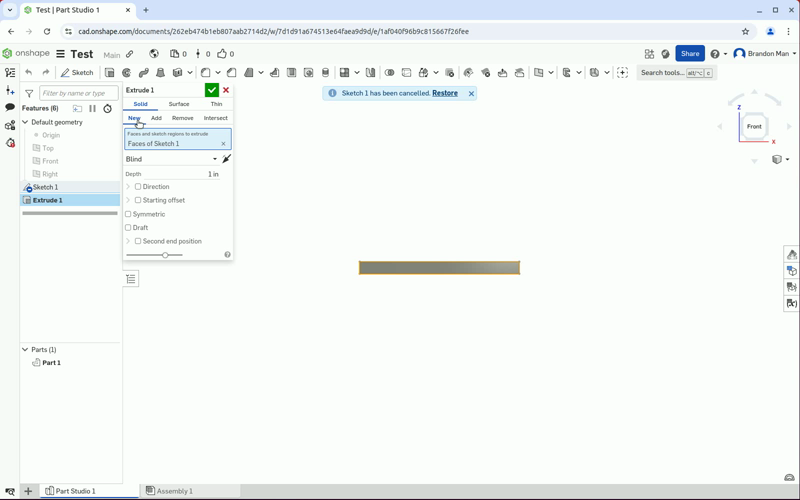
key(tab, 4)
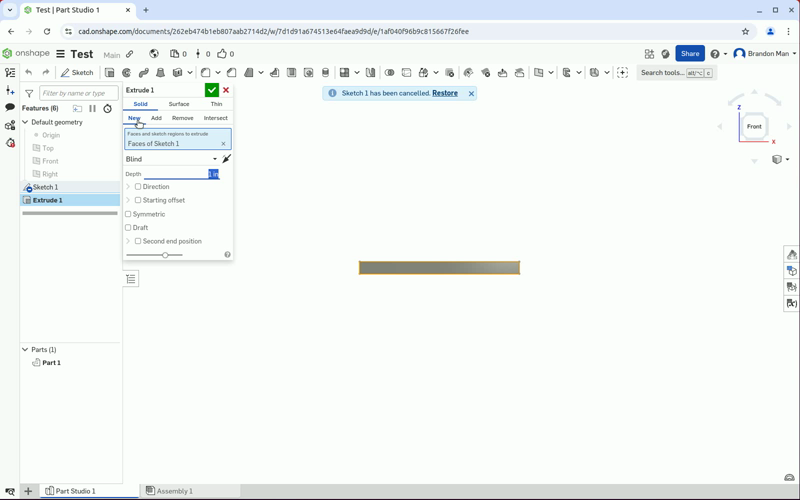
text(0.963)
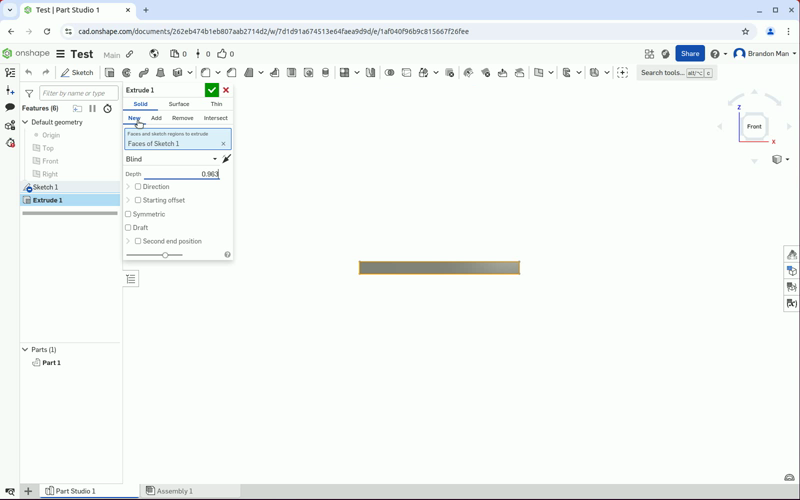
key(enter)
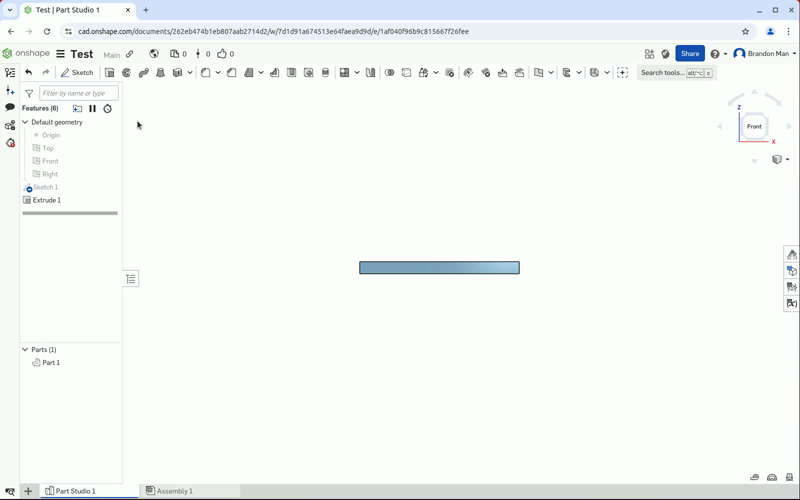
key(shift+h)
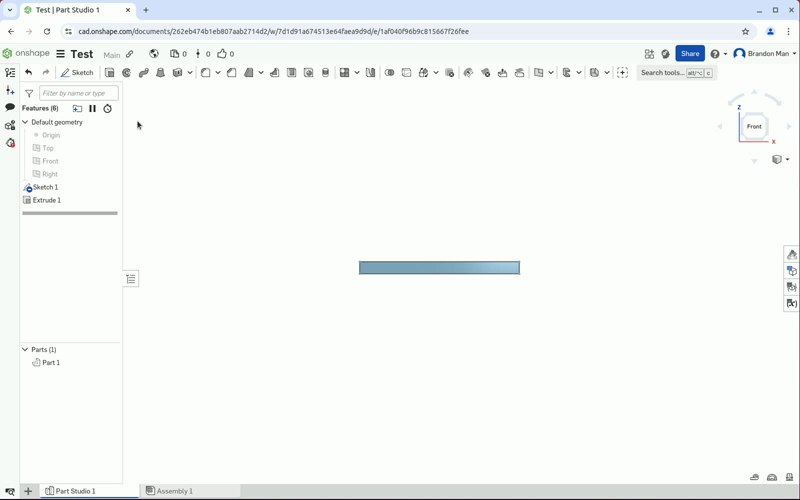
key(shift+h)
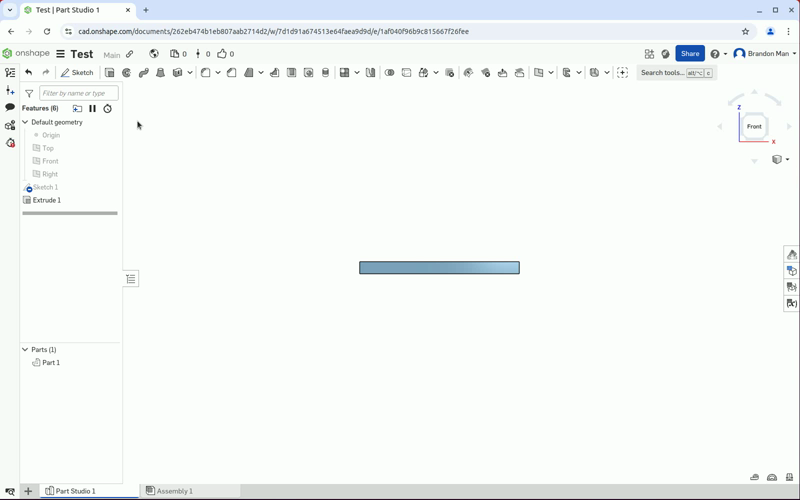
mouse_move(73, 189)
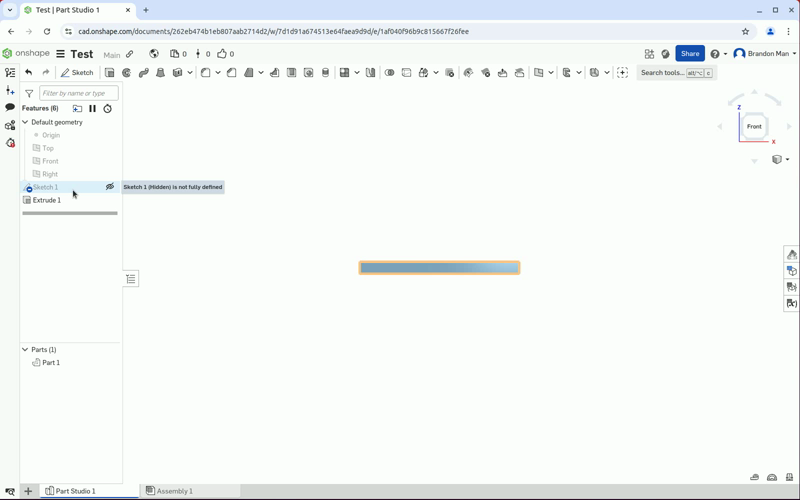
click(73, 189)
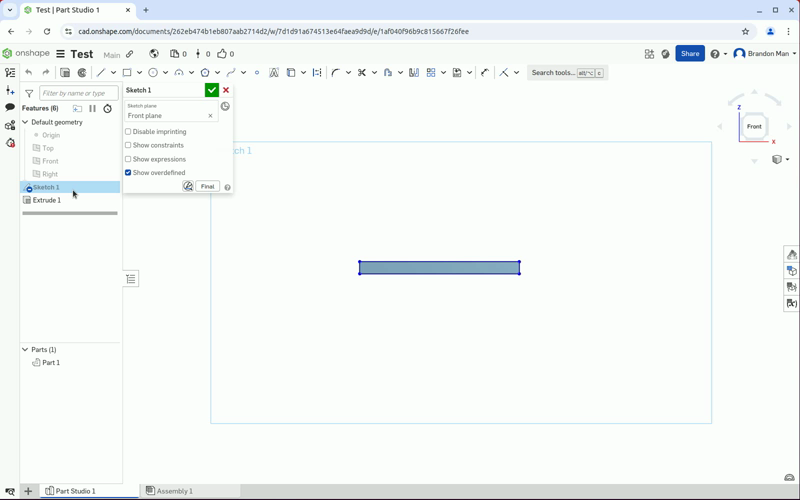
mouse_move(229, 92)
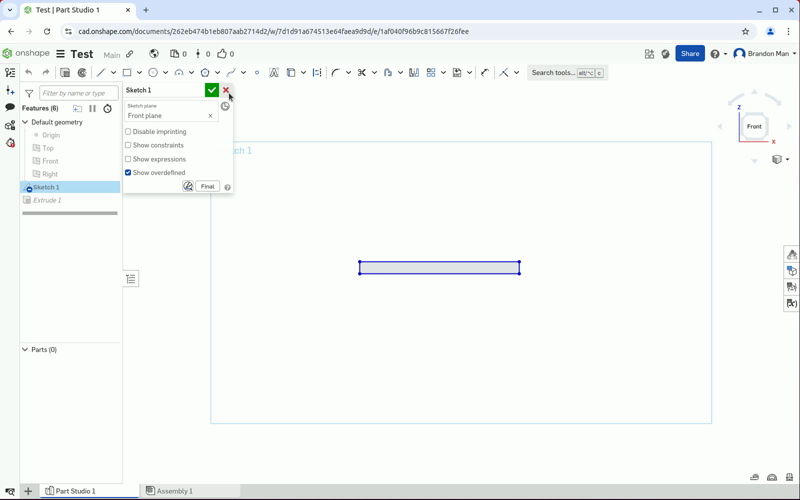
click(229, 92)
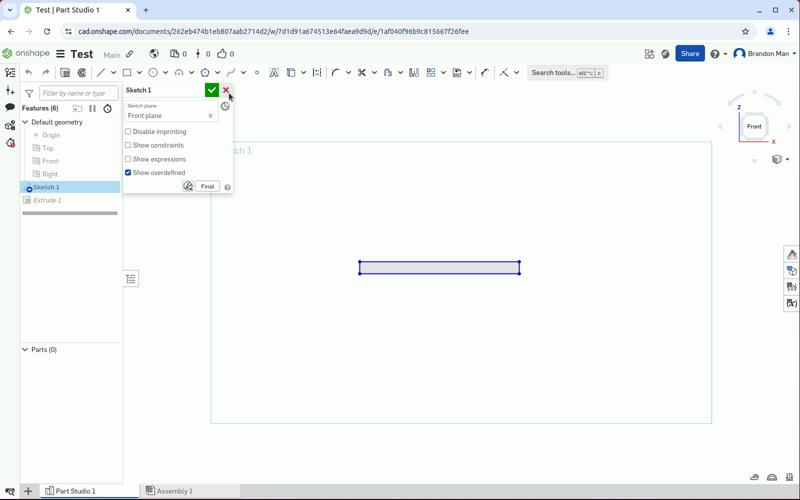
key(shift+s)
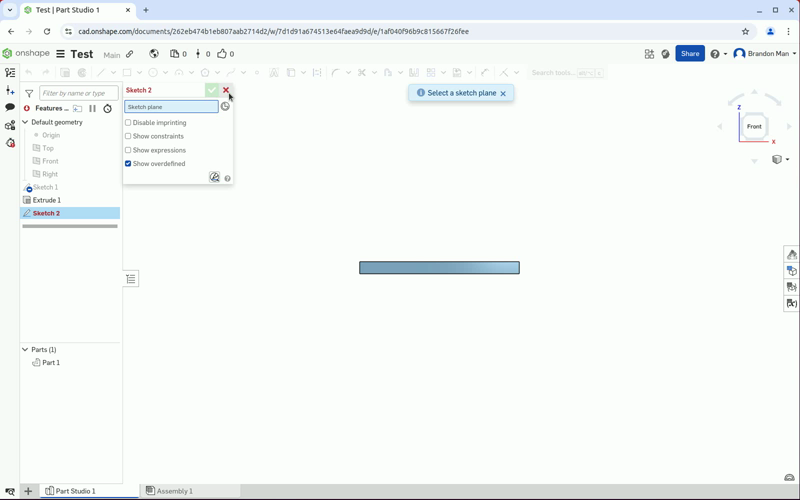
mouse_move(73, 163)
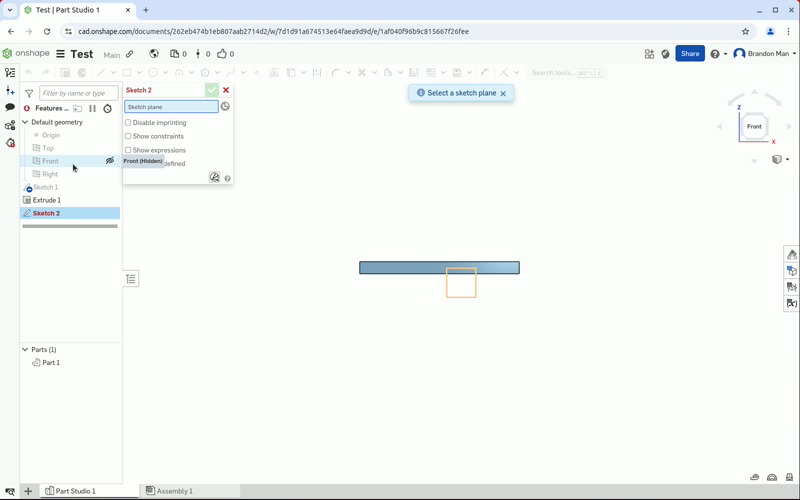
click(73, 163)
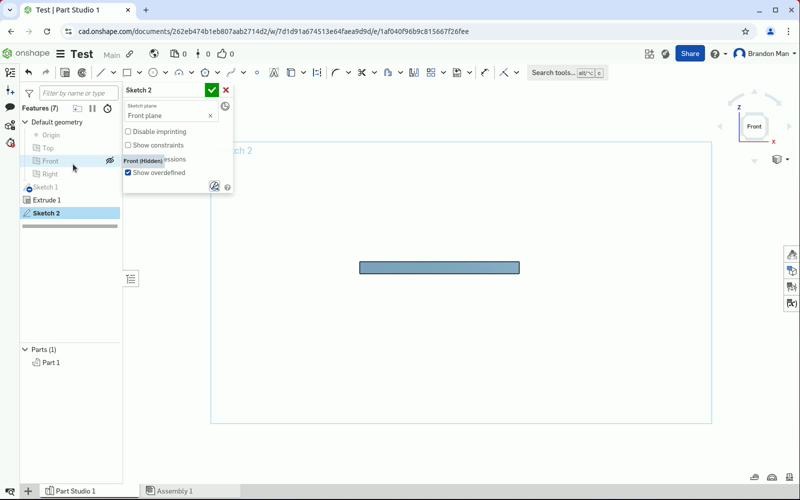
mouse_move(73, 352)
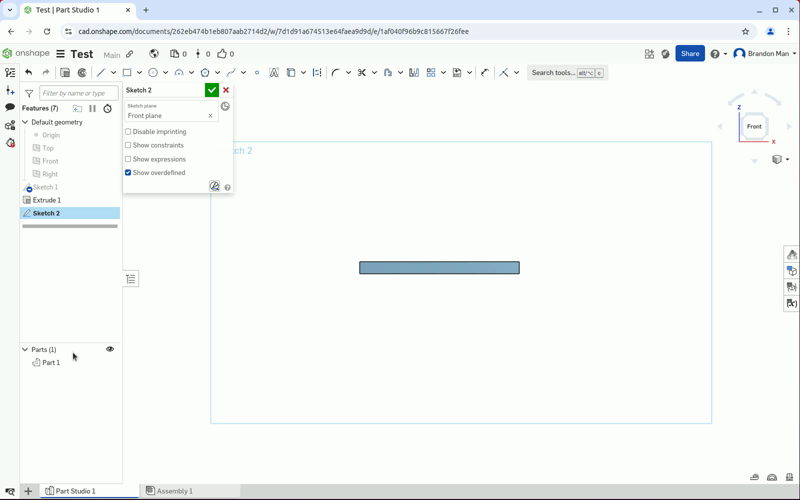
key(y)
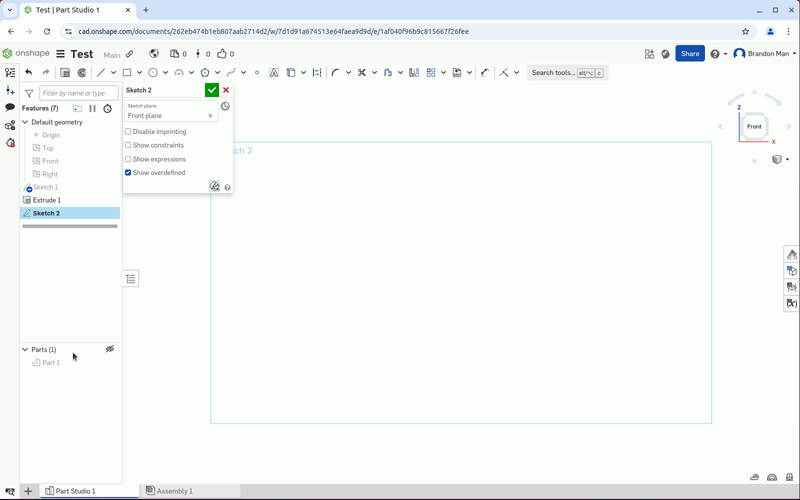
key(l)
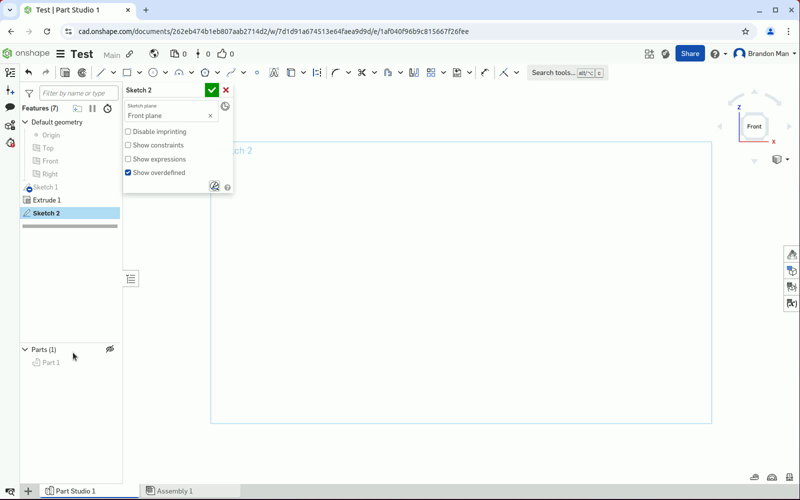
key_down(shift)
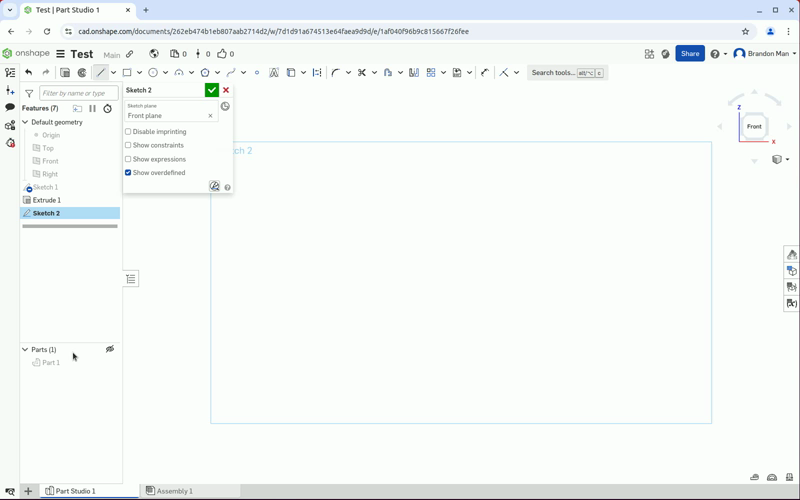
mouse_move(351, 288)
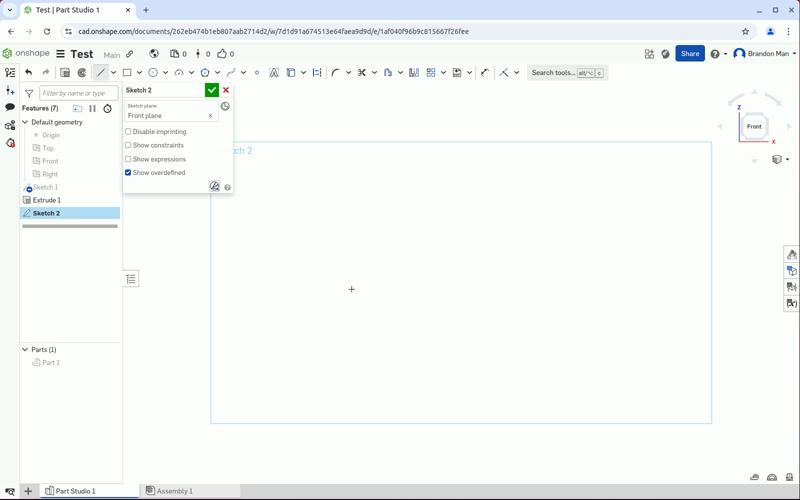
click(351, 288)
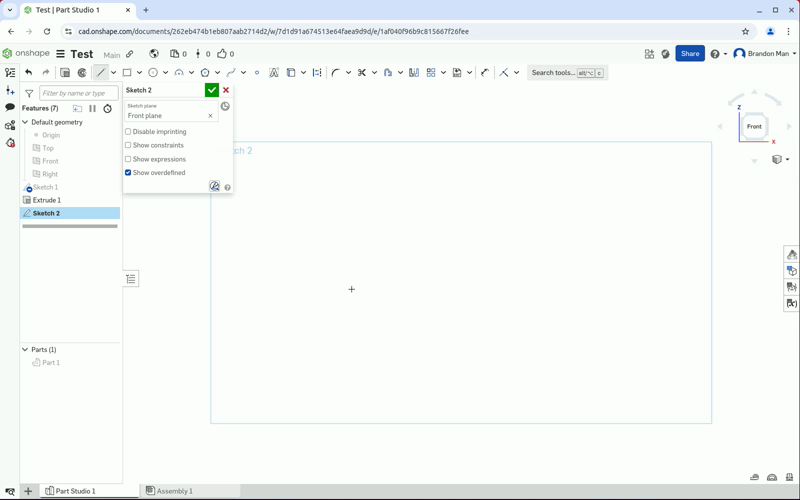
key_up(shift)
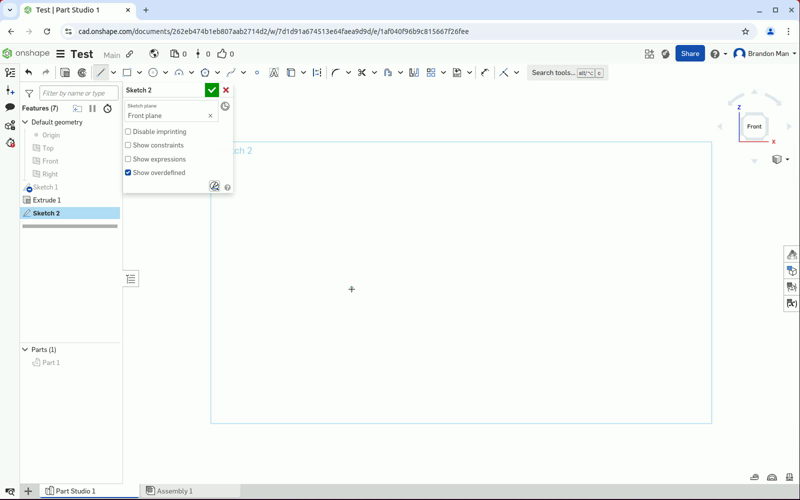
key_down(shift)
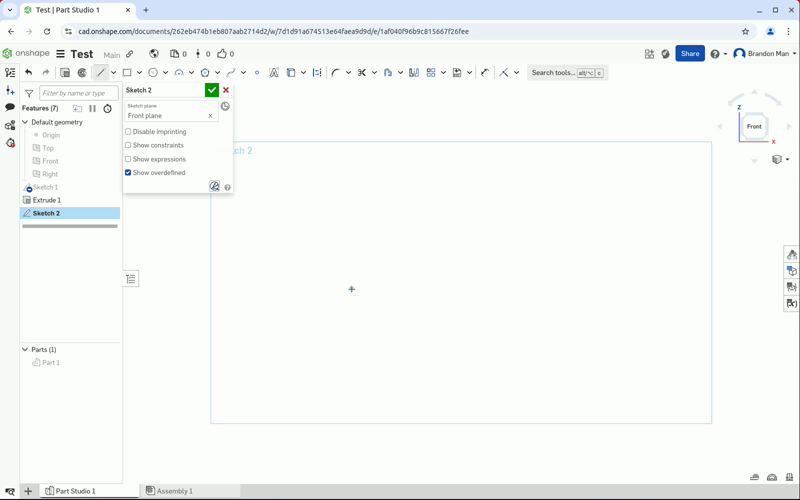
mouse_move(521, 288)
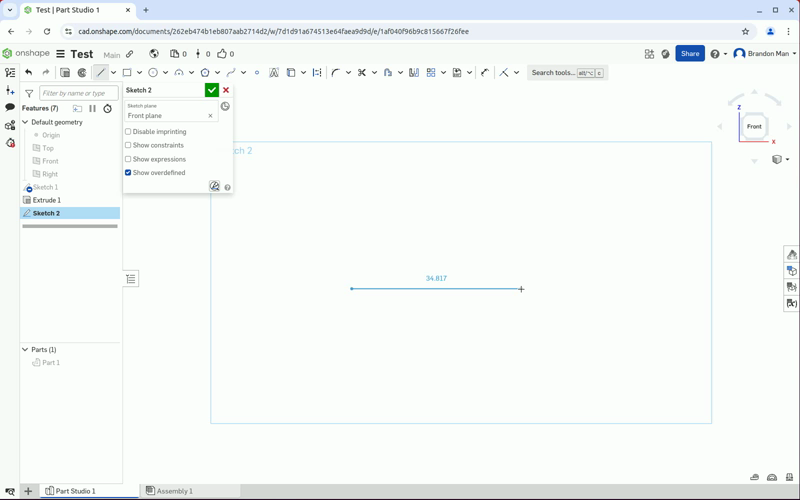
click(521, 288)
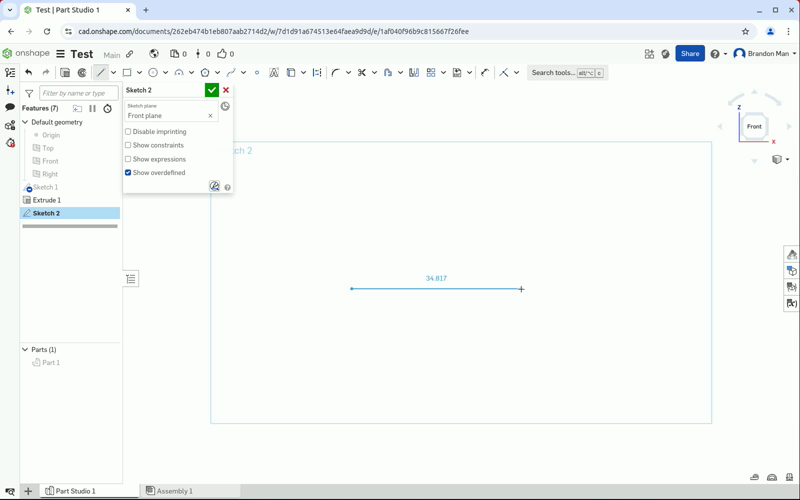
key_up(shift)
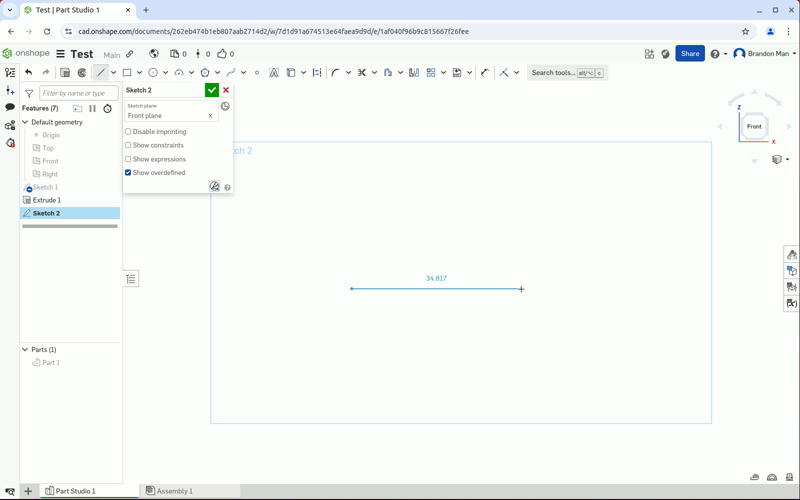
key_down(shift)
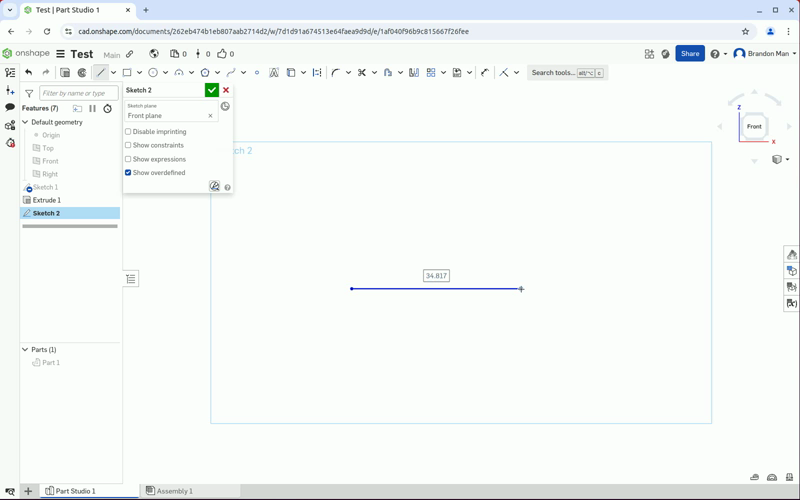
mouse_move(551, 288)
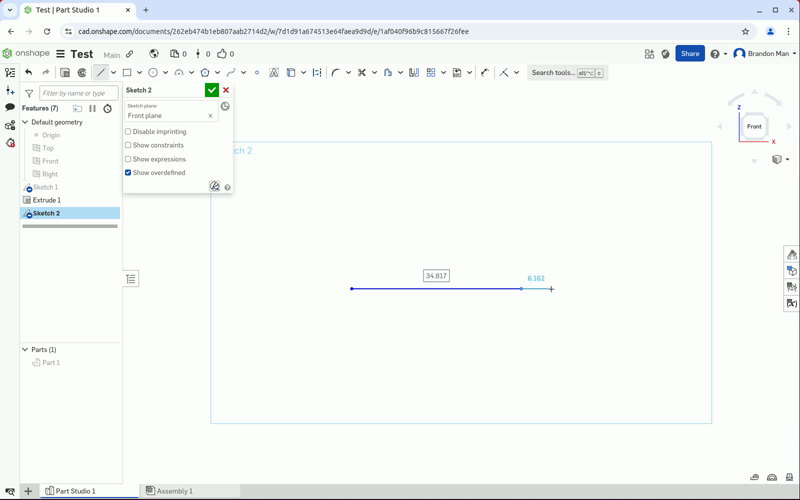
mouse_move(521, 278)
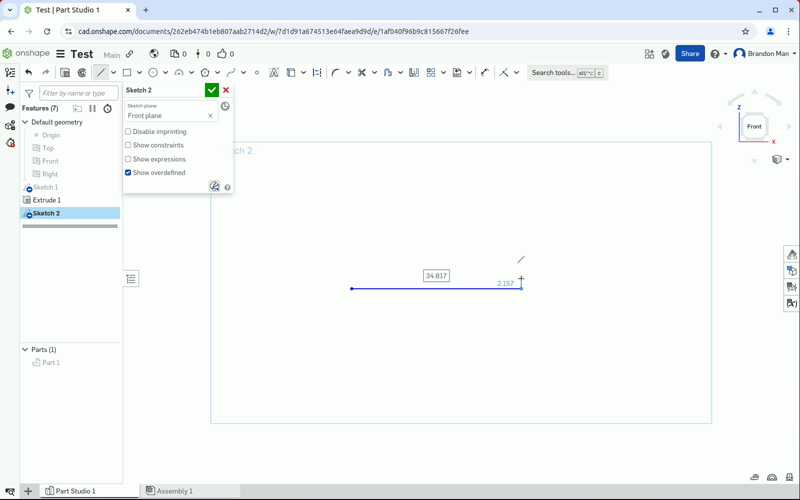
click(521, 278)
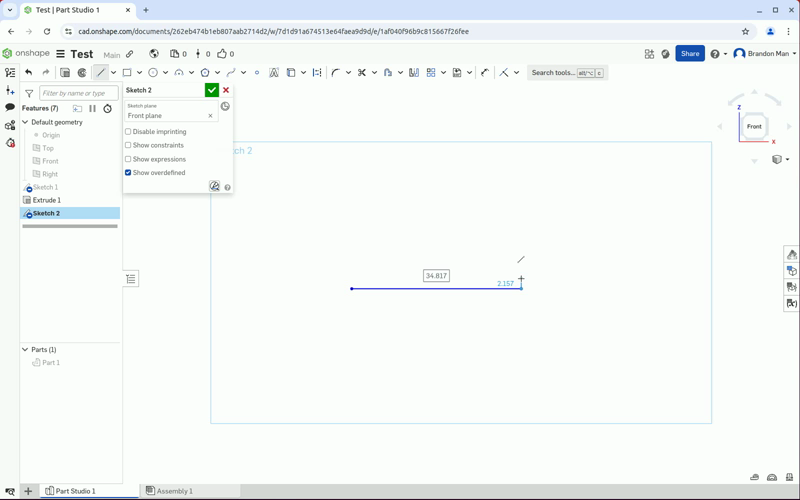
key_up(shift)
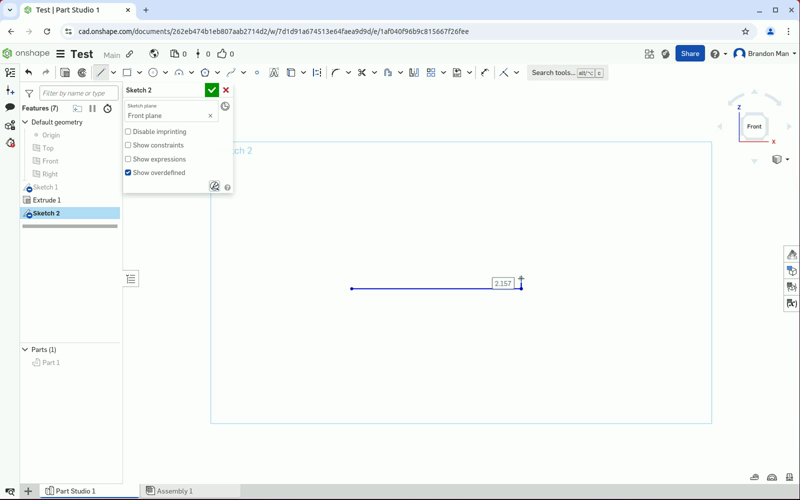
key_down(shift)
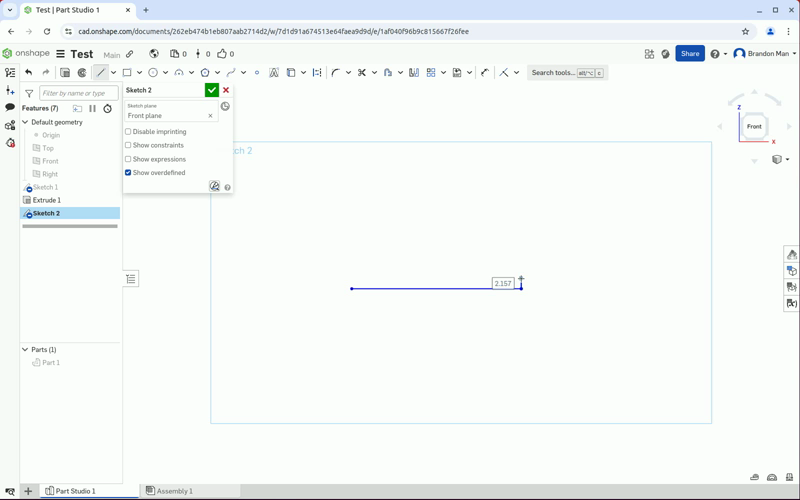
mouse_move(351, 278)
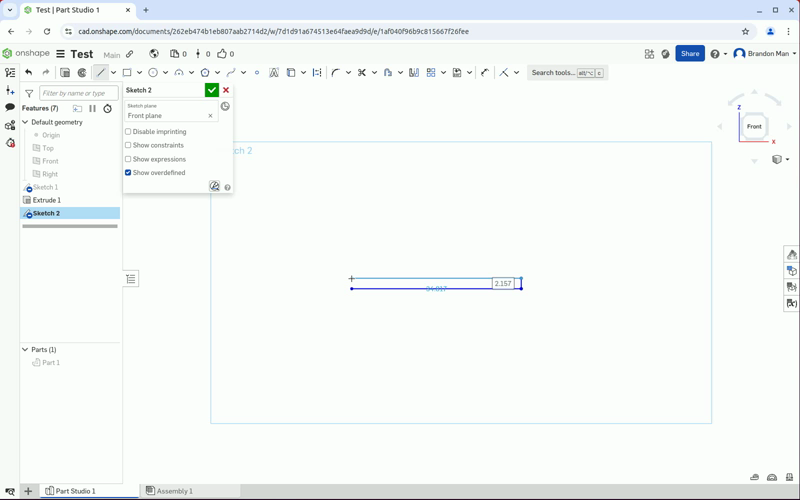
click(351, 278)
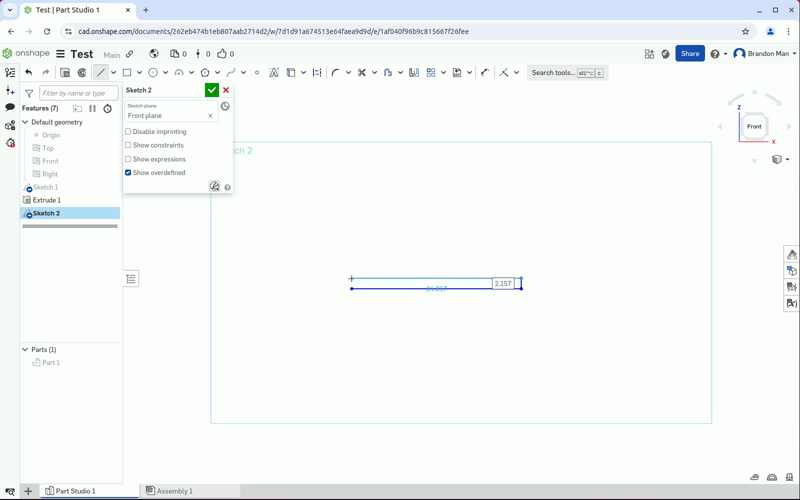
key_up(shift)
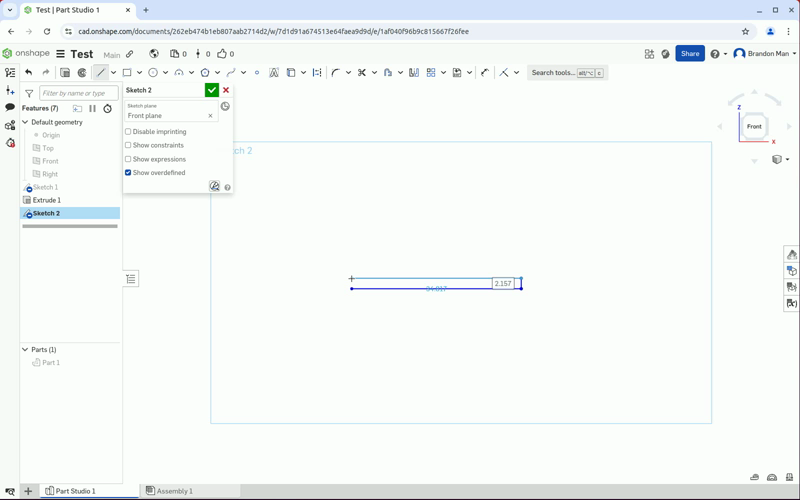
mouse_move(381, 278)
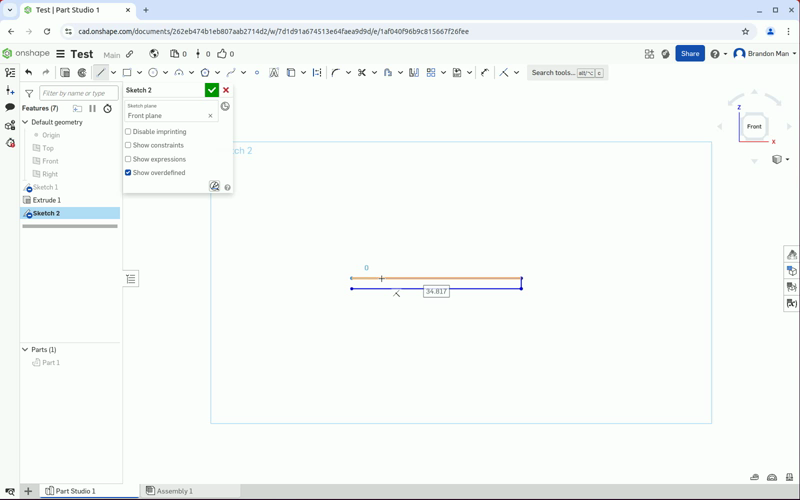
key_down(shift)
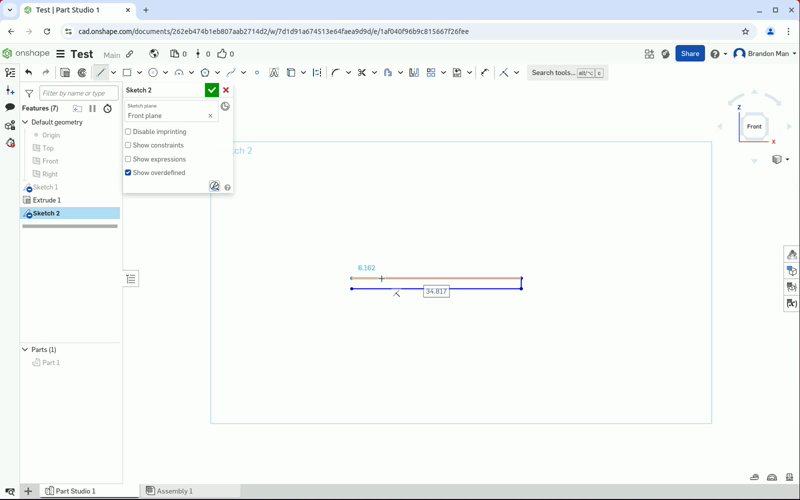
mouse_move(351, 288)
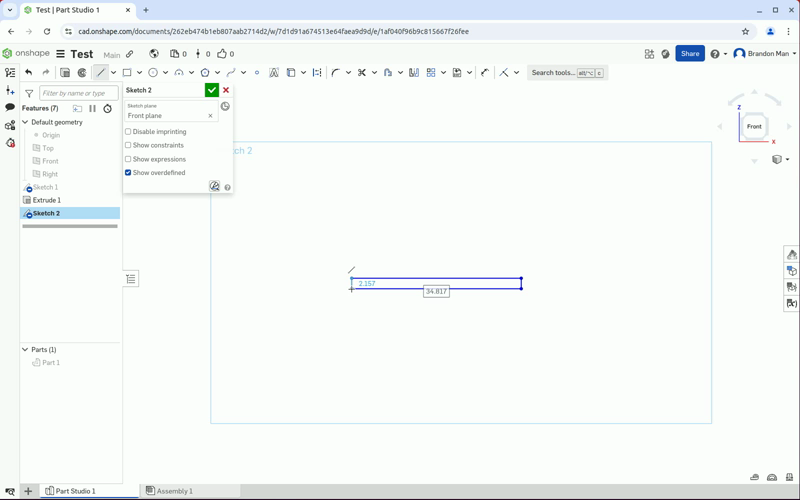
key_up(shift)
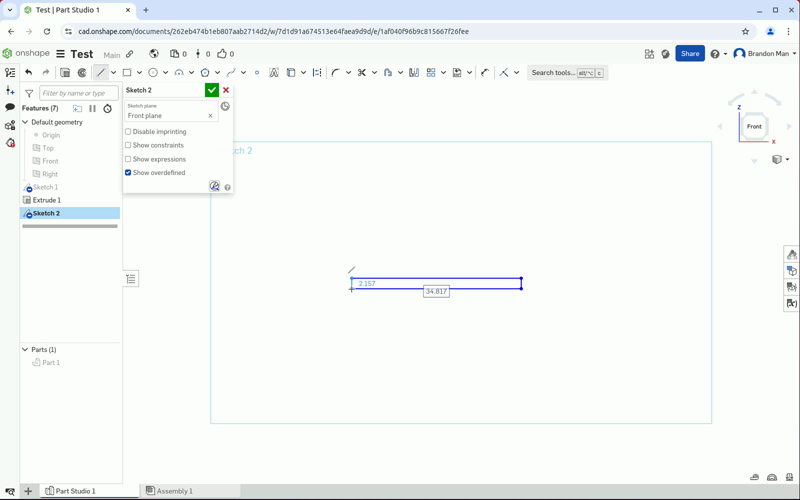
click(351, 288)
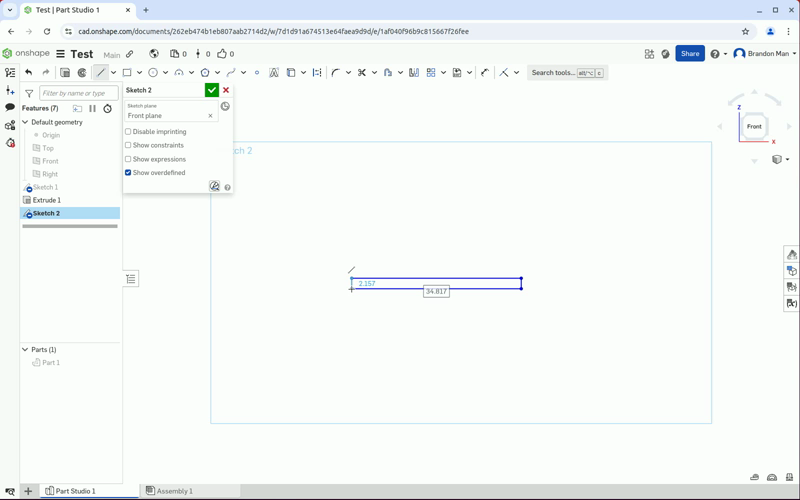
key(esc)
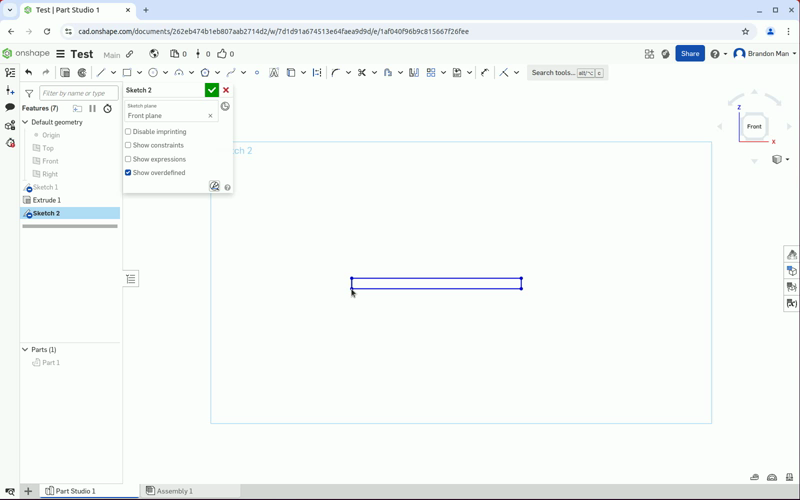
mouse_move(436, 279)
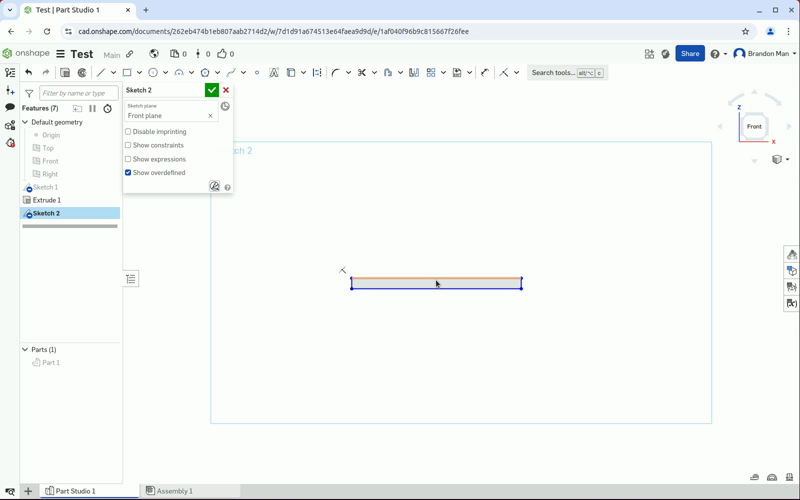
click(436, 279)
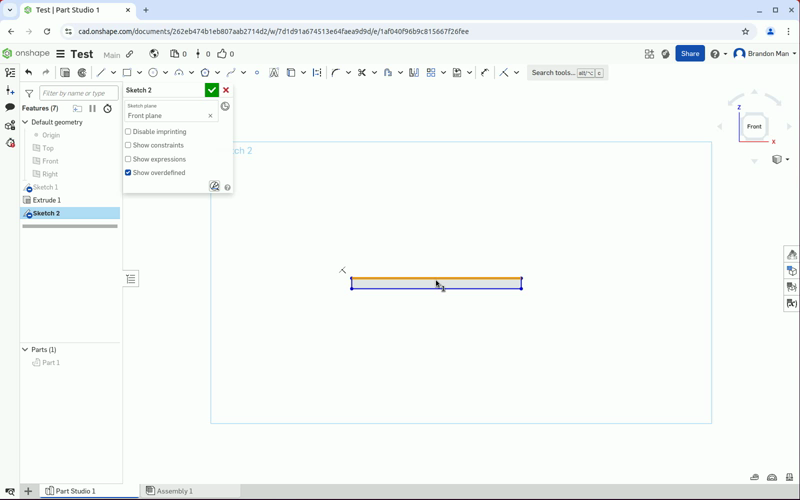
mouse_move(73, 352)
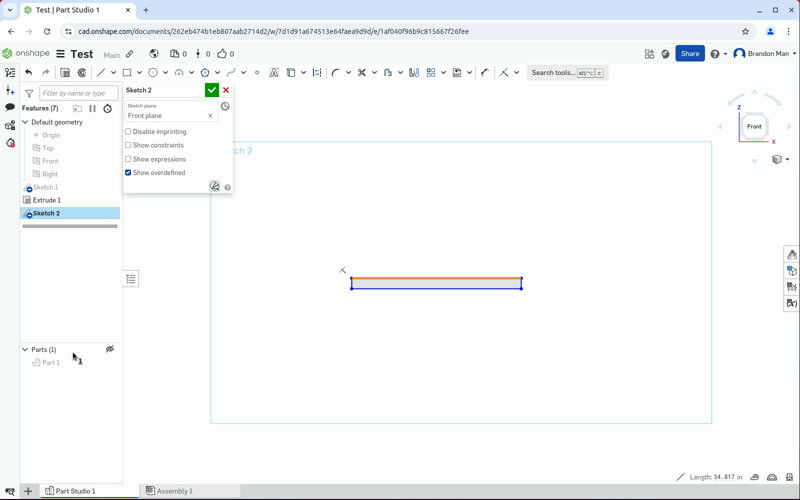
key(shift+y)
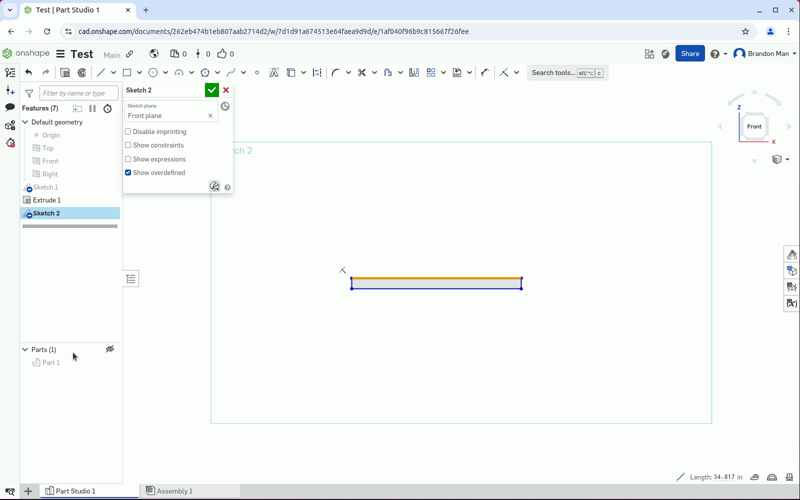
key(shift+e)
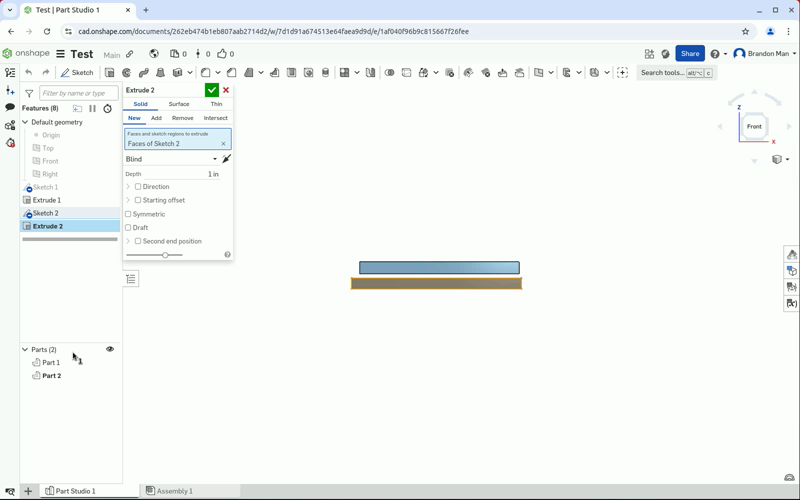
mouse_move(143, 106)
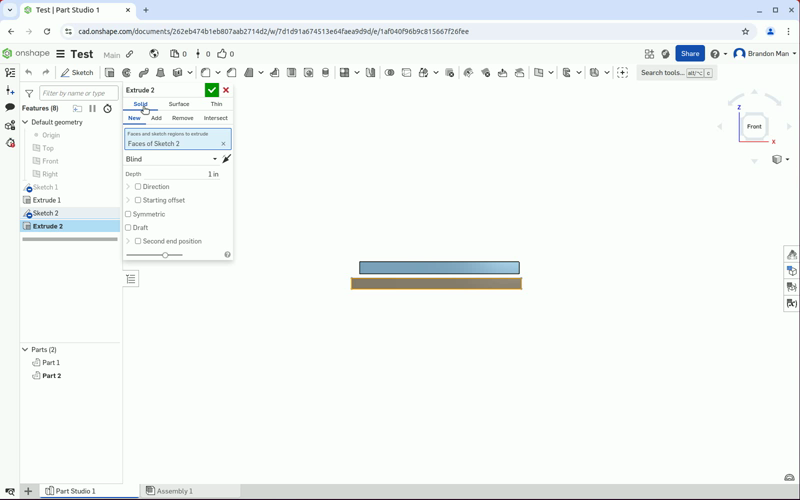
click(143, 106)
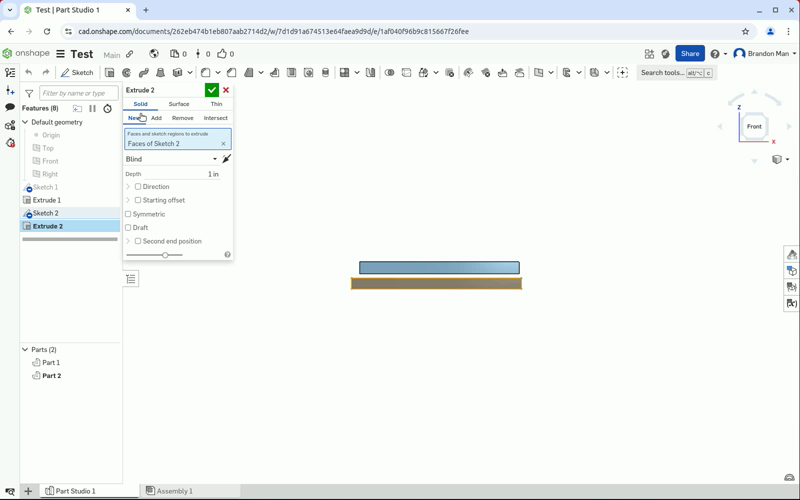
mouse_move(137, 120)
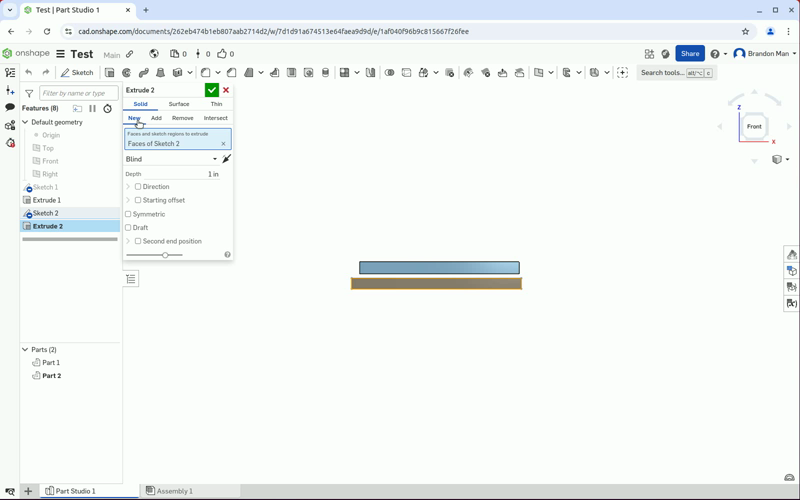
click(137, 120)
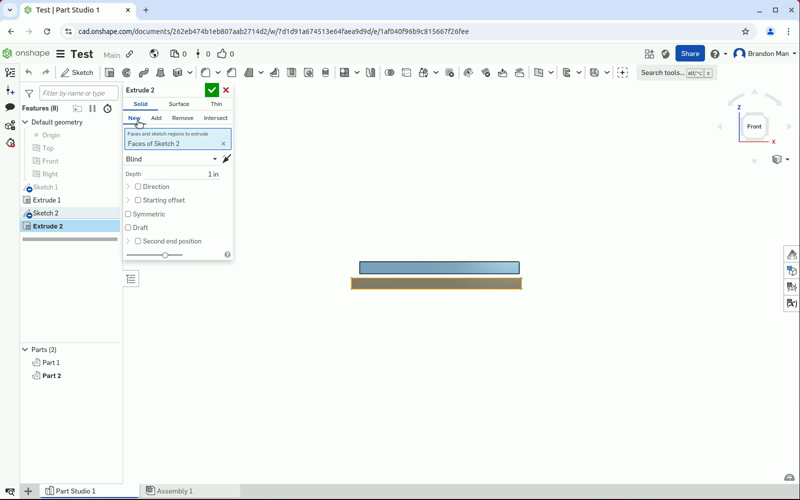
key(tab, 4)
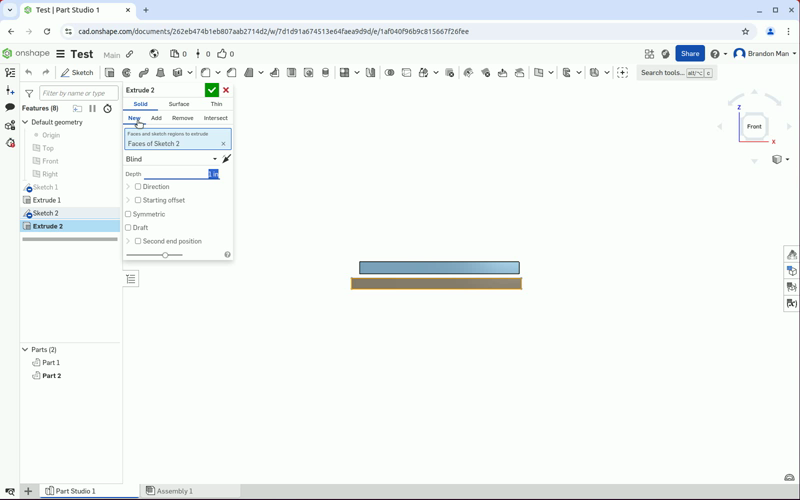
text(0.963)
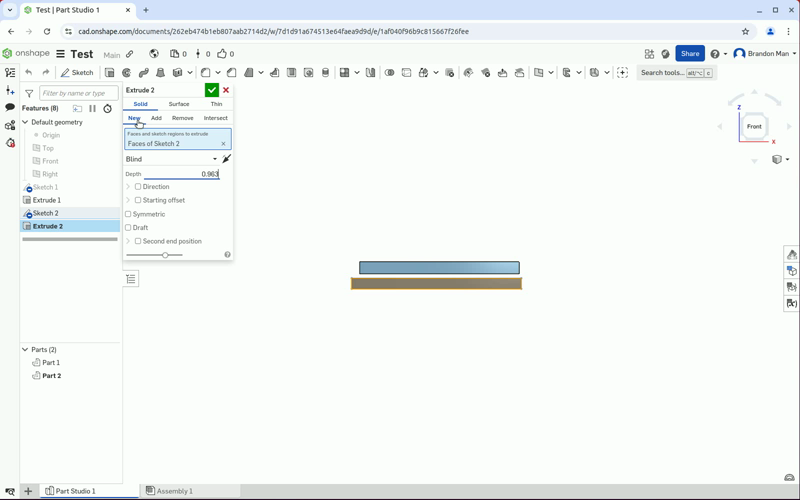
key(enter)
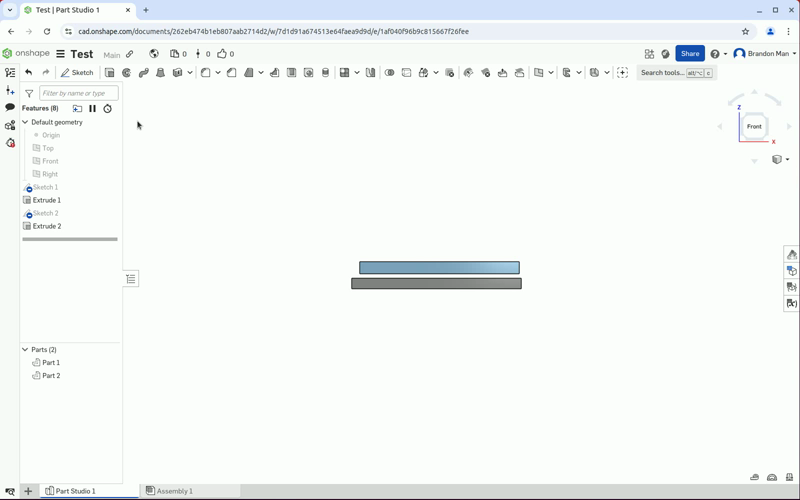
key(shift+h)
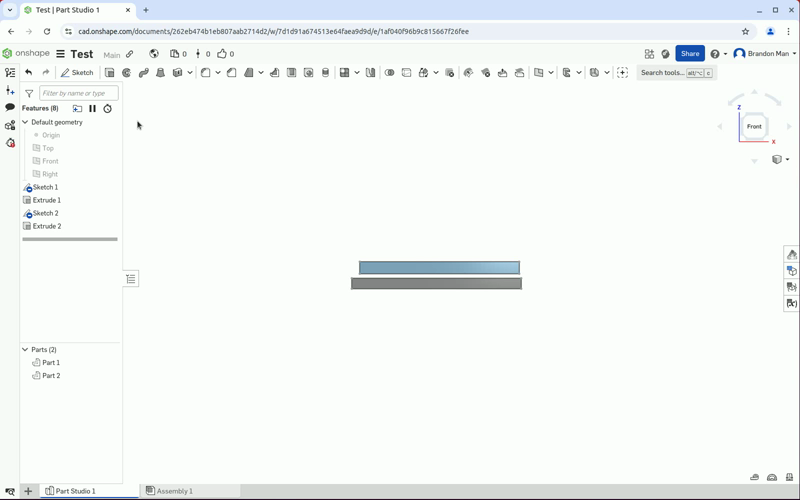
key(shift+h)
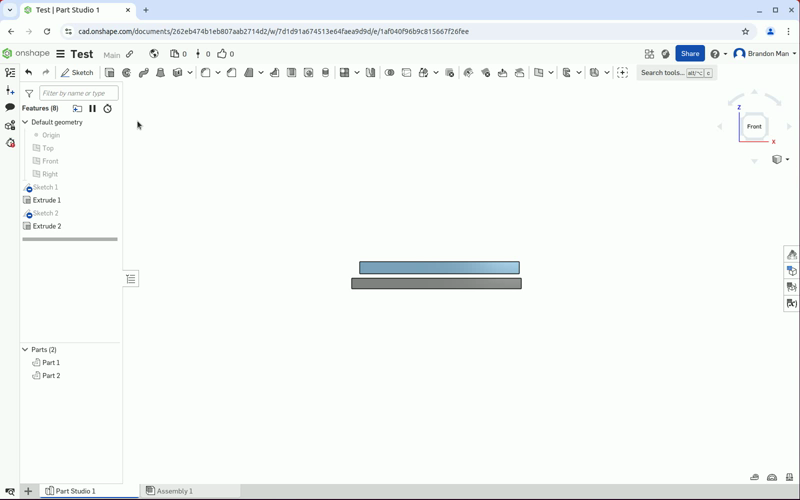
mouse_move(73, 189)
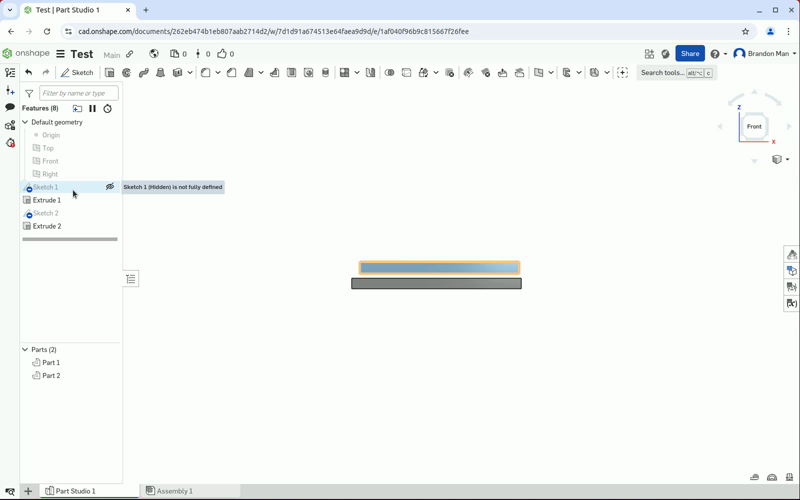
click(73, 189)
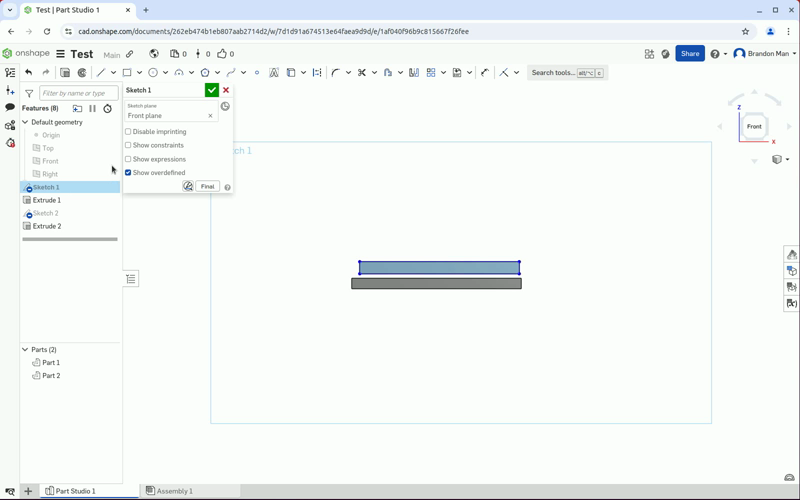
mouse_move(229, 92)
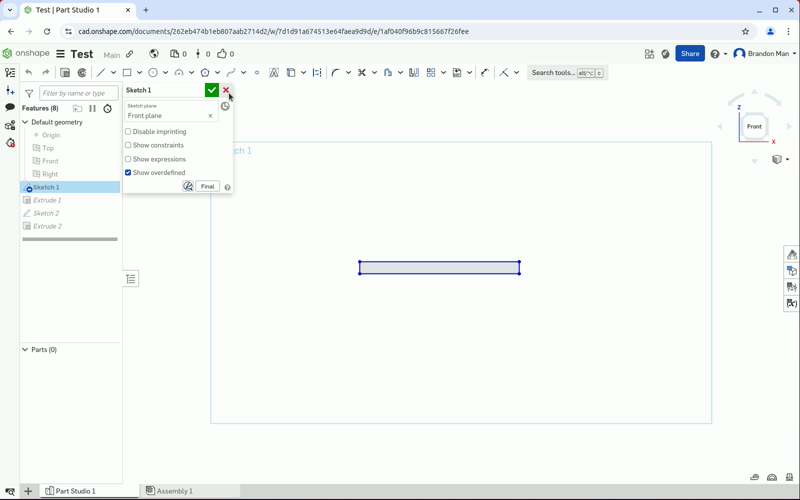
click(229, 92)
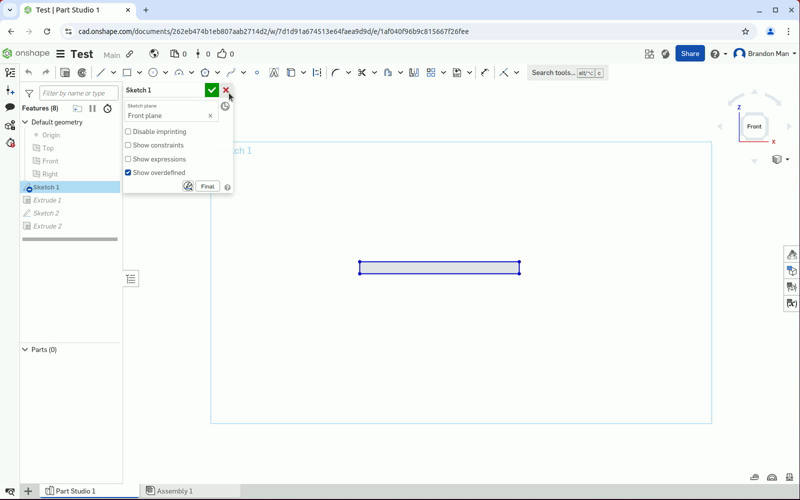
key(shift+s)
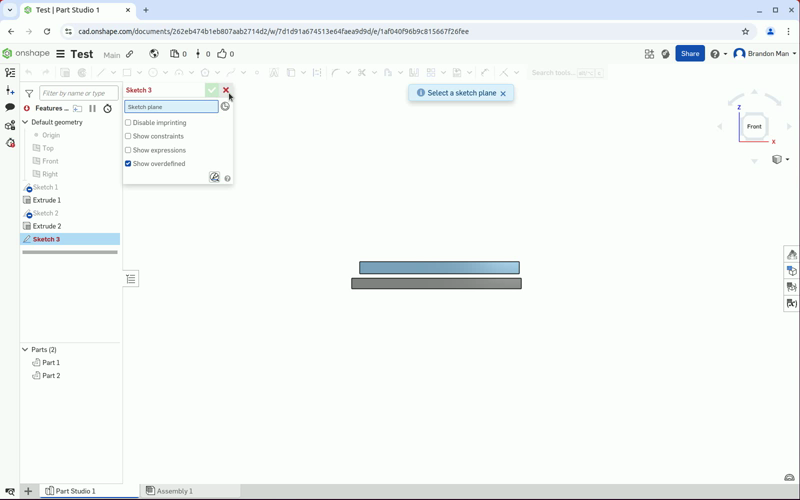
mouse_move(73, 163)
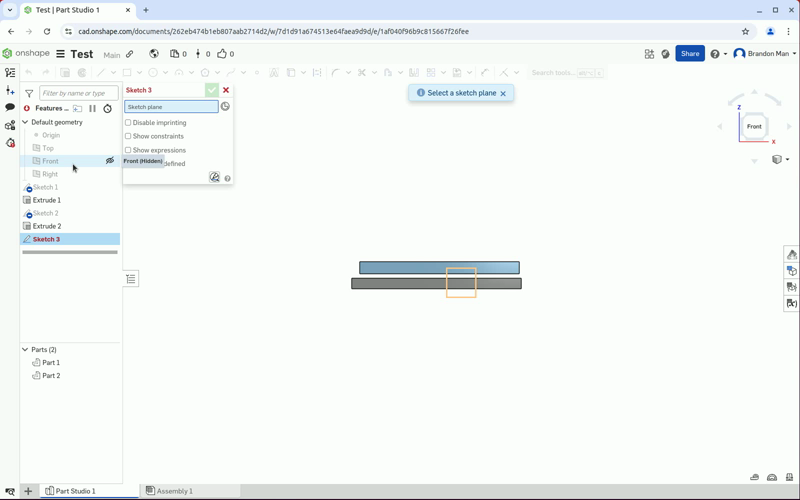
click(73, 163)
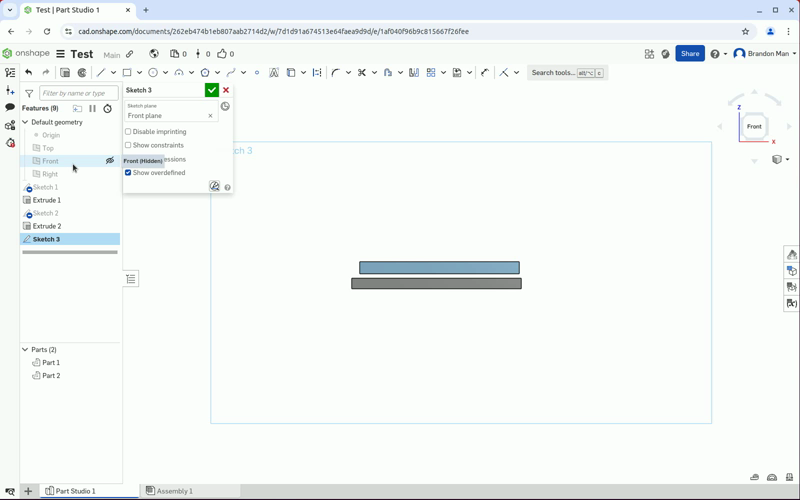
mouse_move(73, 352)
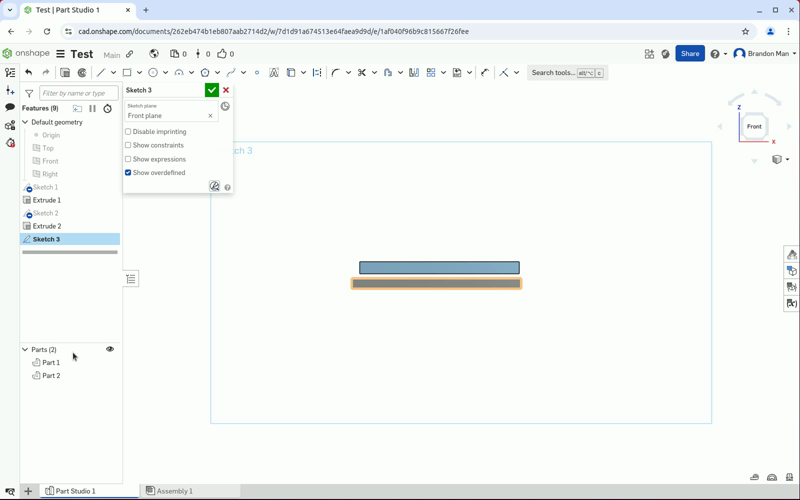
key(y)
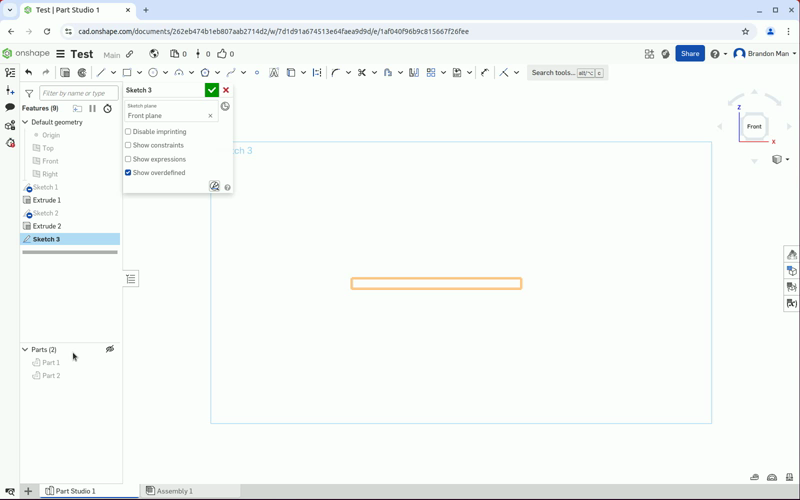
key(l)
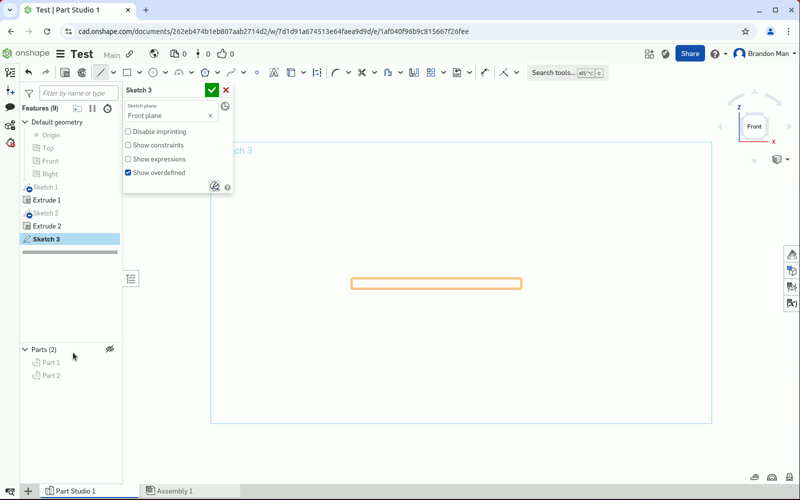
key_down(shift)
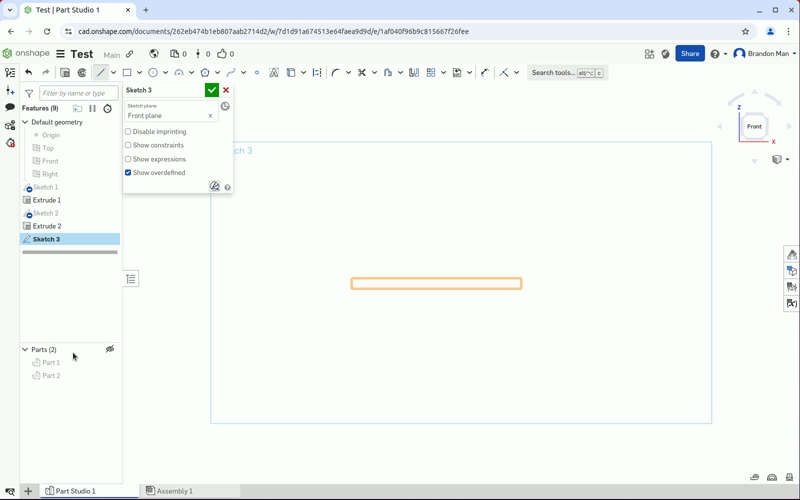
mouse_move(533, 391)
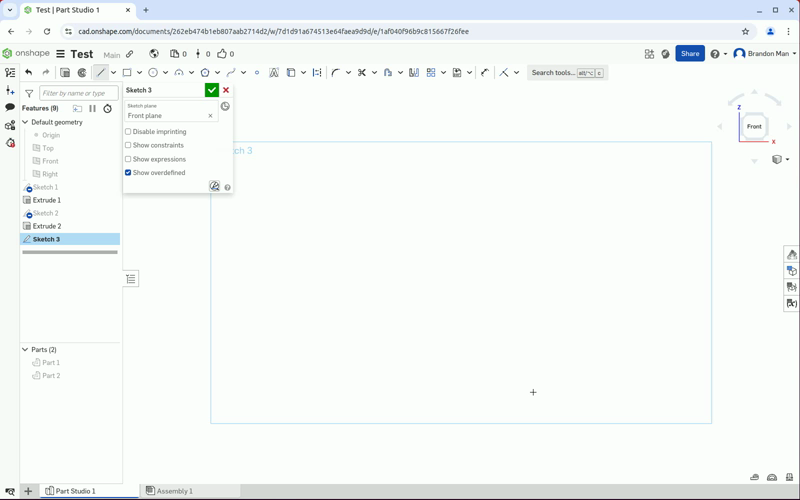
click(533, 391)
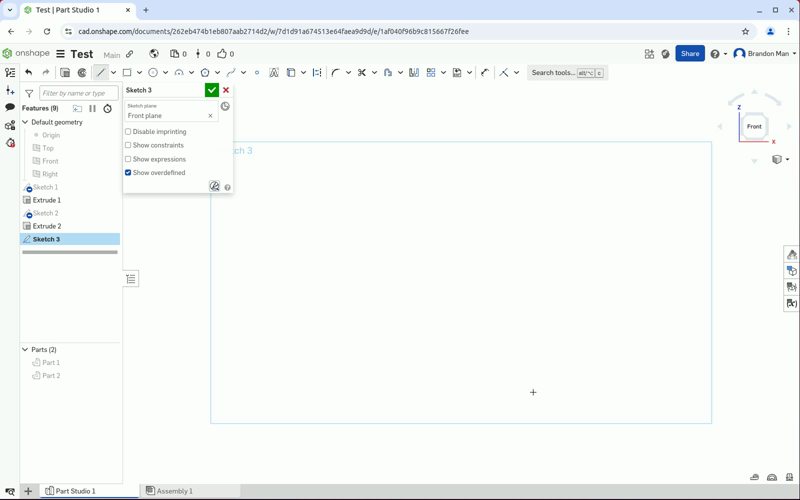
key_up(shift)
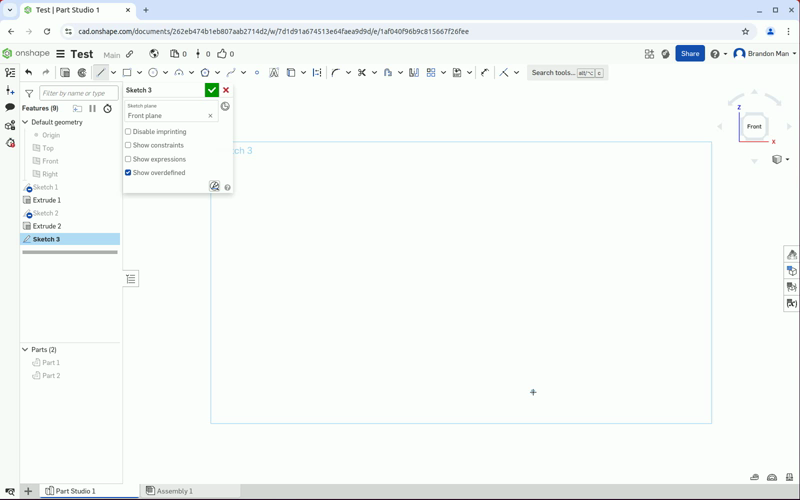
key_down(shift)
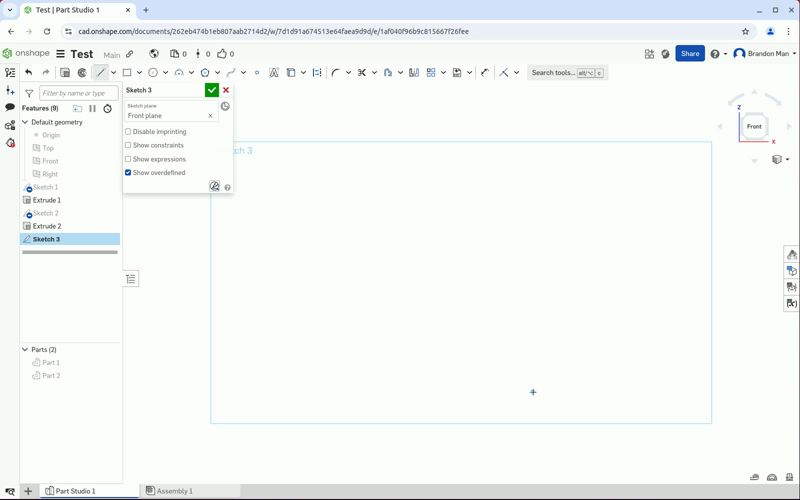
mouse_move(563, 391)
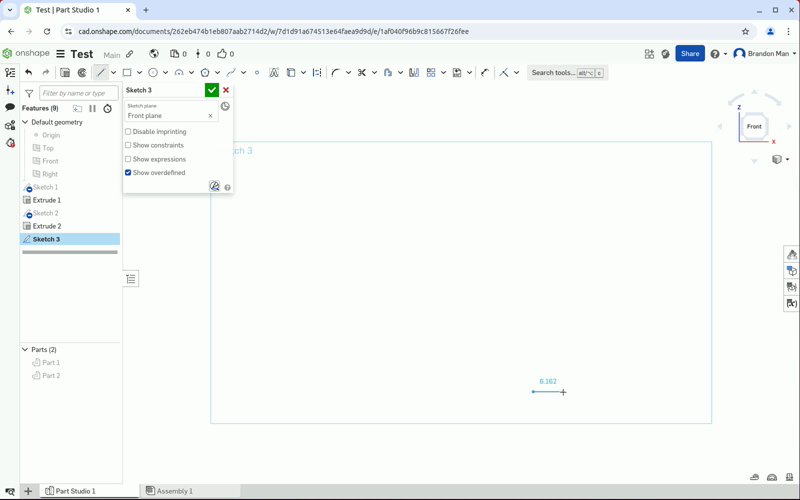
mouse_move(544, 391)
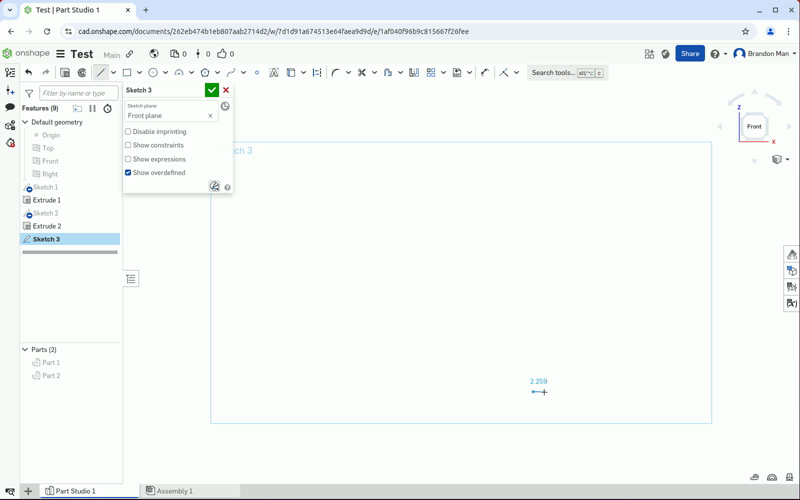
click(544, 391)
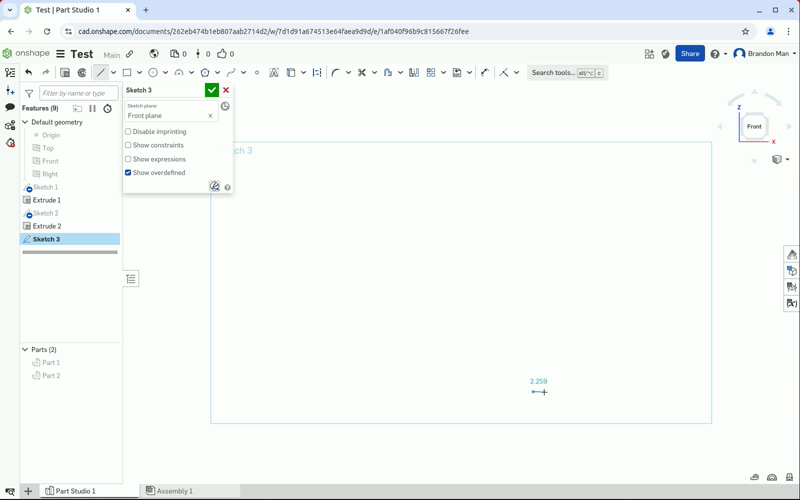
key_up(shift)
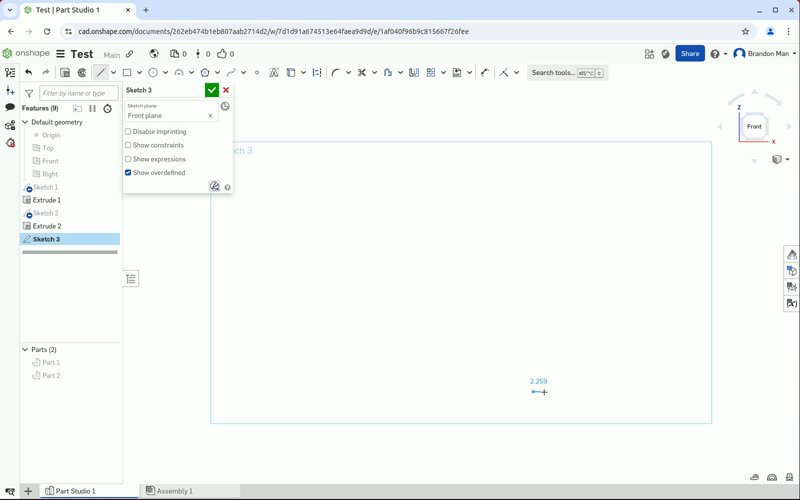
key_down(shift)
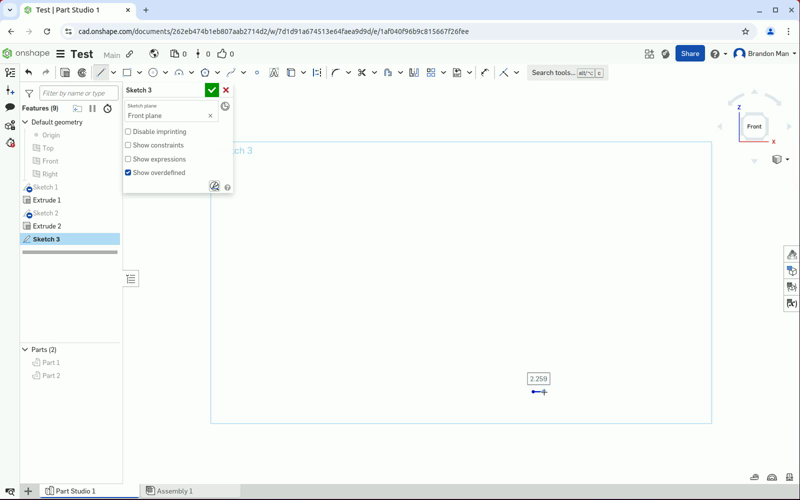
mouse_move(544, 220)
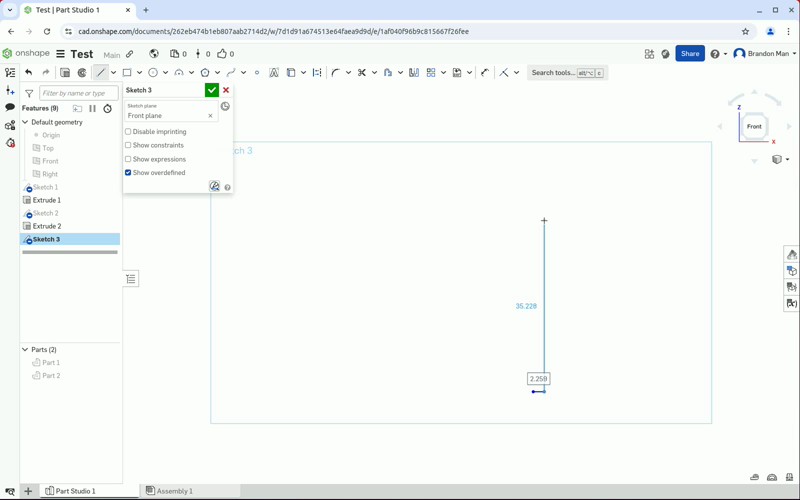
click(544, 220)
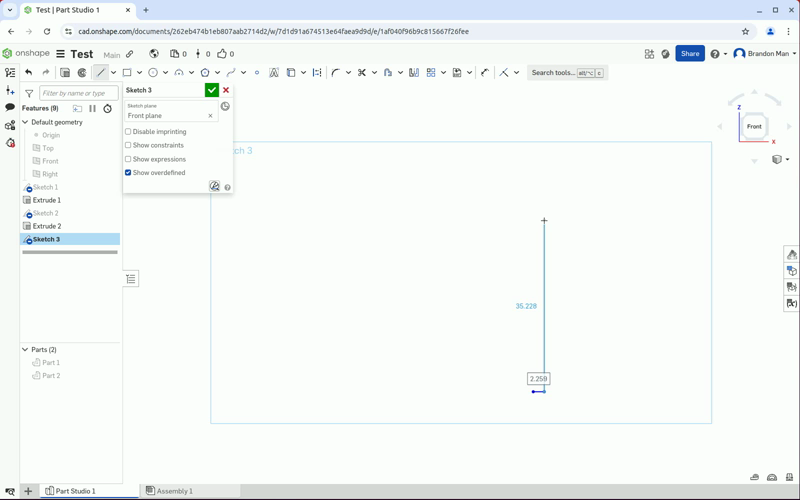
key_up(shift)
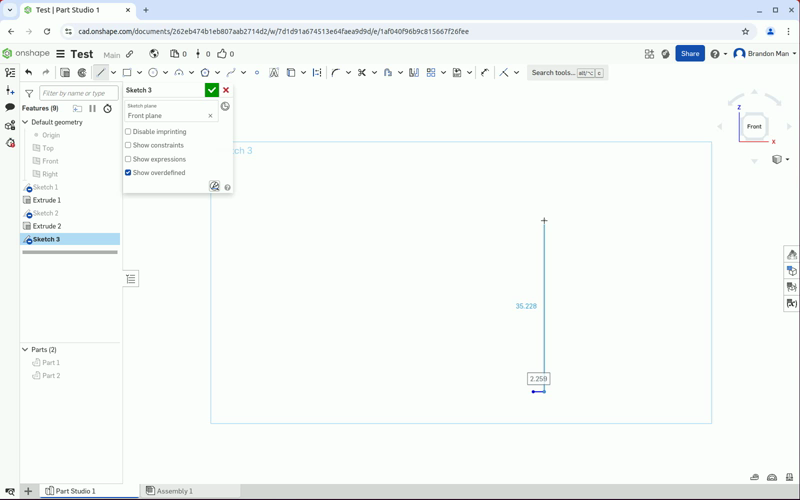
key_down(shift)
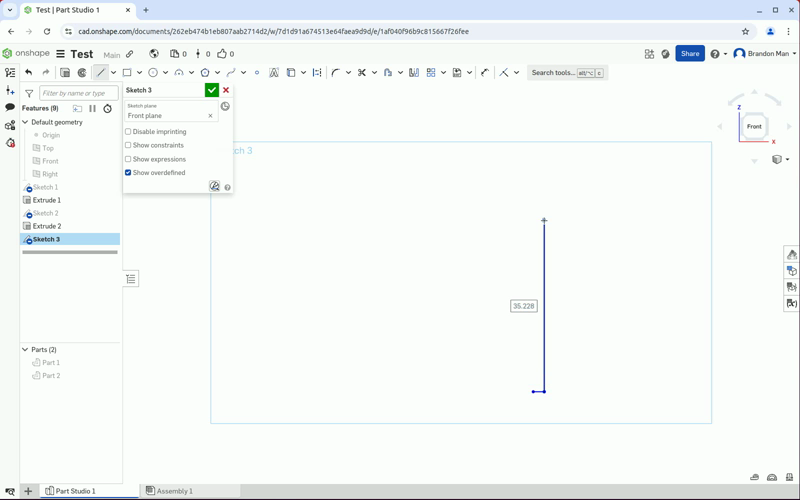
mouse_move(574, 220)
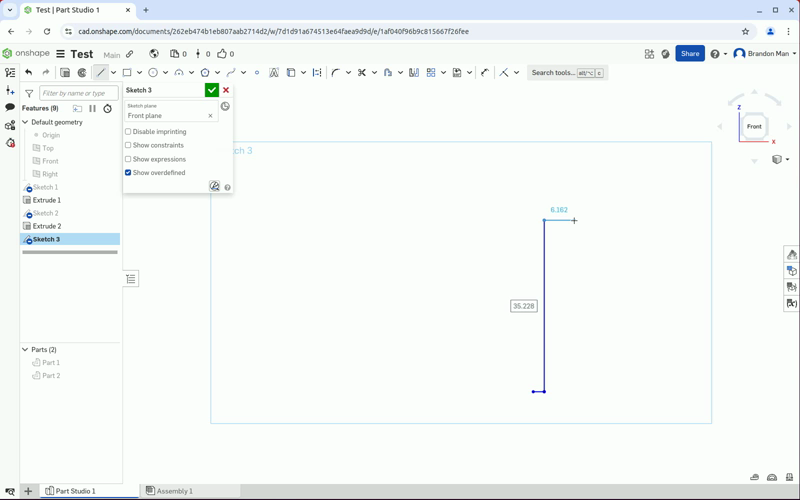
mouse_move(533, 220)
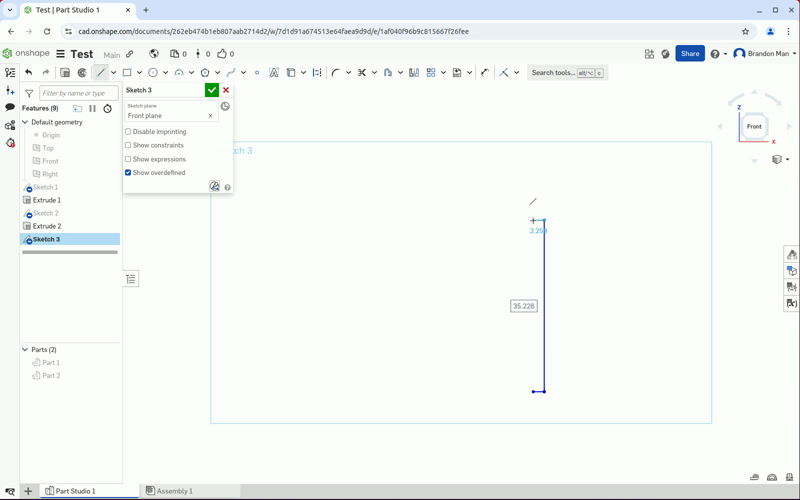
click(533, 220)
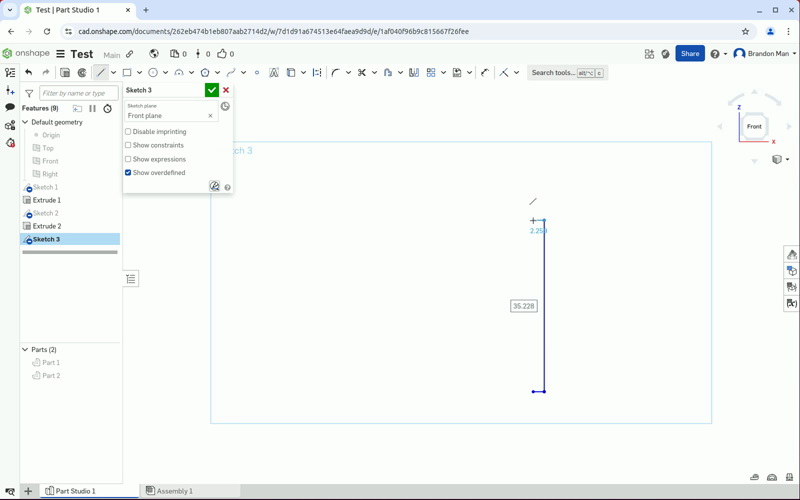
key_up(shift)
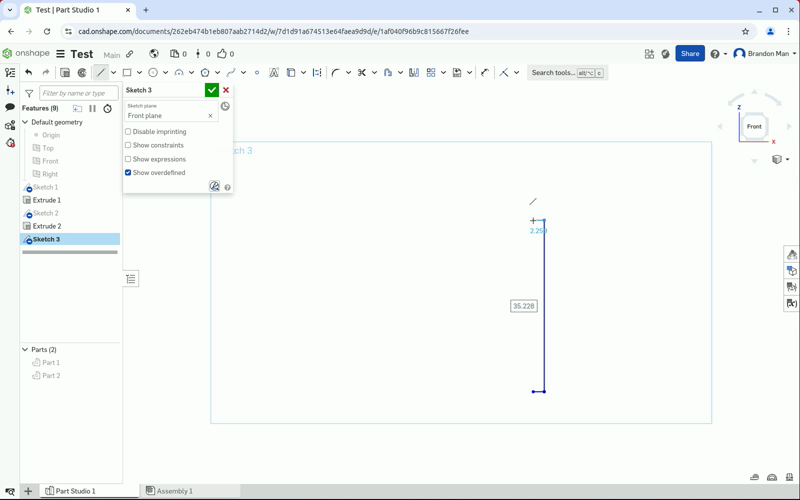
key_down(shift)
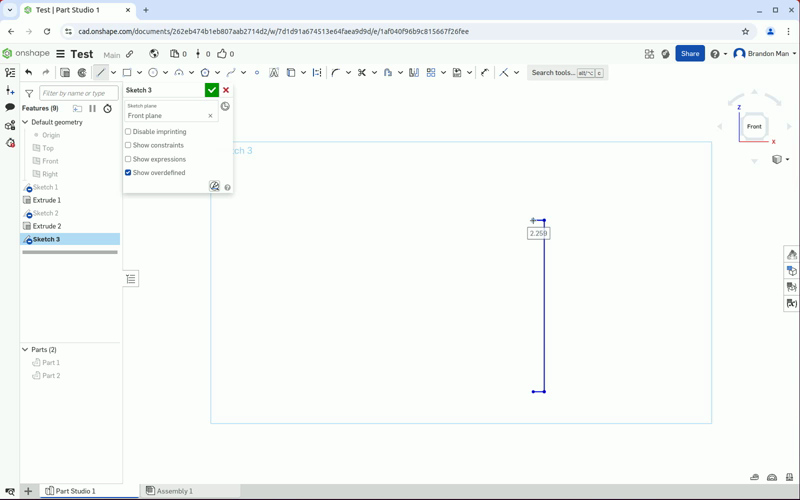
mouse_move(533, 391)
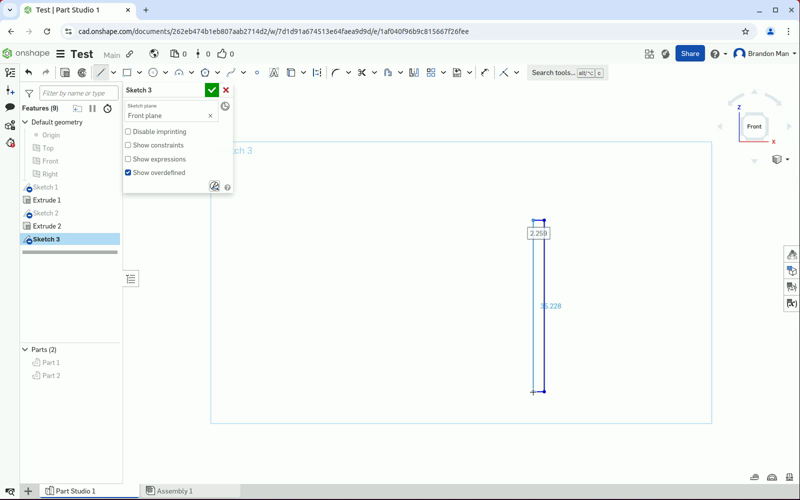
key_up(shift)
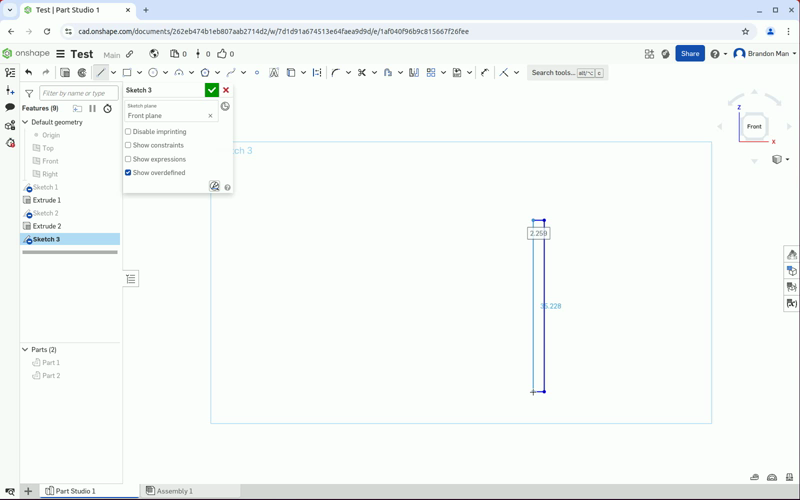
click(533, 391)
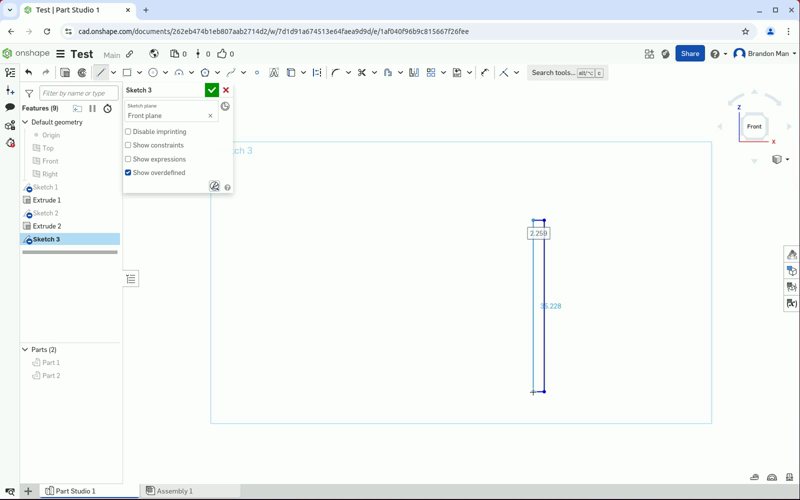
key(esc)
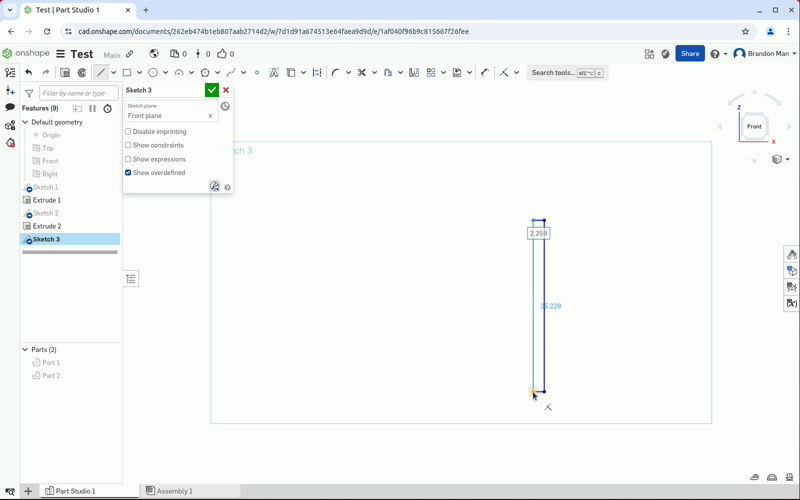
mouse_move(537, 289)
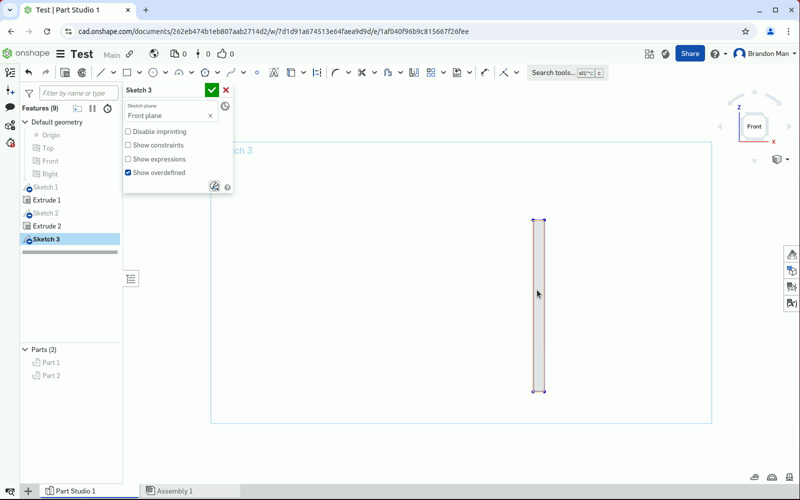
click(537, 289)
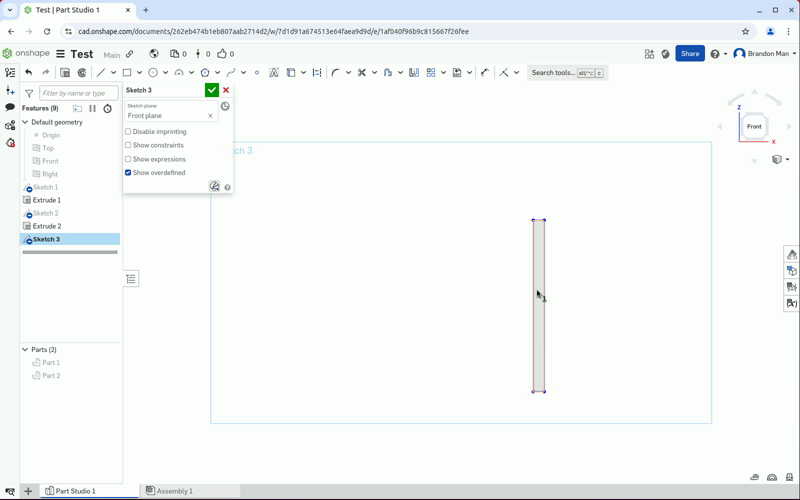
mouse_move(73, 352)
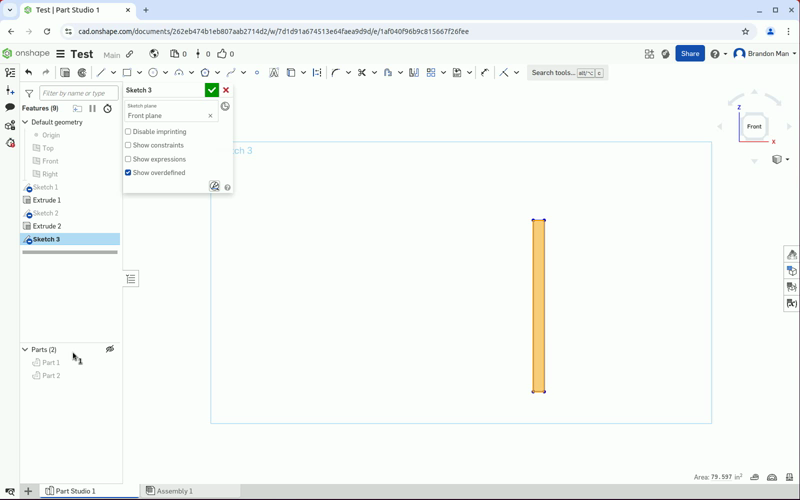
key(shift+y)
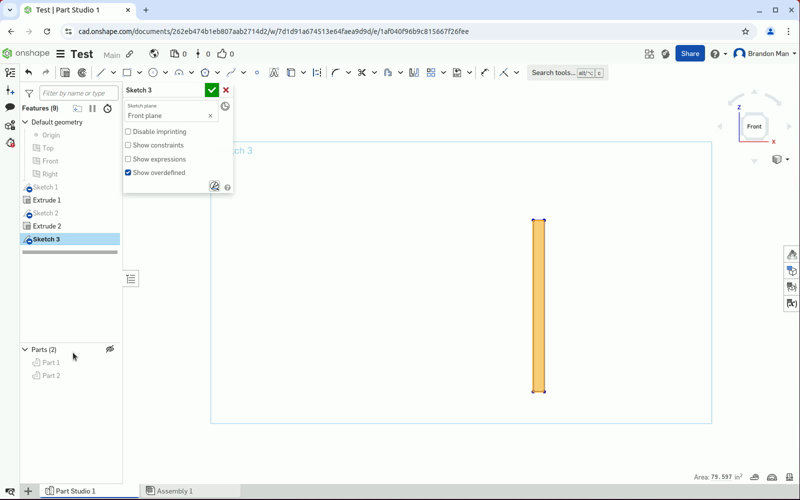
key(shift+e)
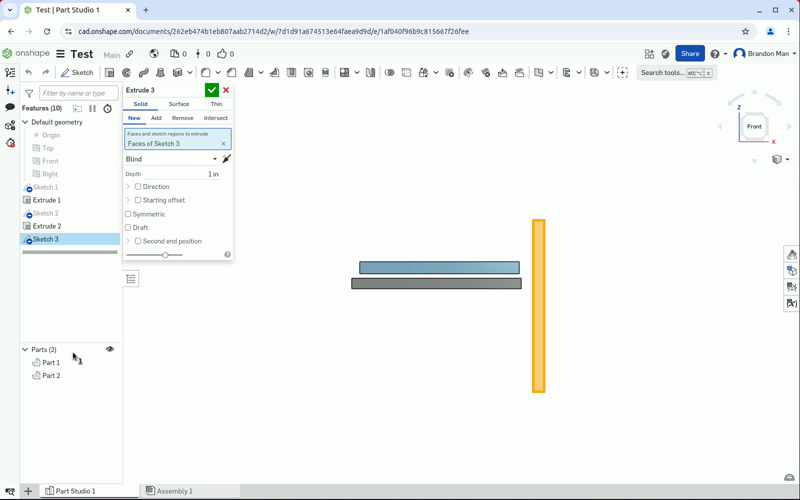
mouse_move(143, 106)
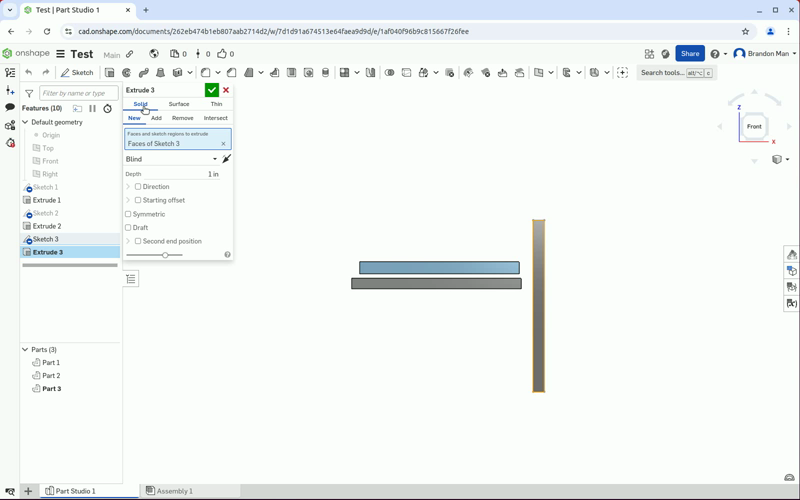
click(143, 106)
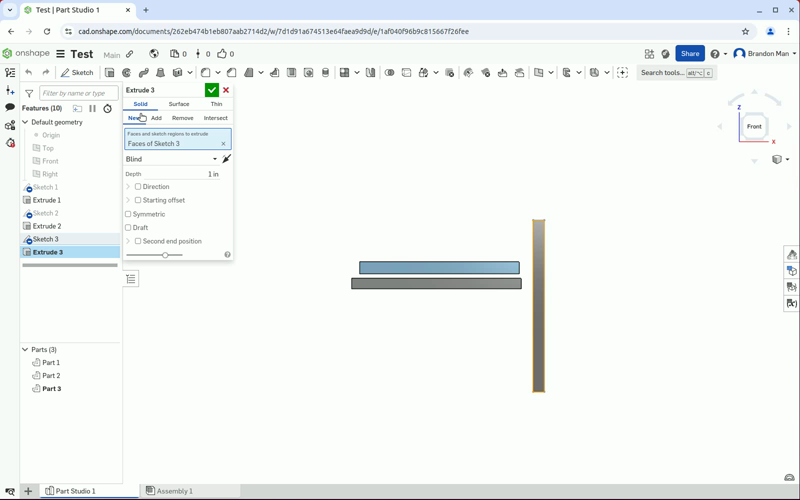
mouse_move(137, 120)
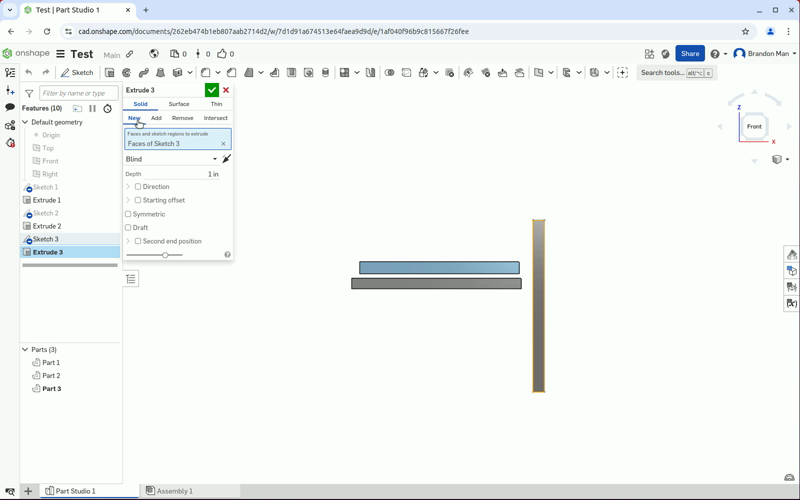
click(137, 120)
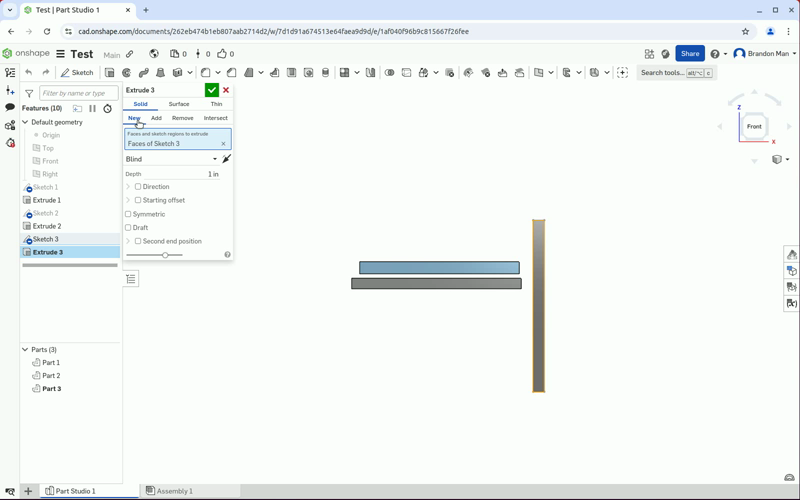
key(tab, 4)
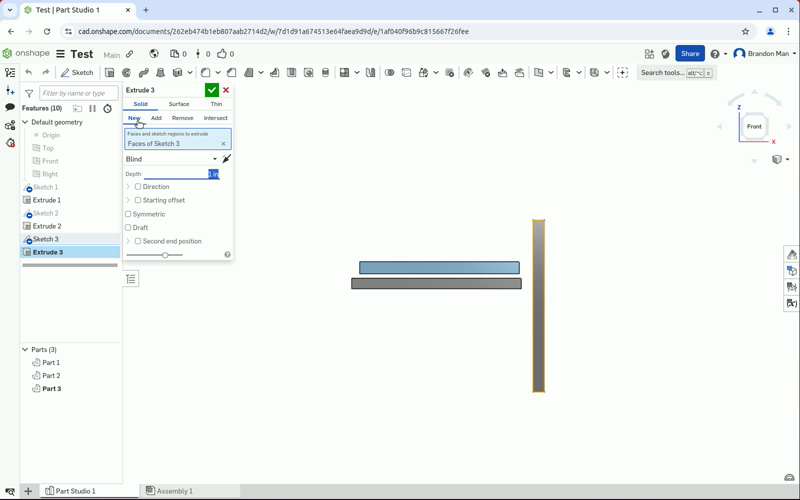
text(0.963)
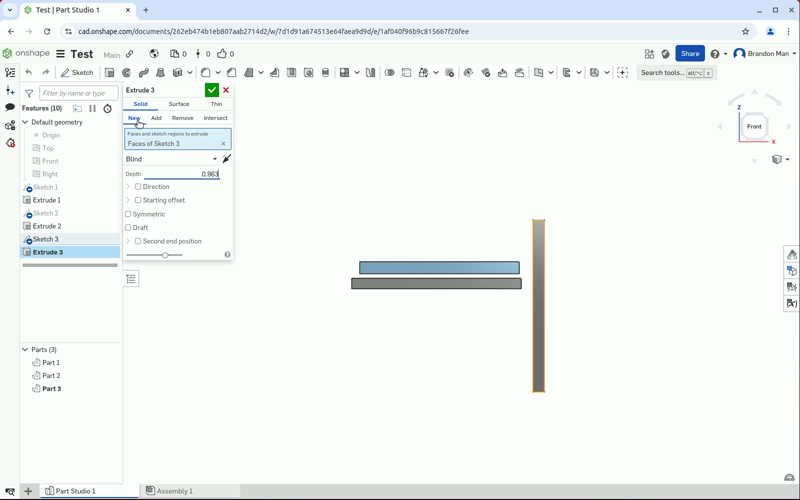
key(enter)
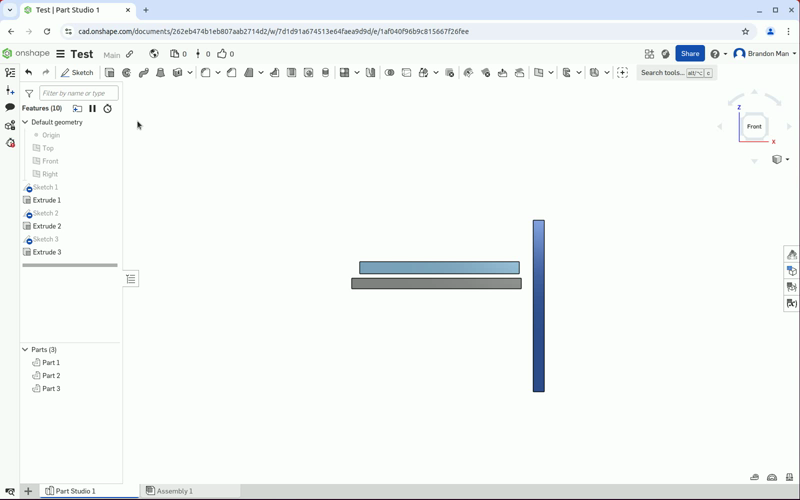
key(shift+h)
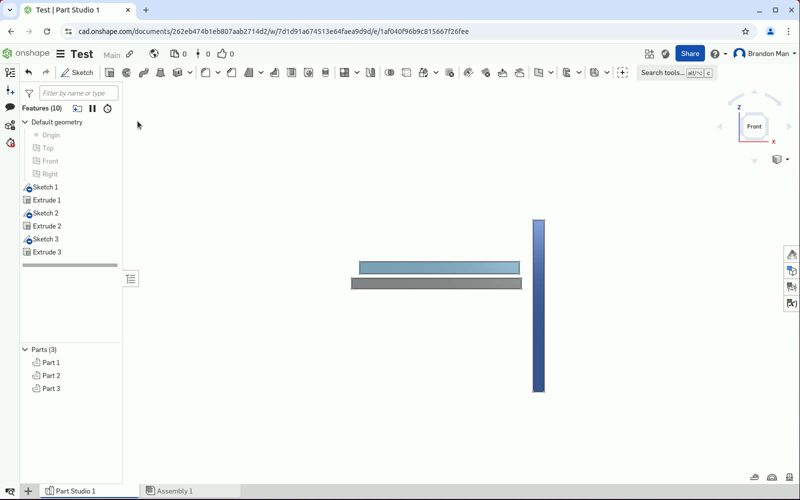
key(shift+h)
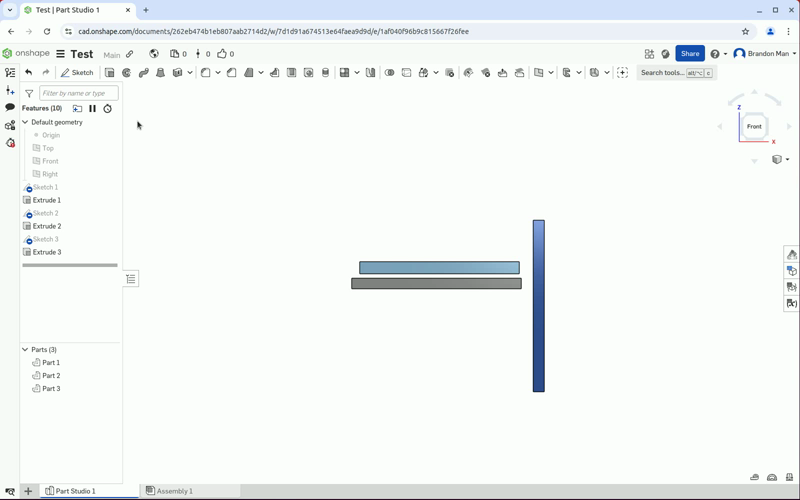
mouse_move(73, 189)
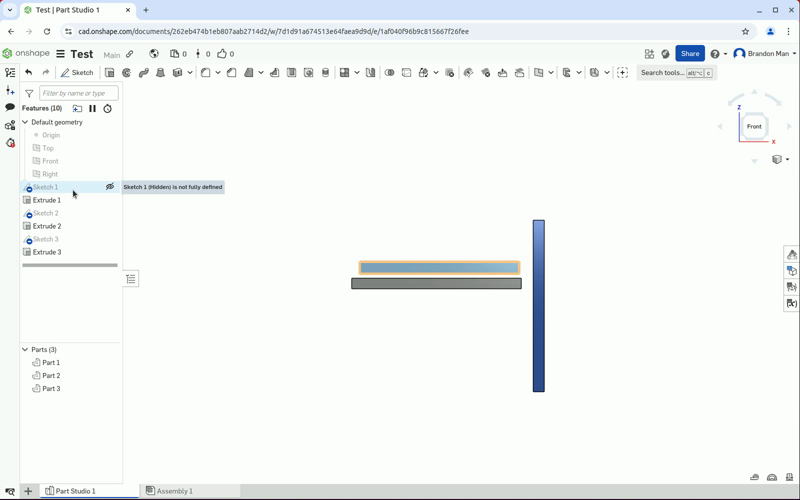
click(73, 189)
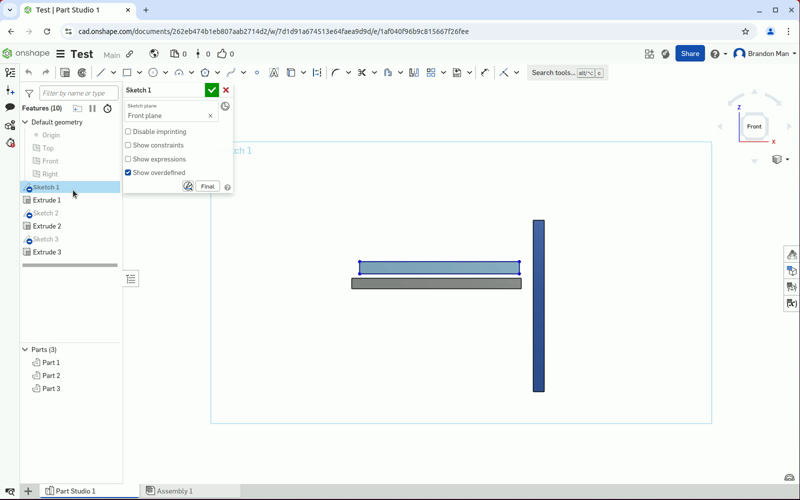
mouse_move(229, 92)
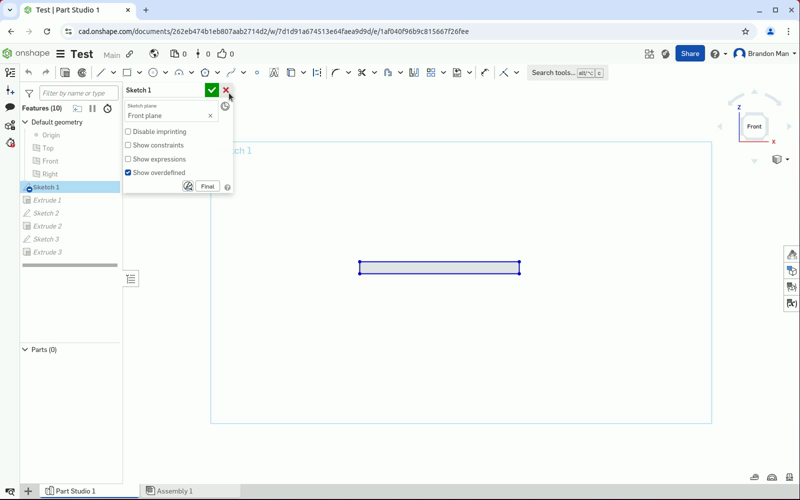
click(229, 92)
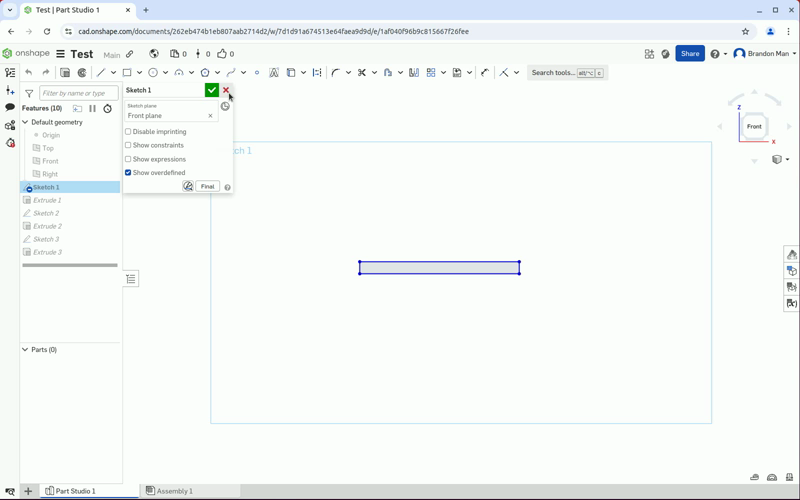
key(shift+s)
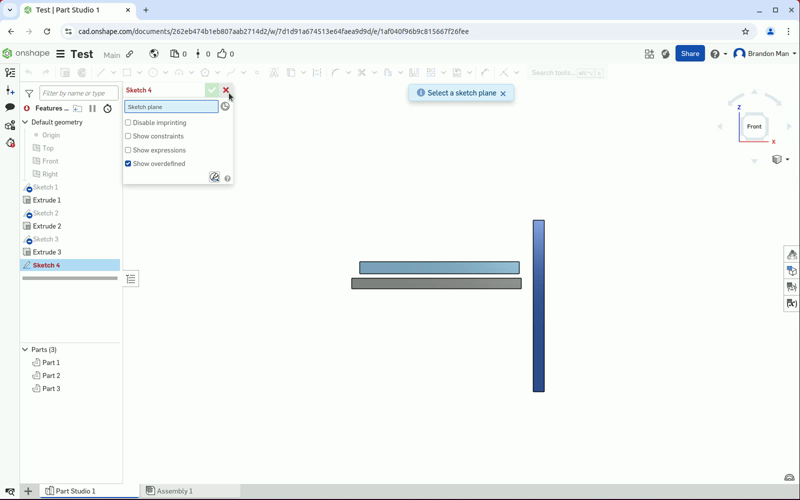
mouse_move(73, 163)
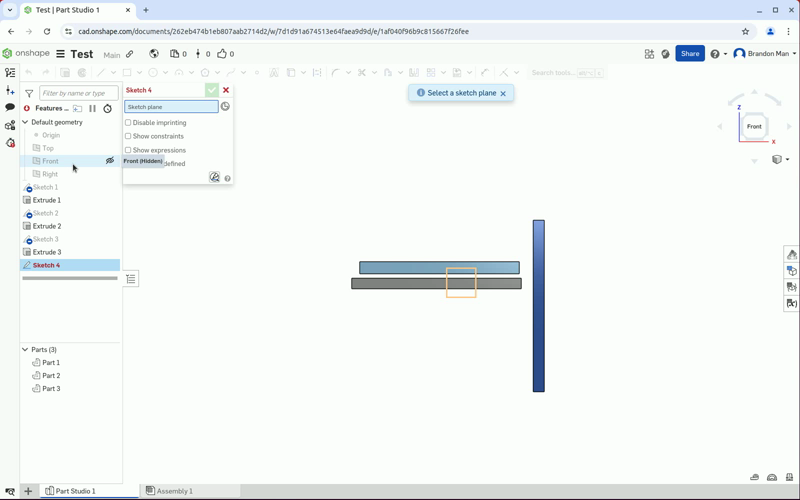
click(73, 163)
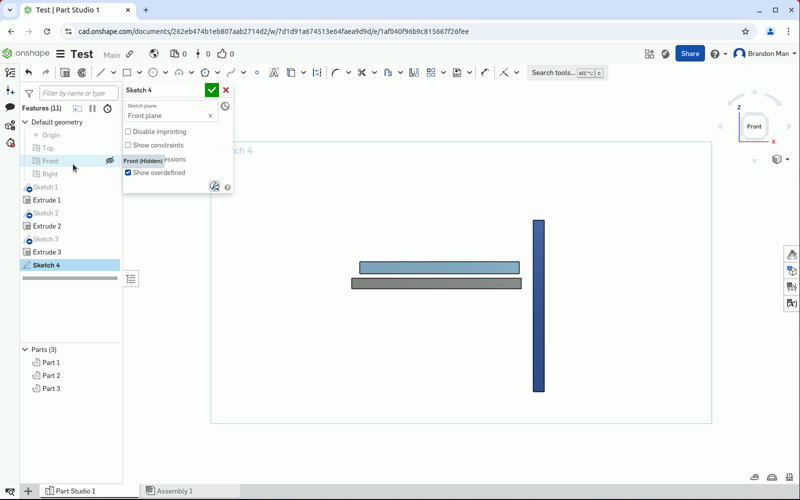
mouse_move(73, 352)
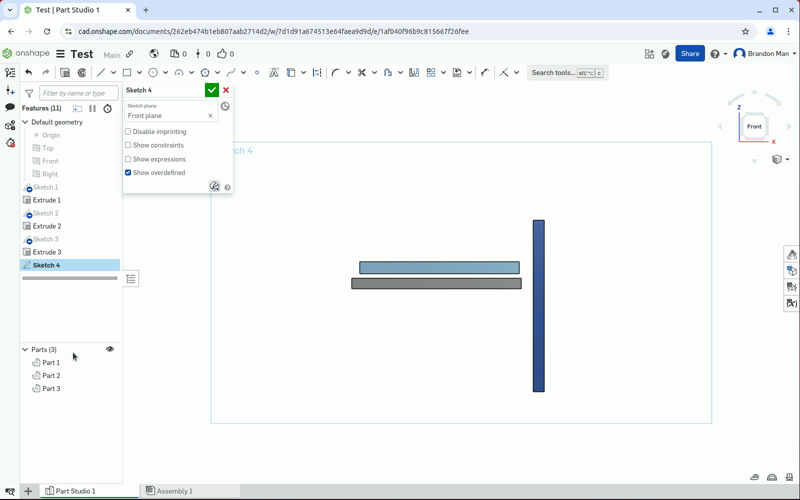
key(y)
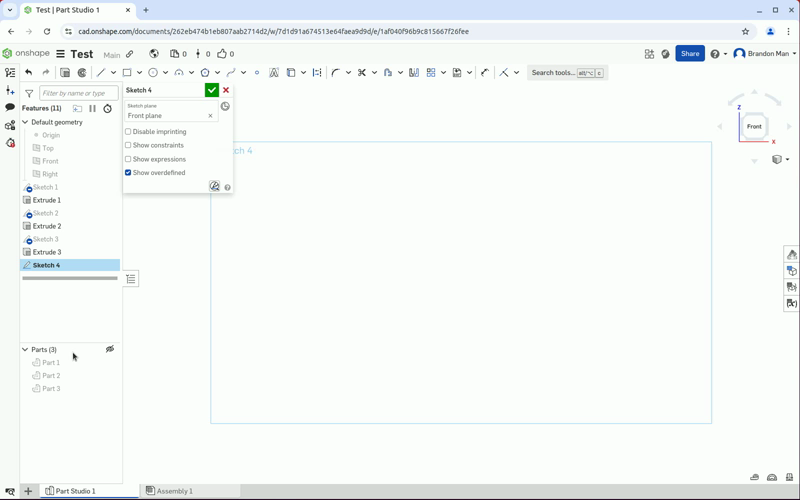
key(l)
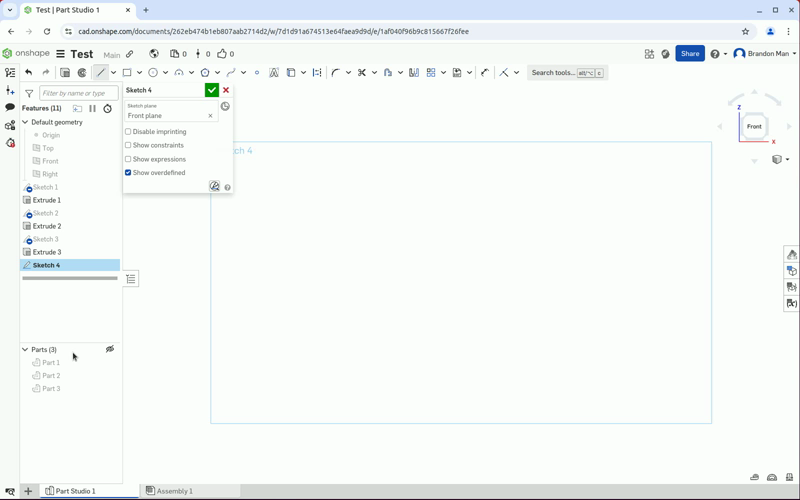
key_down(shift)
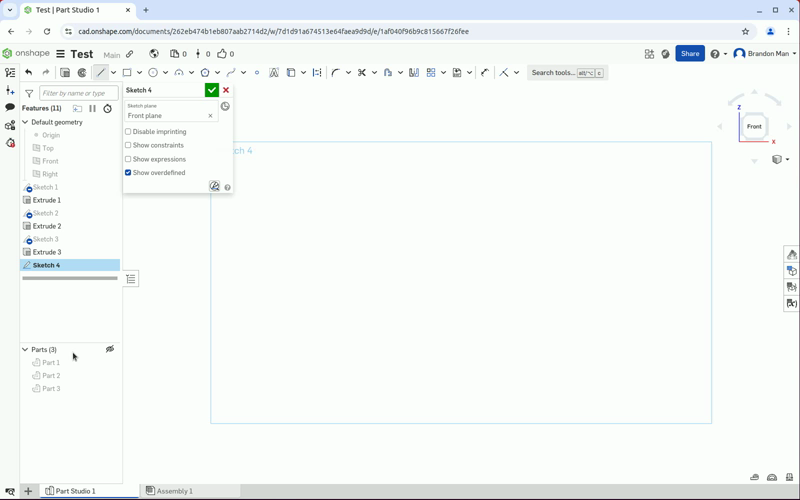
mouse_move(348, 304)
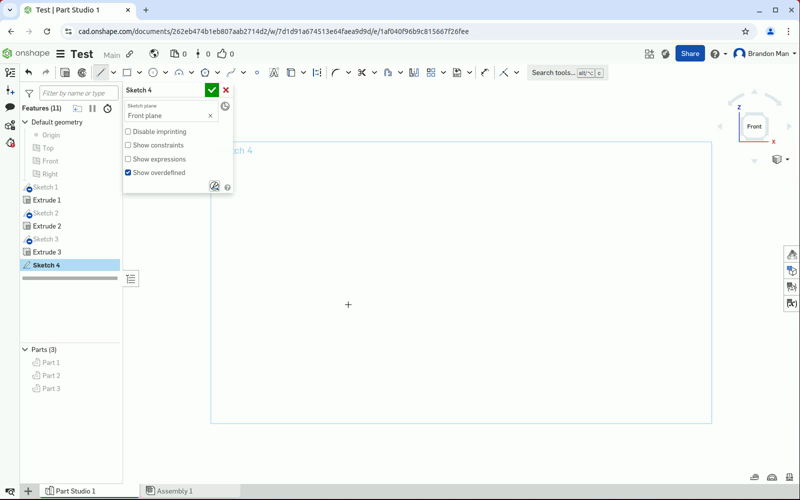
click(348, 304)
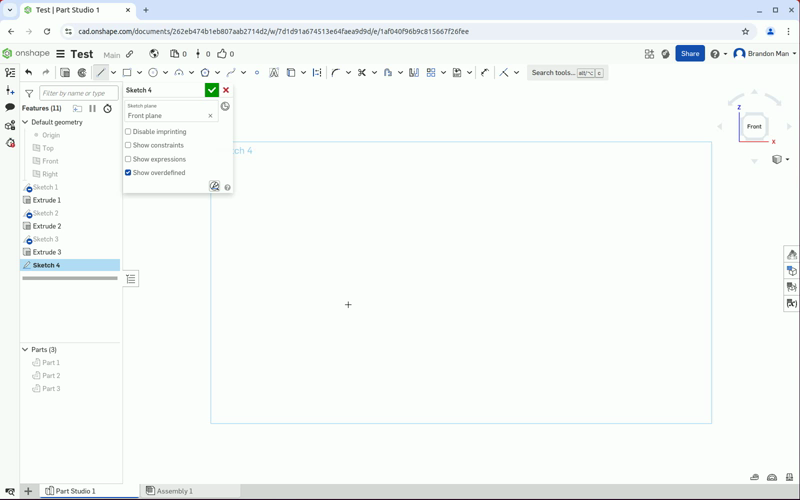
key_up(shift)
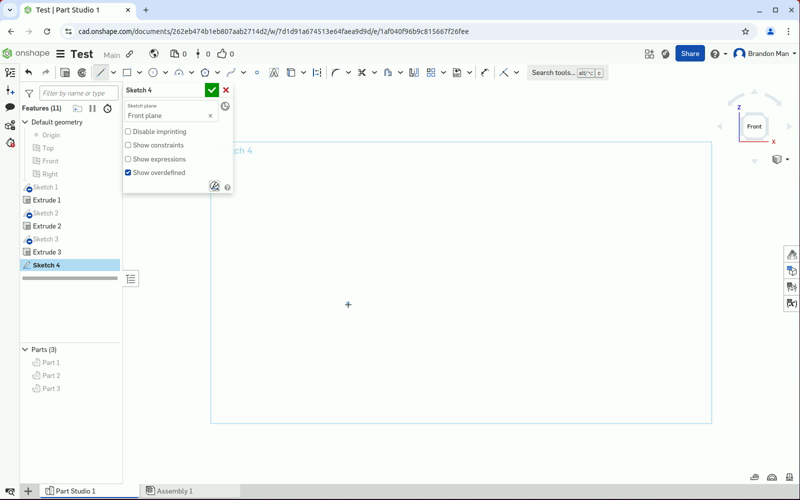
key_down(shift)
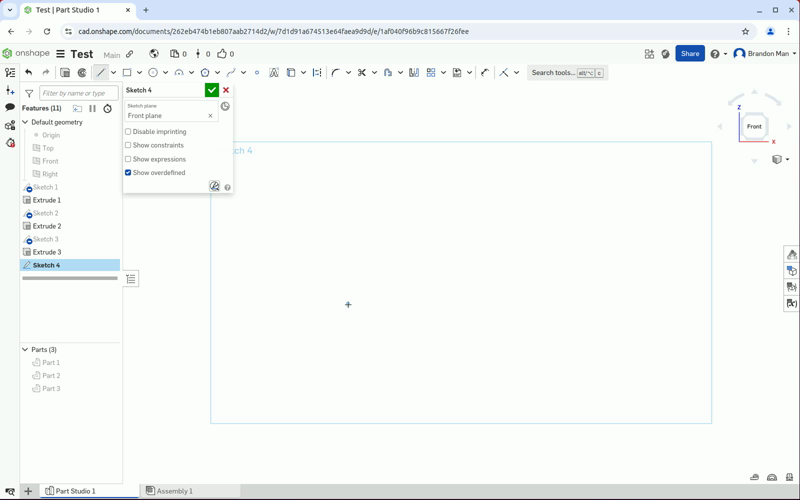
mouse_move(507, 304)
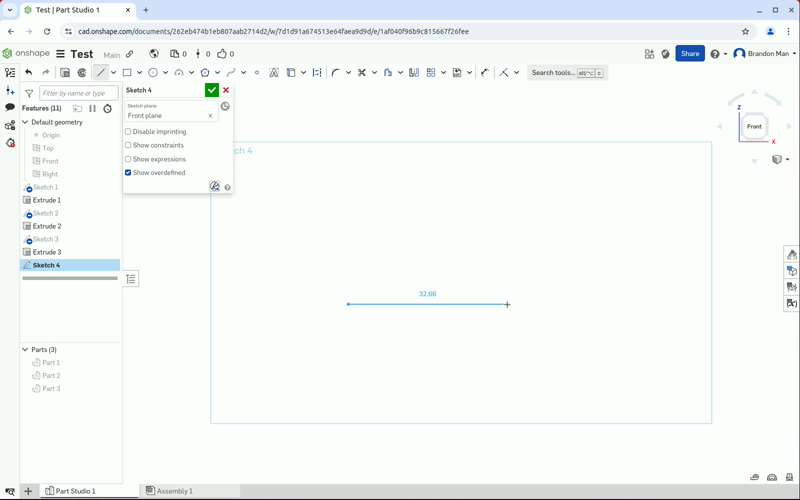
click(507, 304)
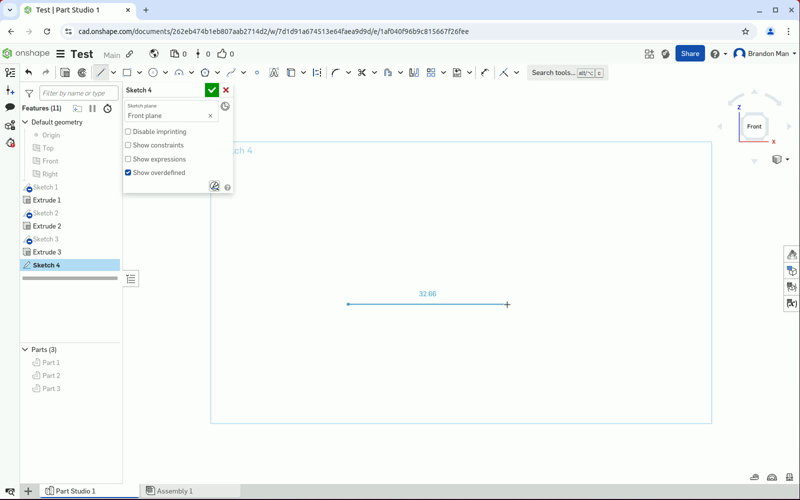
key_up(shift)
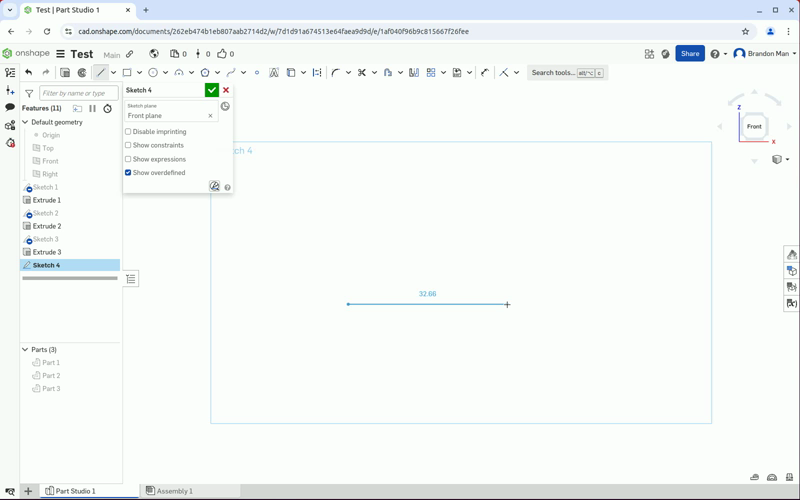
key_down(shift)
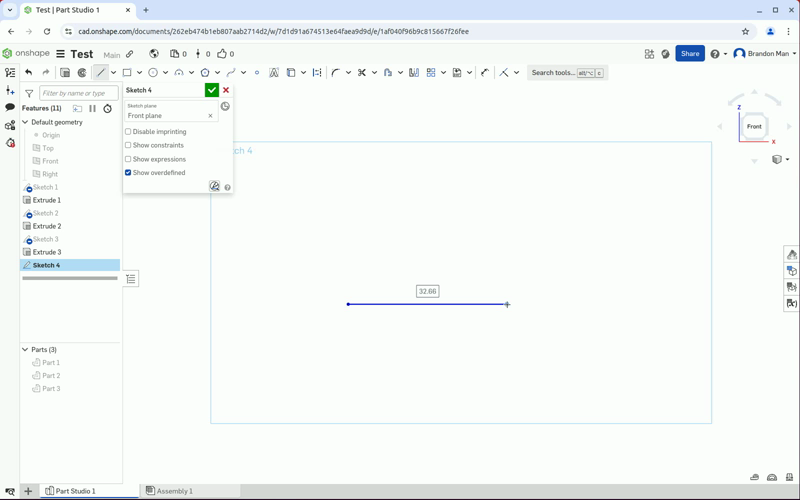
mouse_move(537, 304)
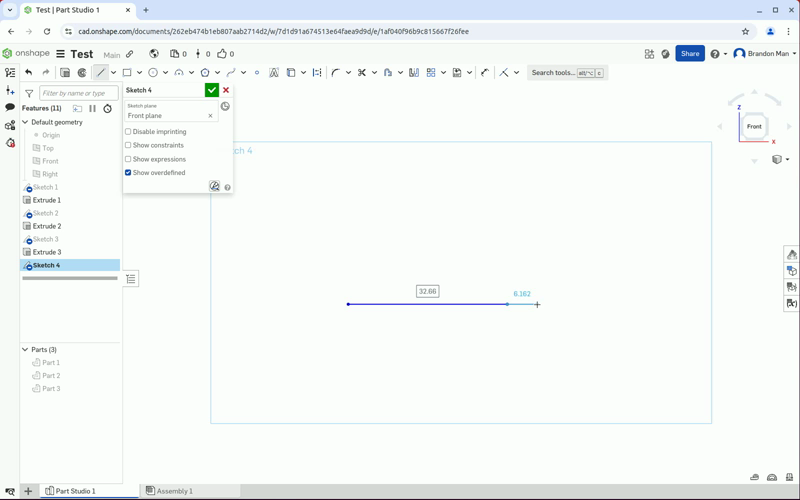
mouse_move(507, 299)
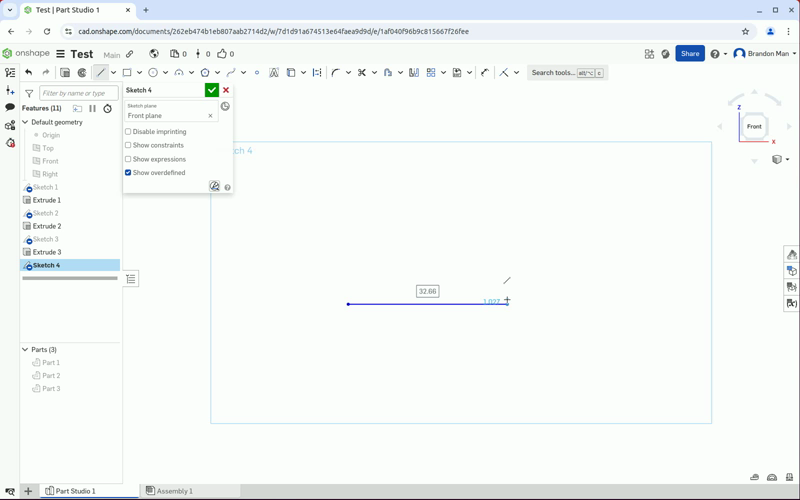
scroll(6)
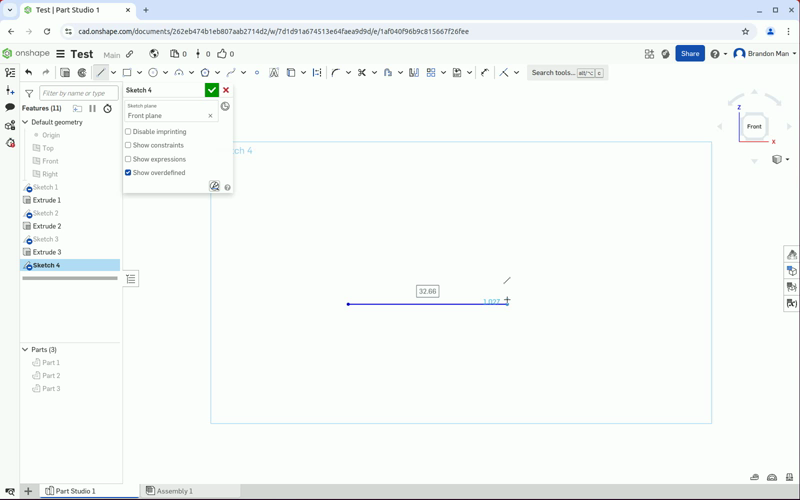
scroll(6)
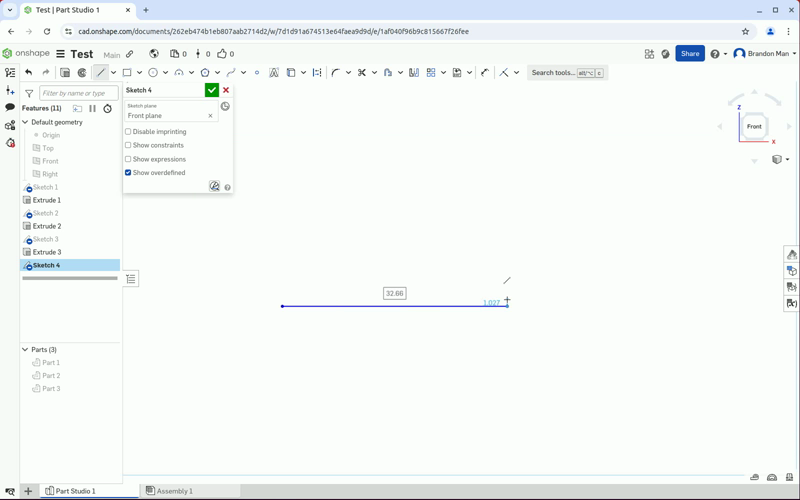
scroll(6)
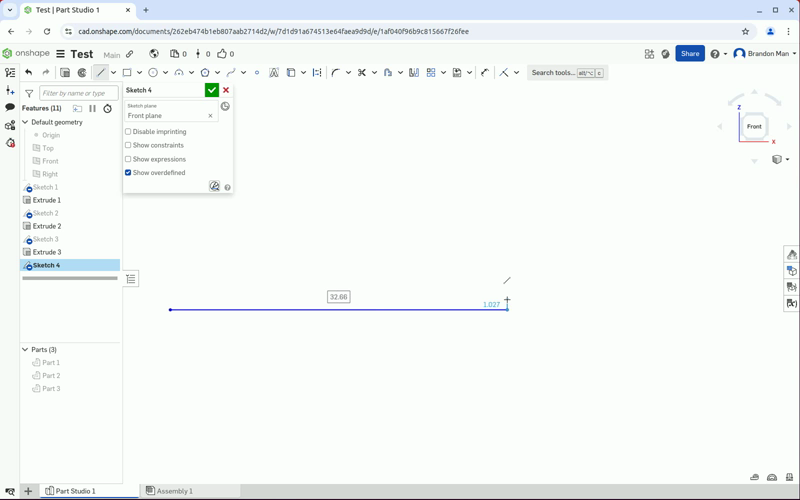
scroll(6)
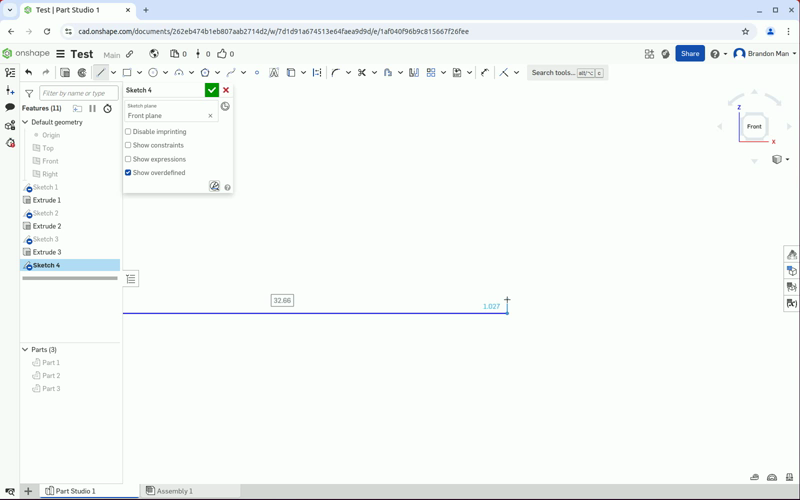
scroll(6)
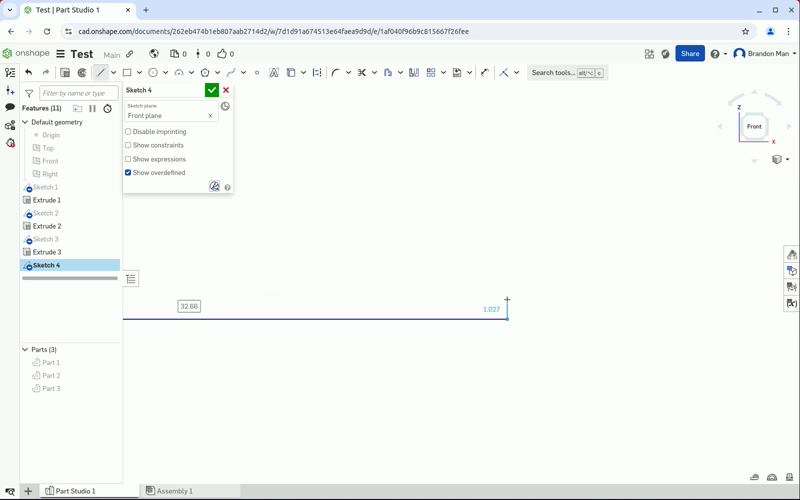
scroll(6)
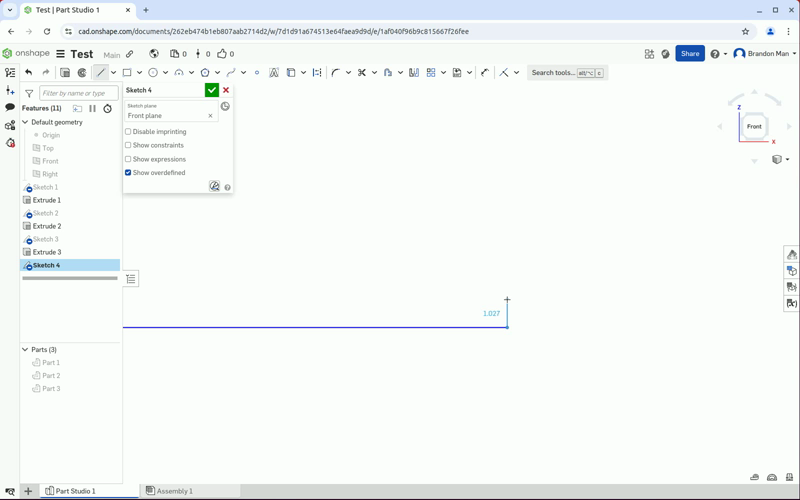
scroll(6)
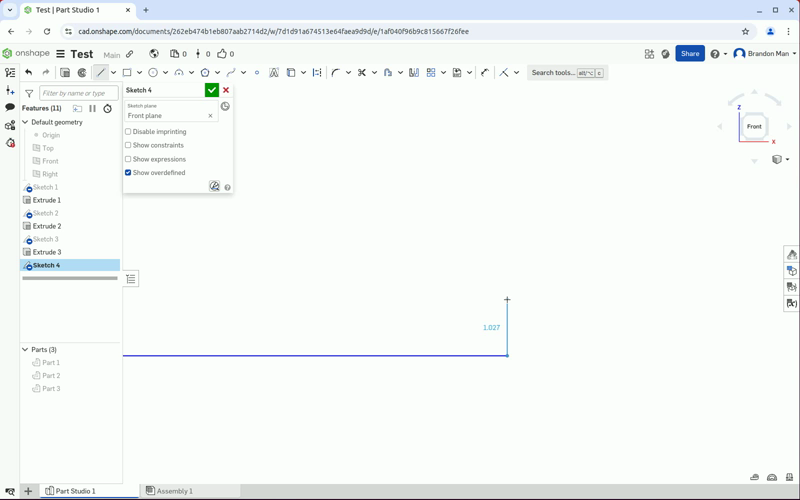
click(507, 299)
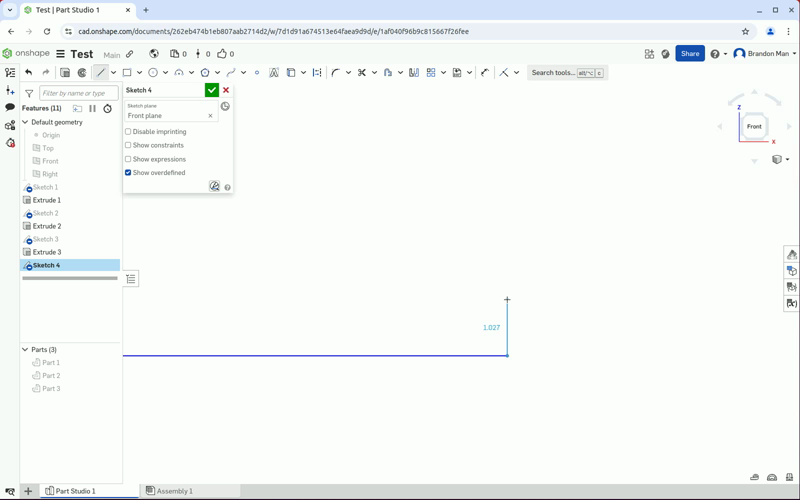
scroll(-6)
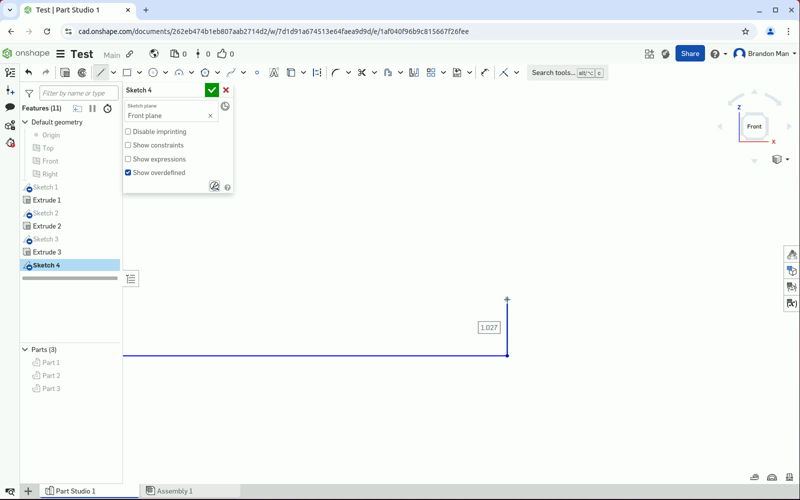
scroll(-6)
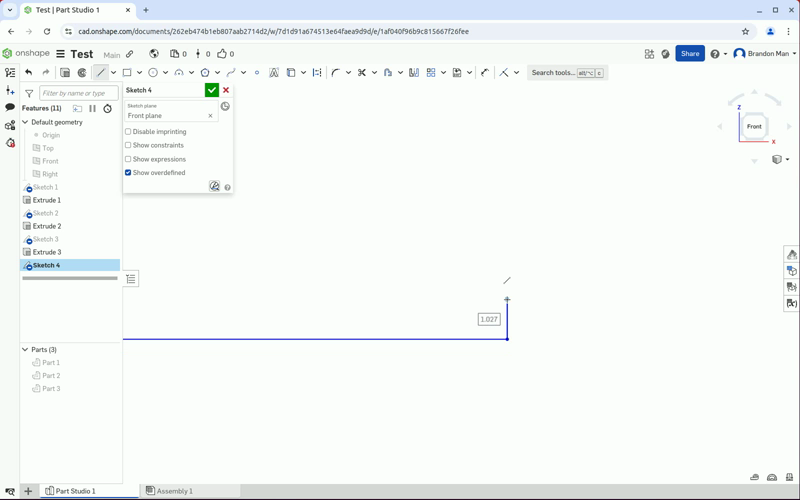
scroll(-6)
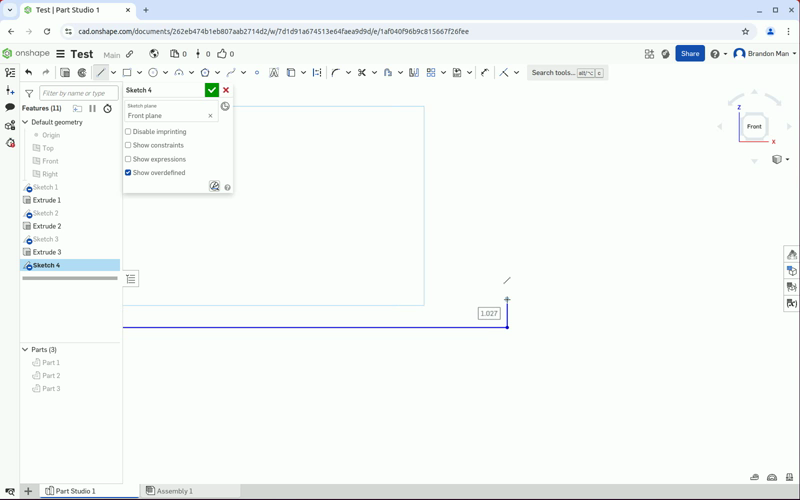
scroll(-6)
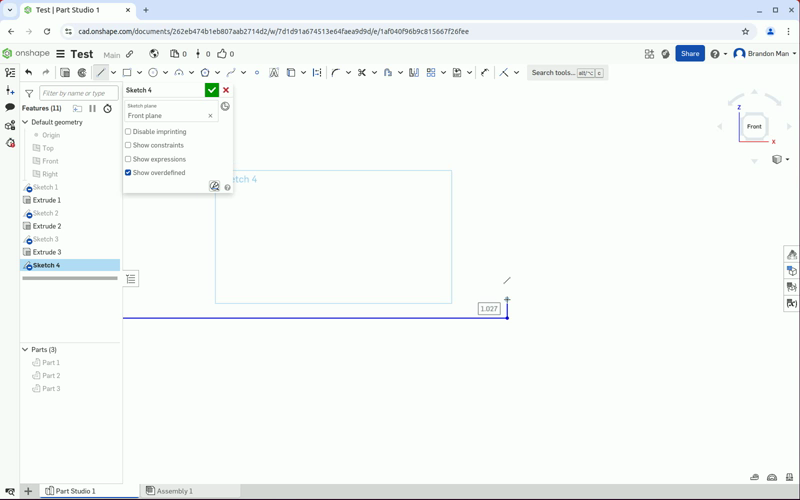
scroll(-6)
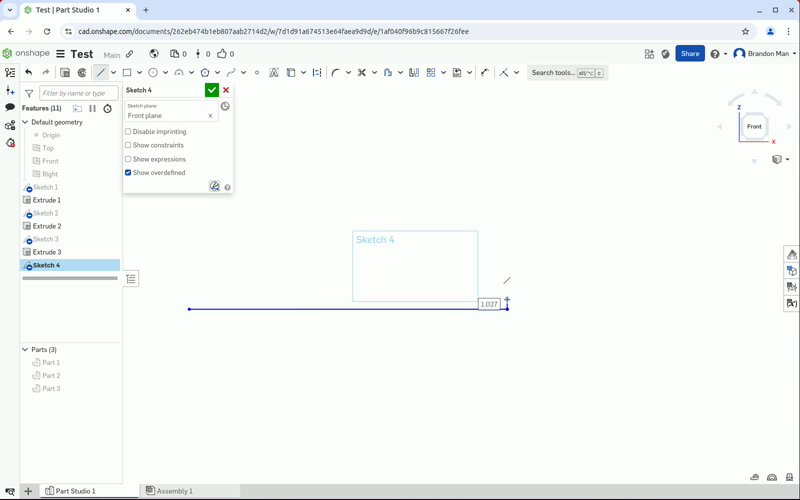
scroll(-6)
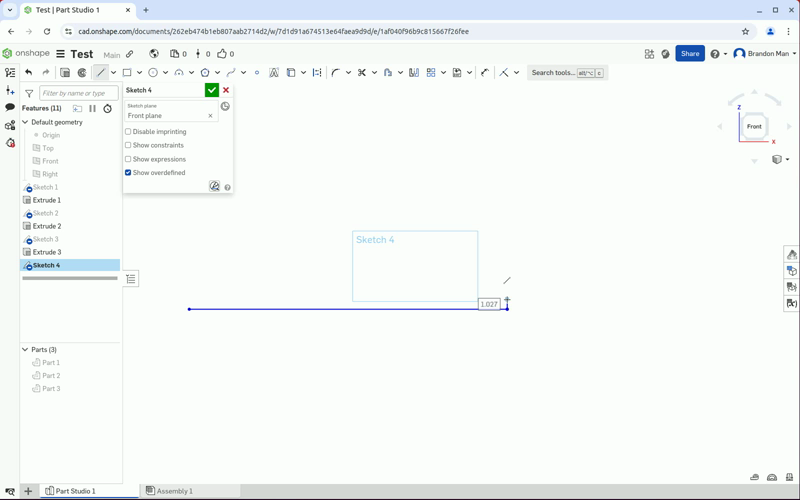
scroll(-6)
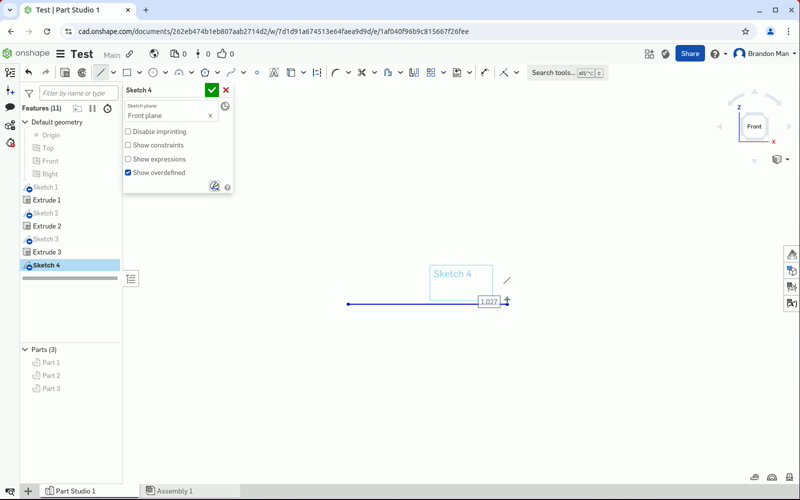
key_up(shift)
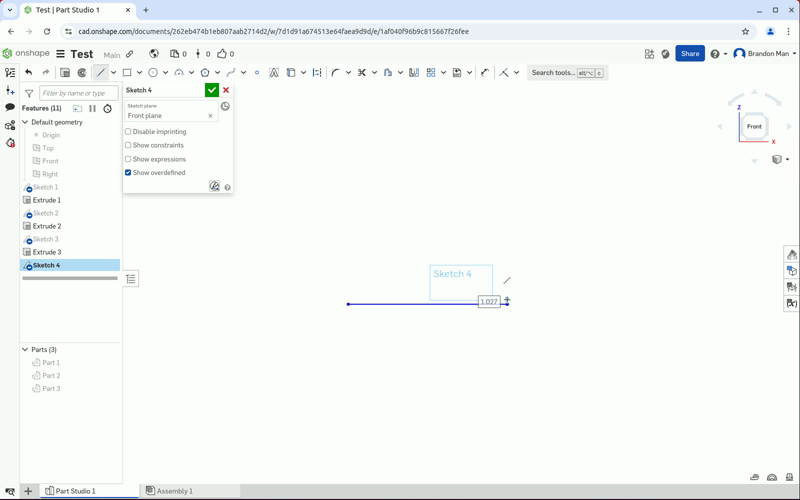
key_down(shift)
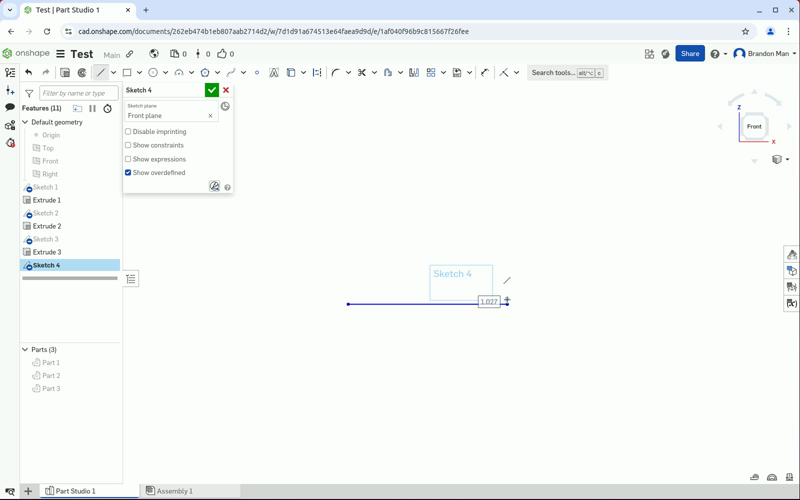
mouse_move(348, 299)
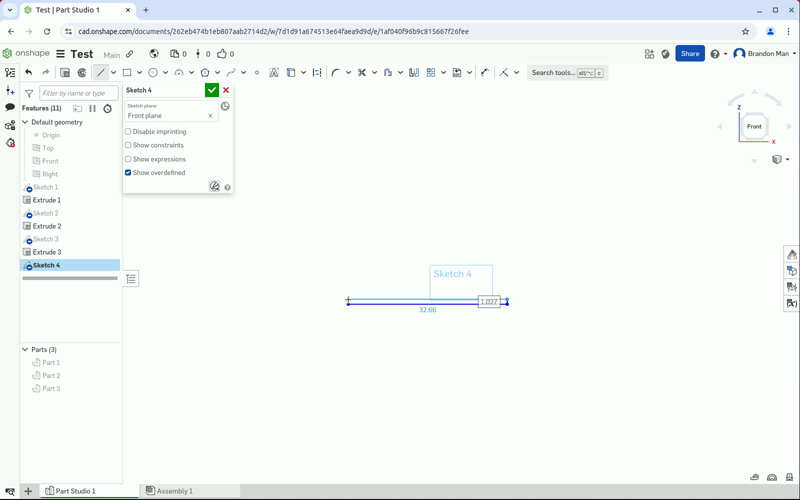
click(348, 299)
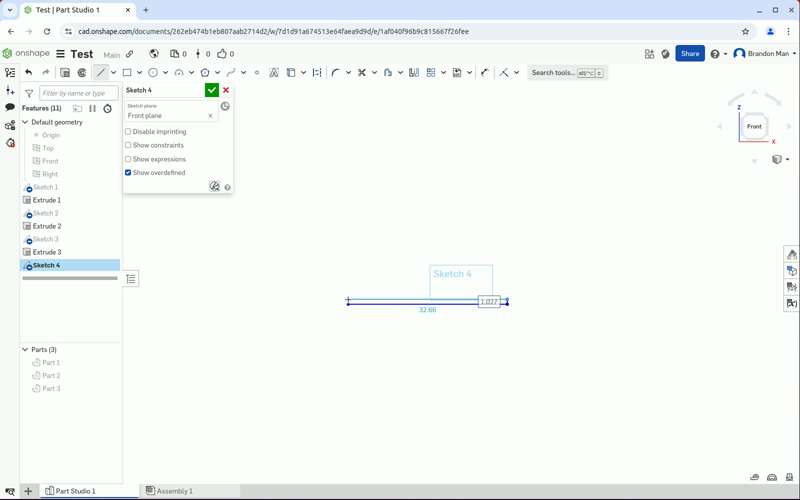
key_up(shift)
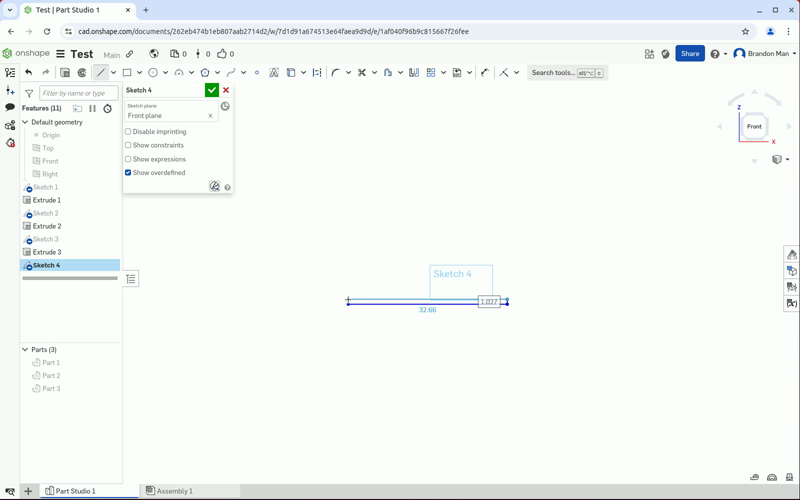
mouse_move(378, 299)
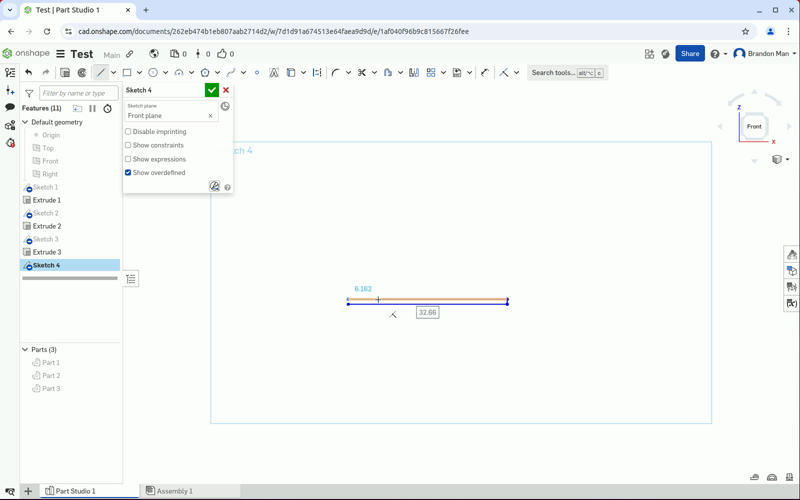
key_down(shift)
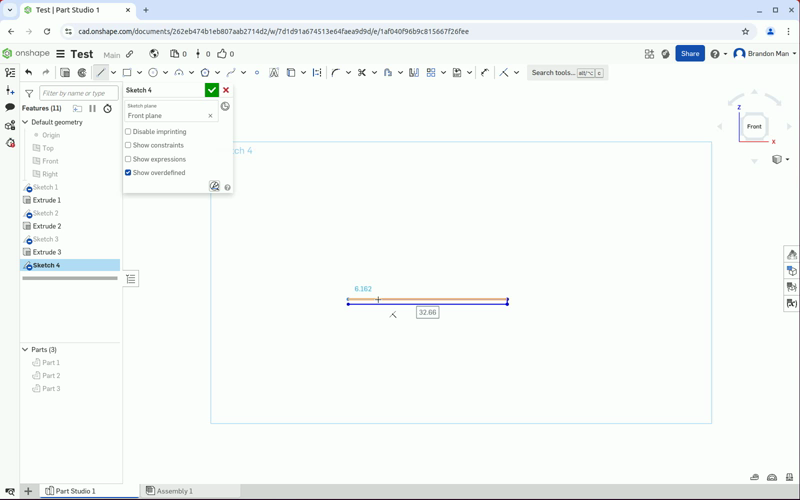
mouse_move(348, 304)
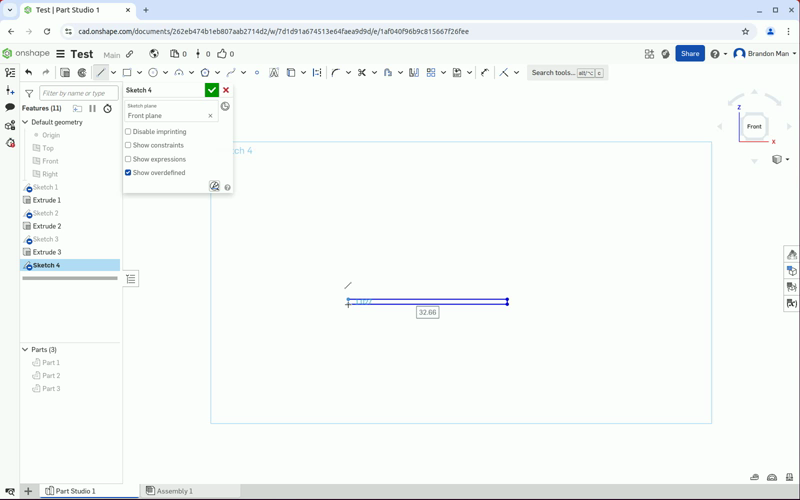
scroll(6)
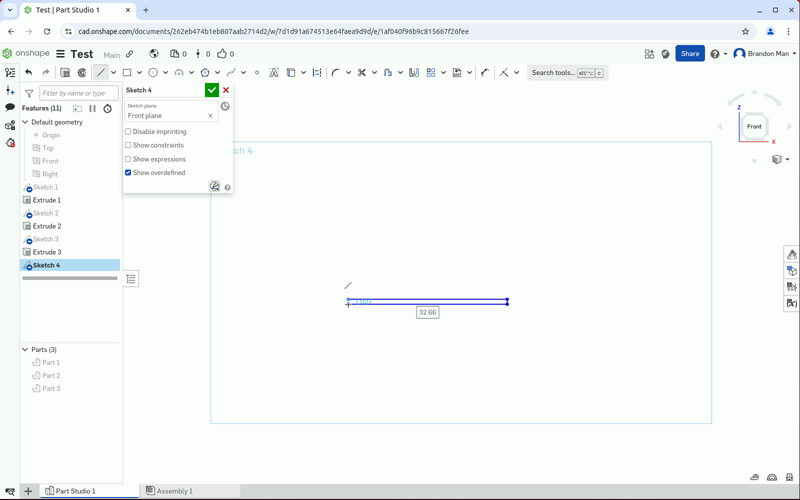
scroll(6)
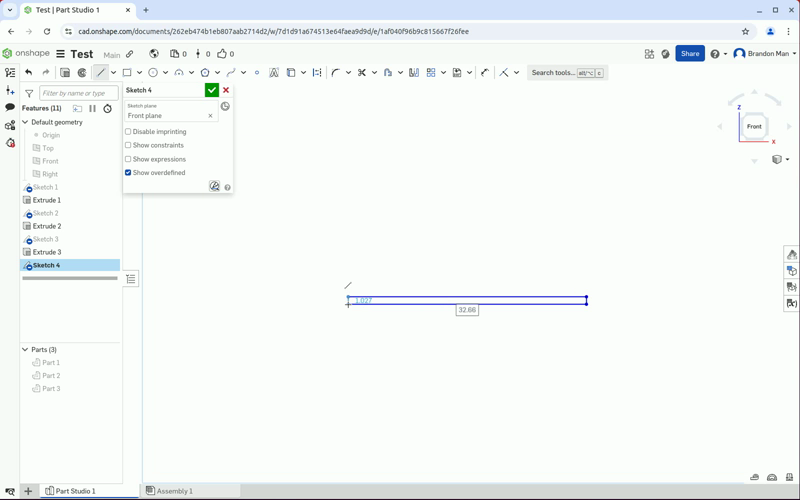
scroll(6)
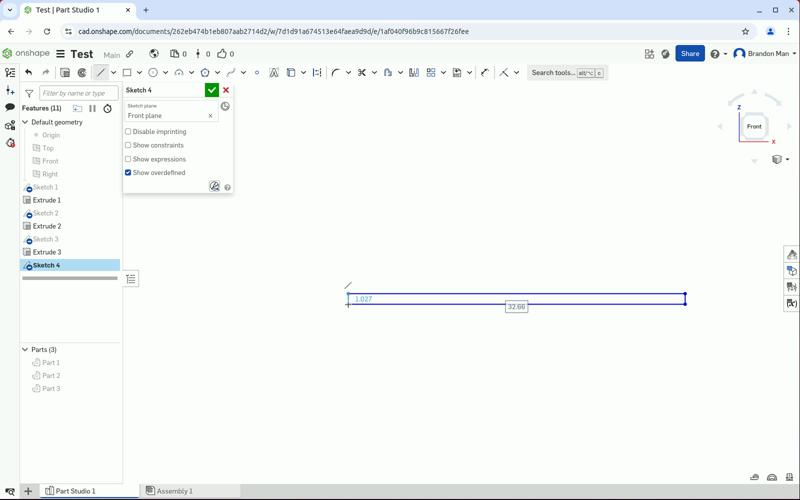
scroll(6)
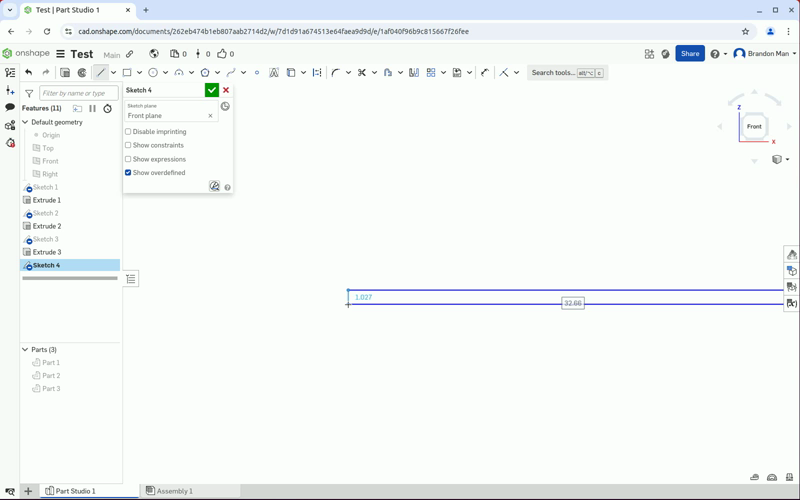
scroll(6)
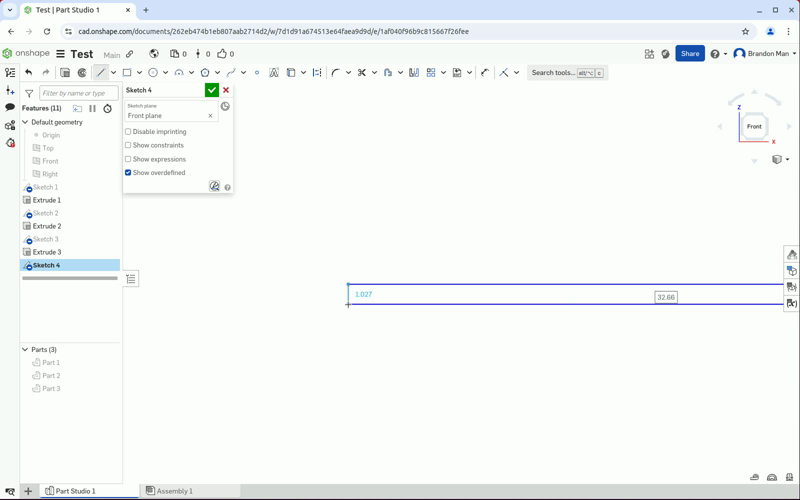
scroll(6)
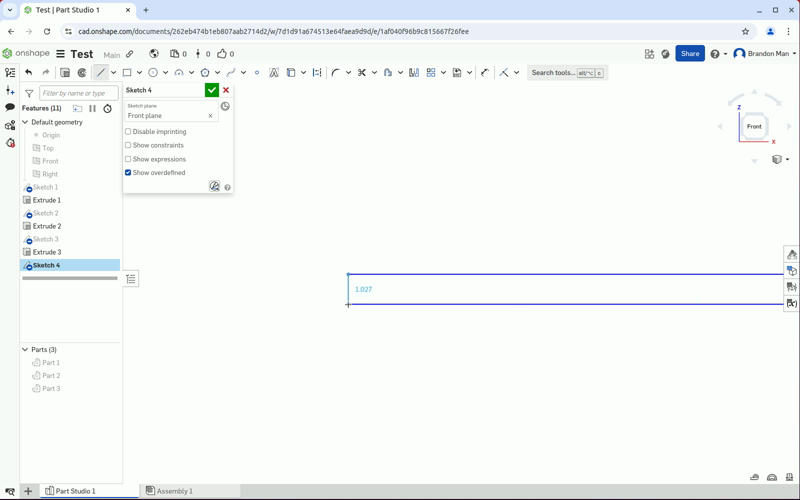
scroll(6)
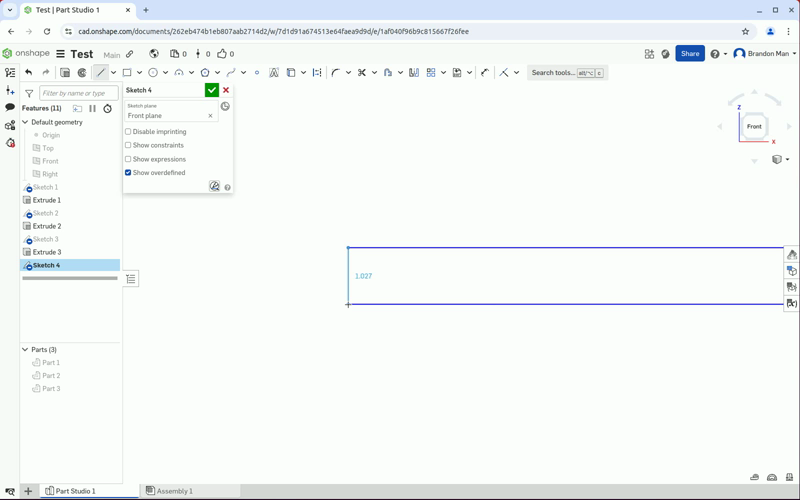
key_up(shift)
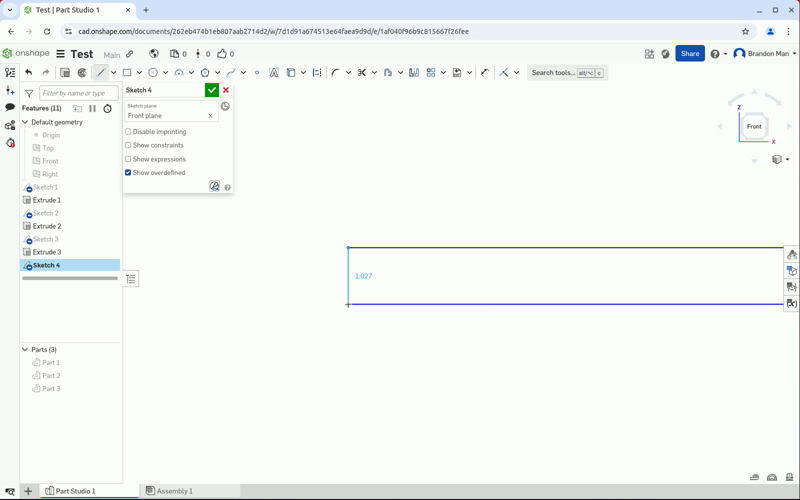
click(348, 304)
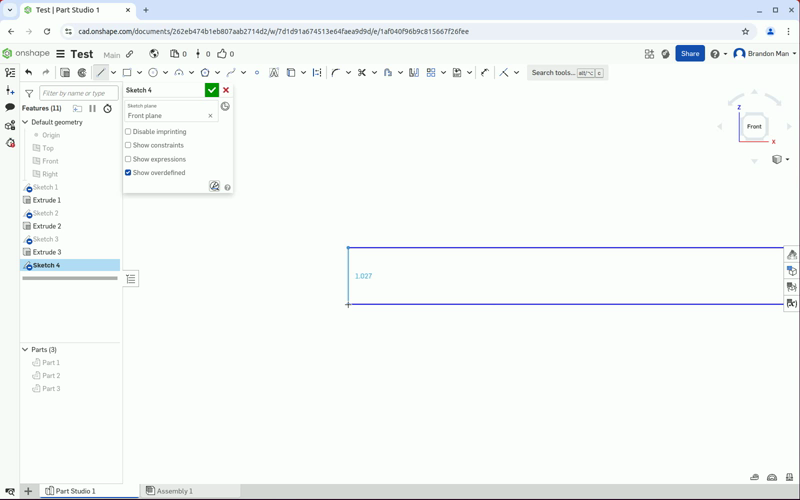
scroll(-6)
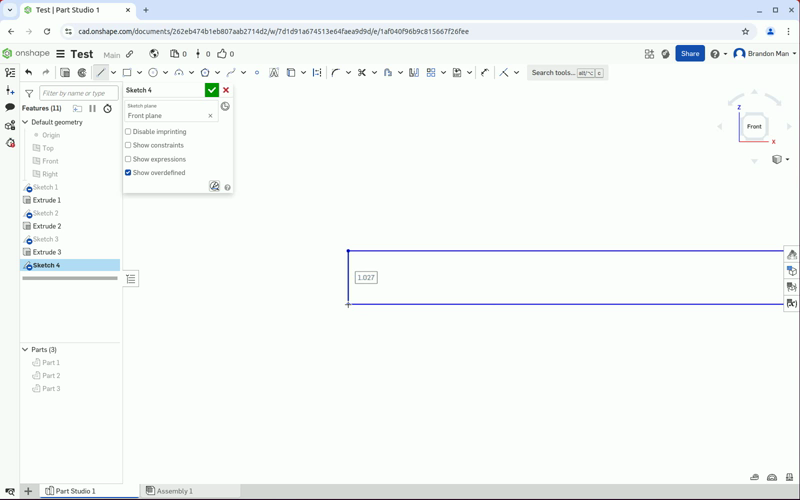
scroll(-6)
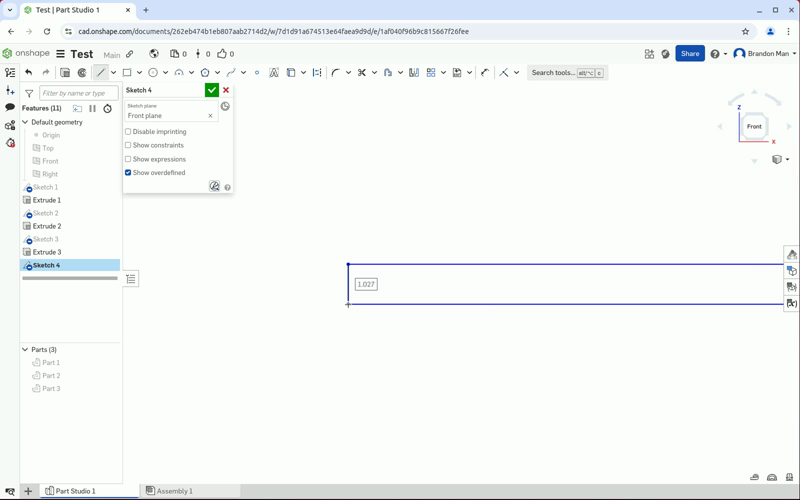
scroll(-6)
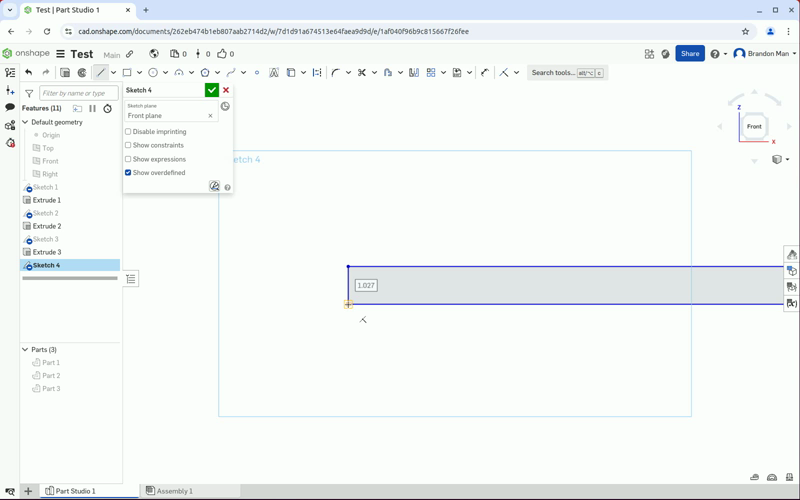
scroll(-6)
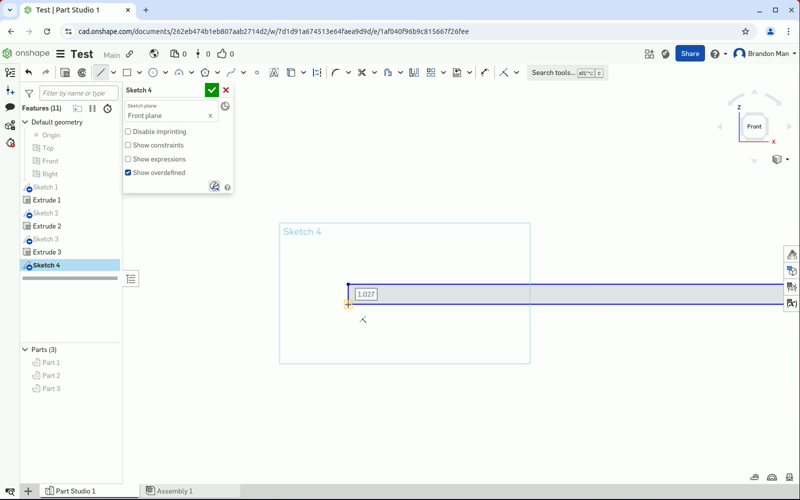
scroll(-6)
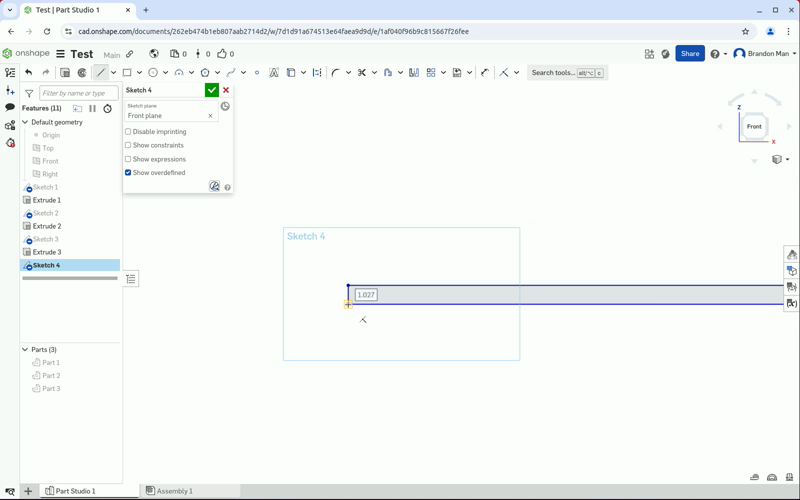
scroll(-6)
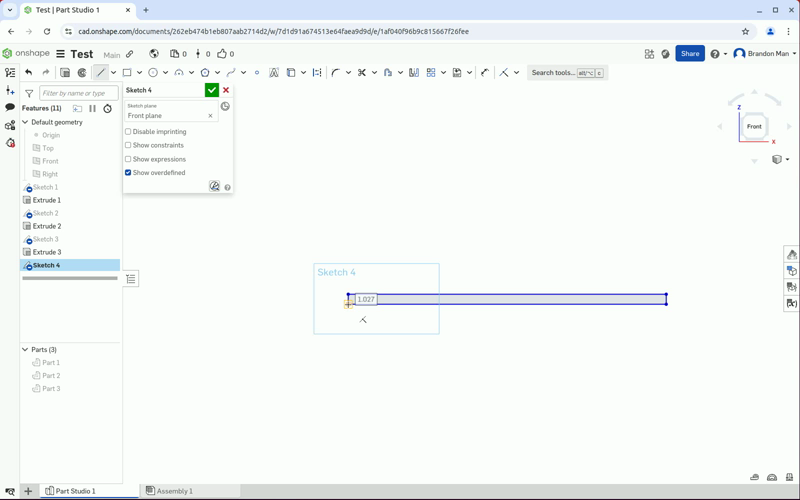
scroll(-6)
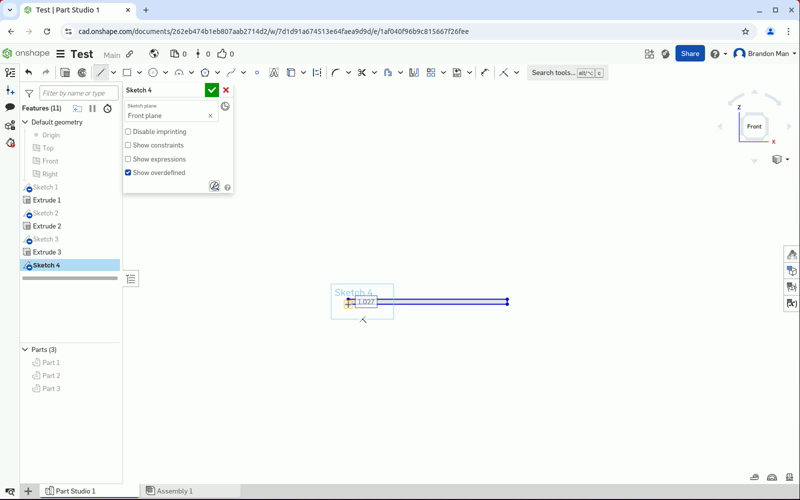
key(esc)
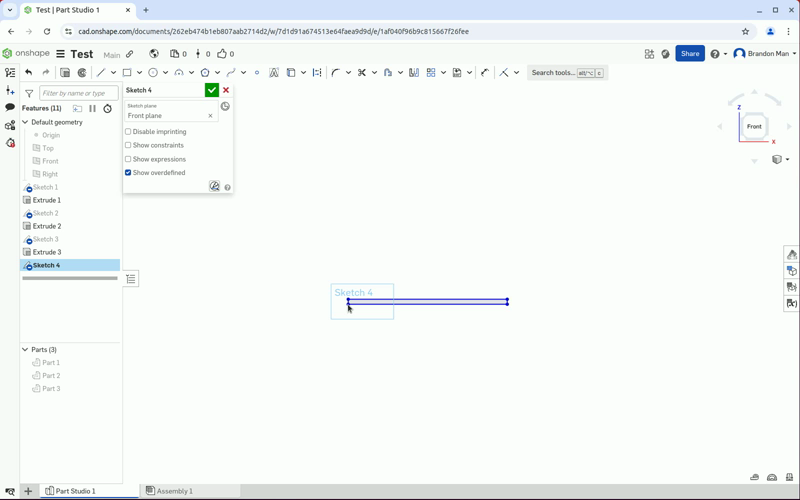
mouse_move(370, 302)
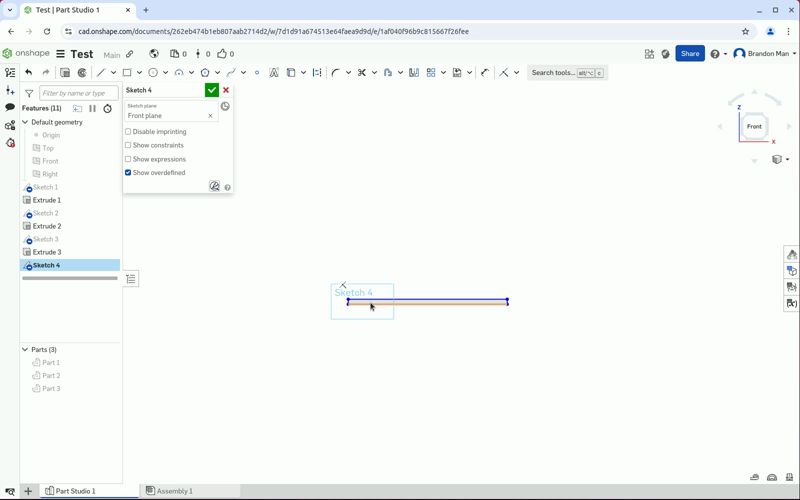
scroll(6)
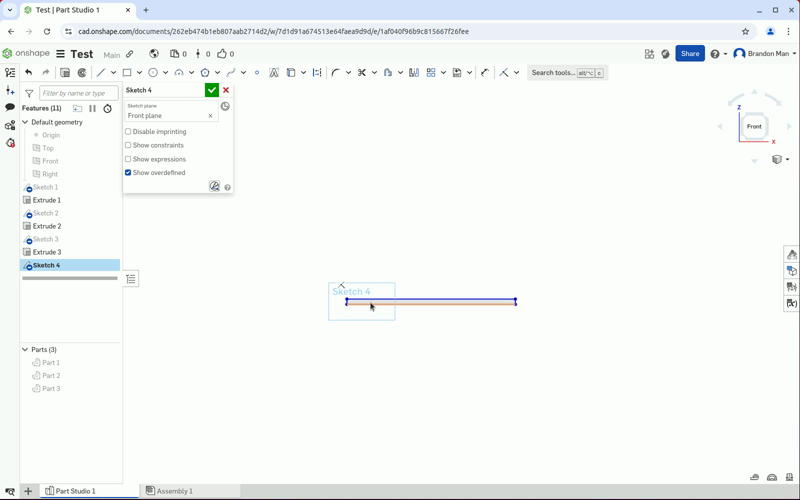
scroll(6)
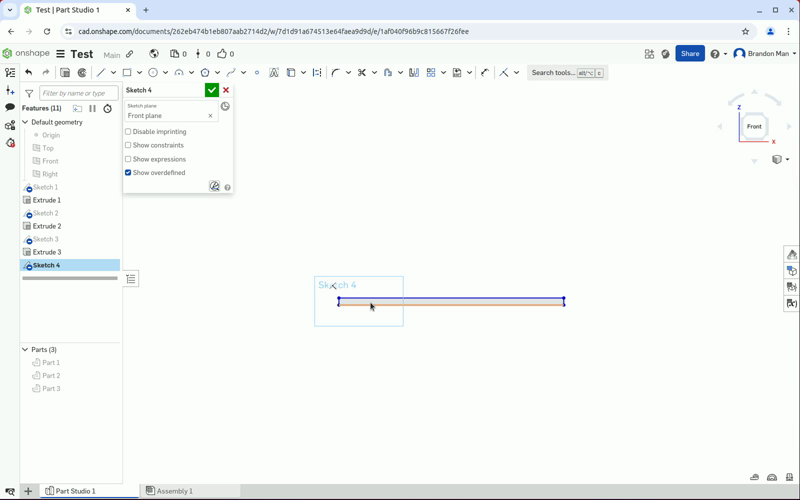
scroll(6)
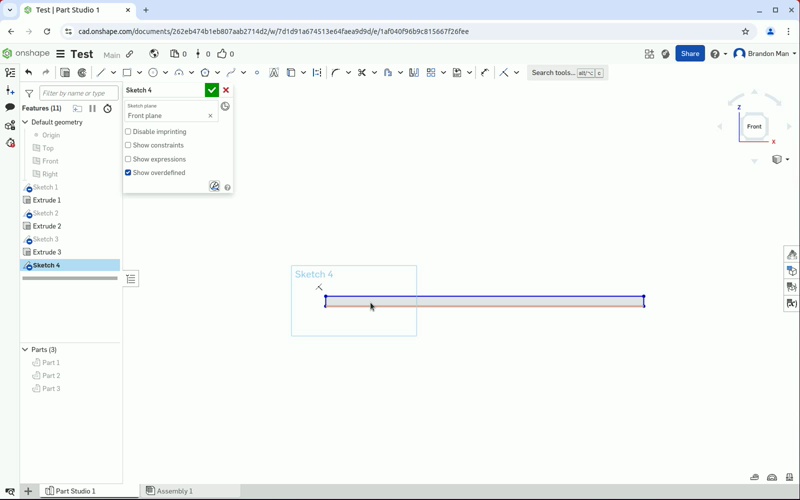
scroll(6)
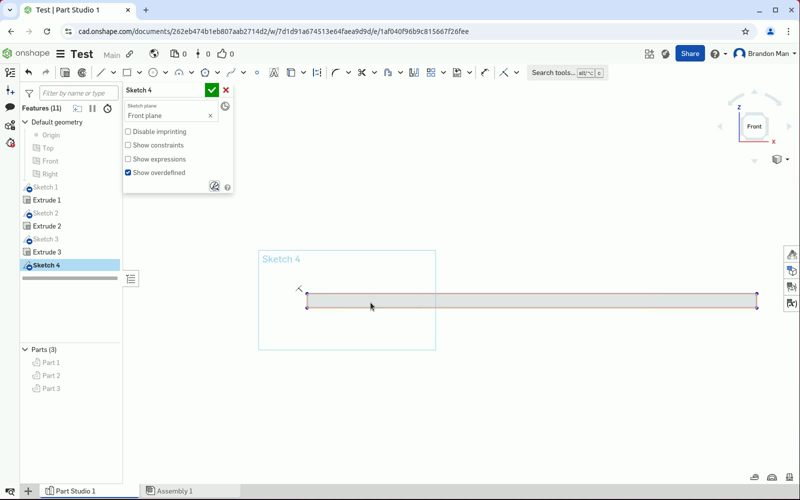
scroll(6)
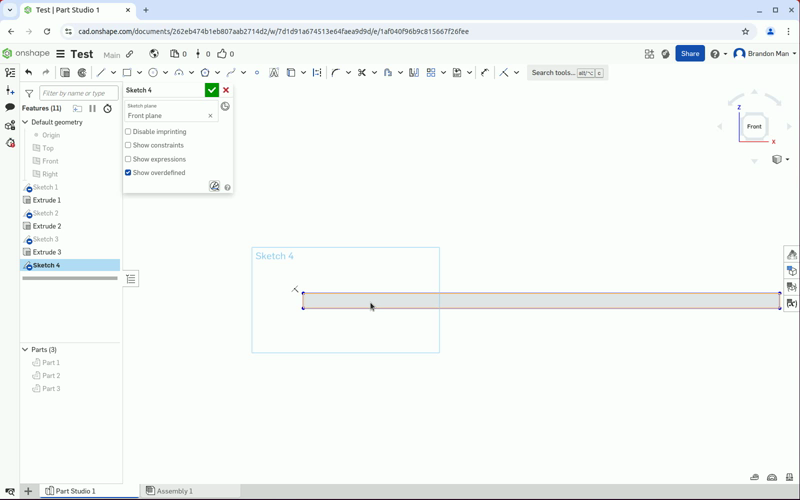
scroll(6)
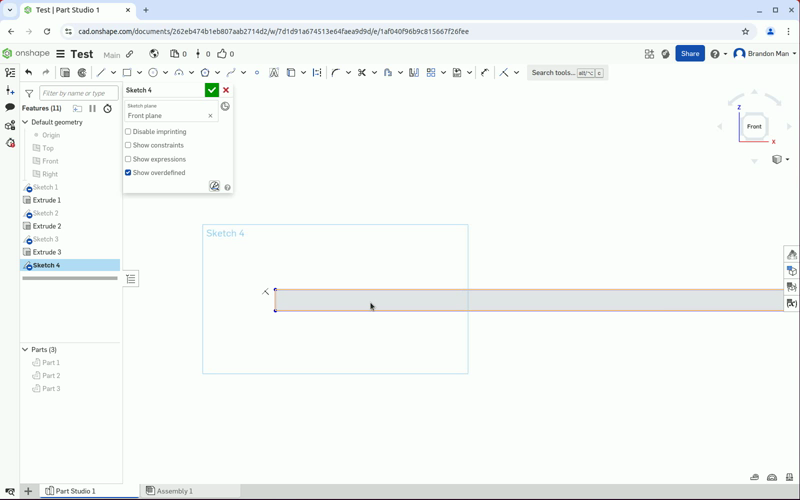
scroll(6)
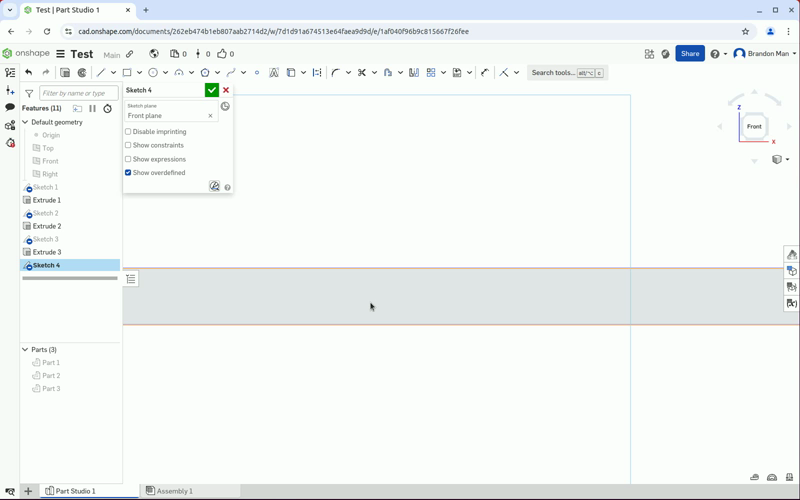
click(370, 302)
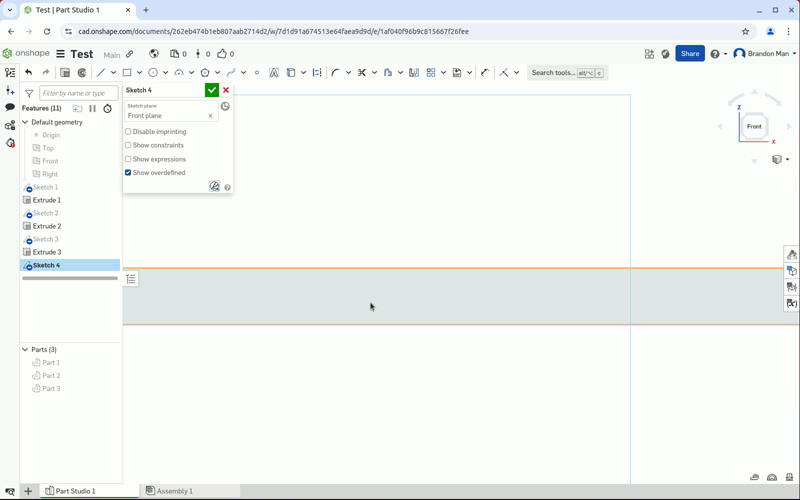
scroll(-6)
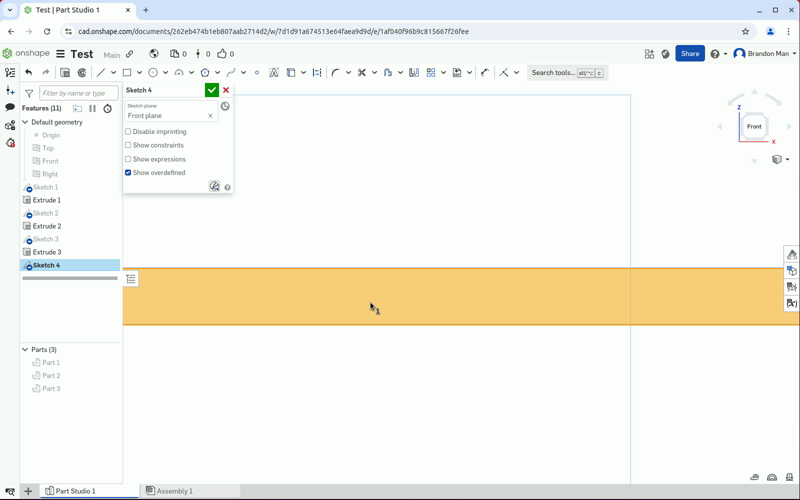
scroll(-6)
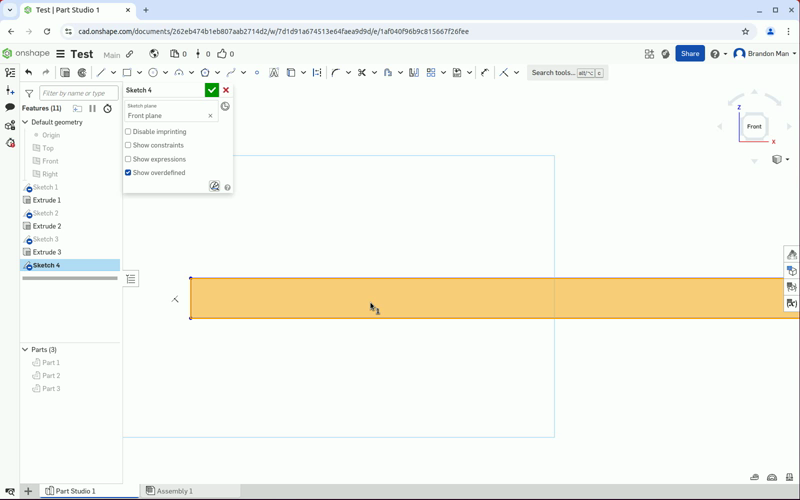
scroll(-6)
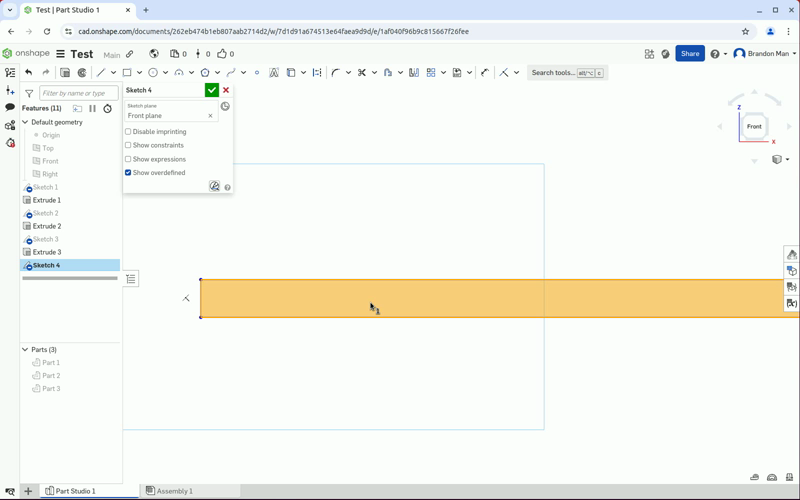
scroll(-6)
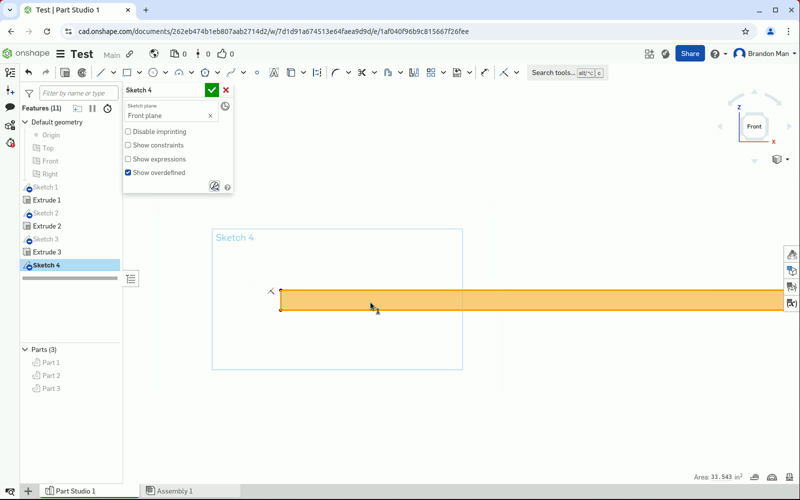
scroll(-6)
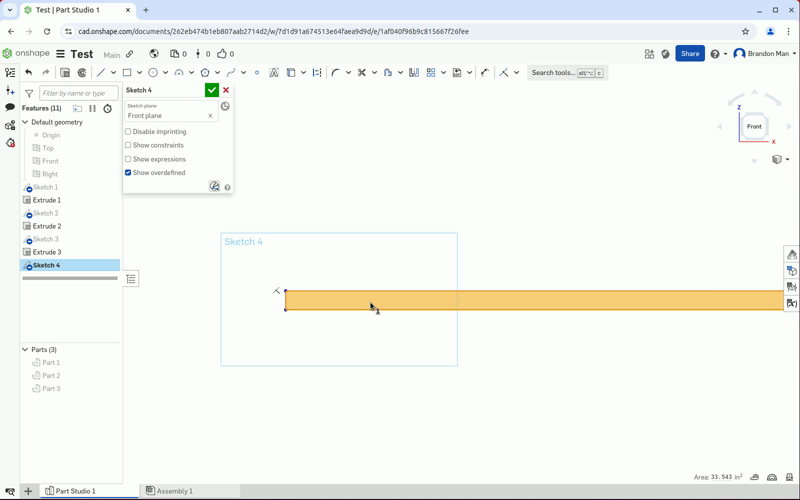
scroll(-6)
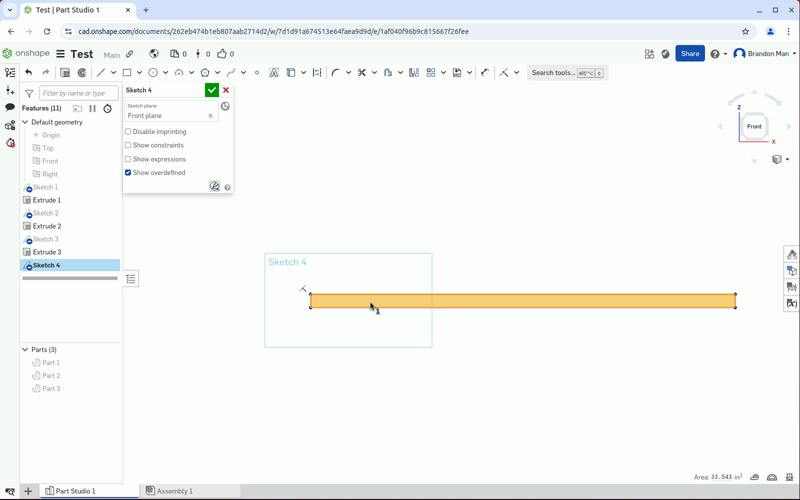
scroll(-6)
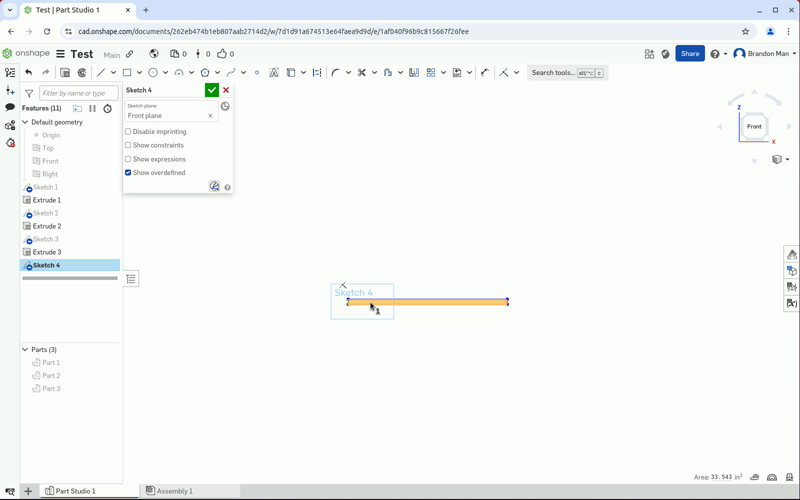
mouse_move(73, 352)
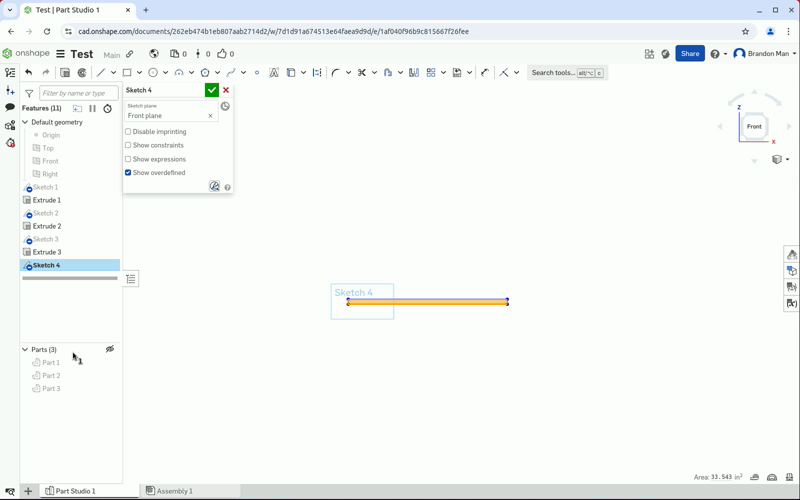
key(shift+y)
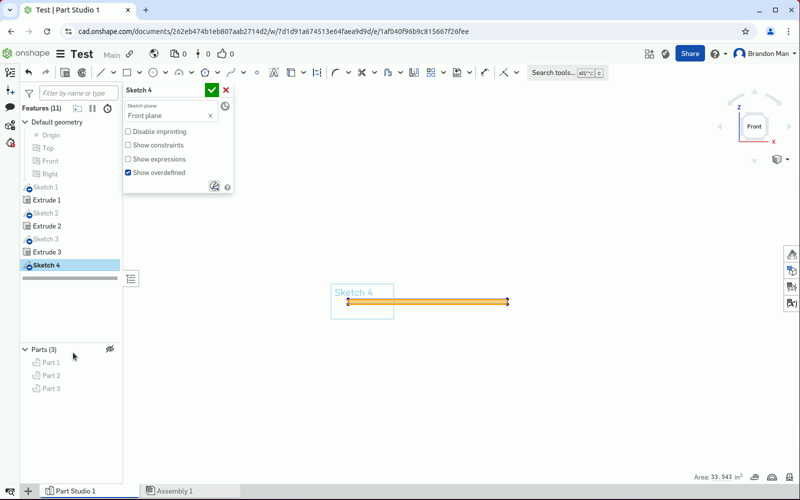
key(shift+e)
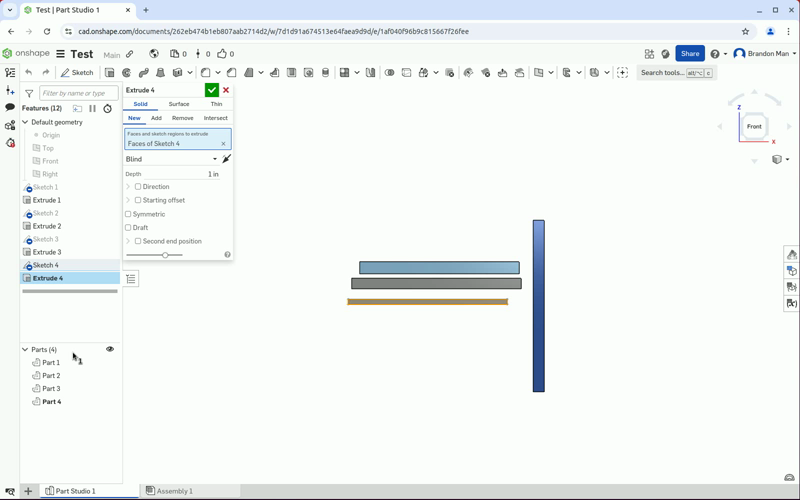
mouse_move(143, 106)
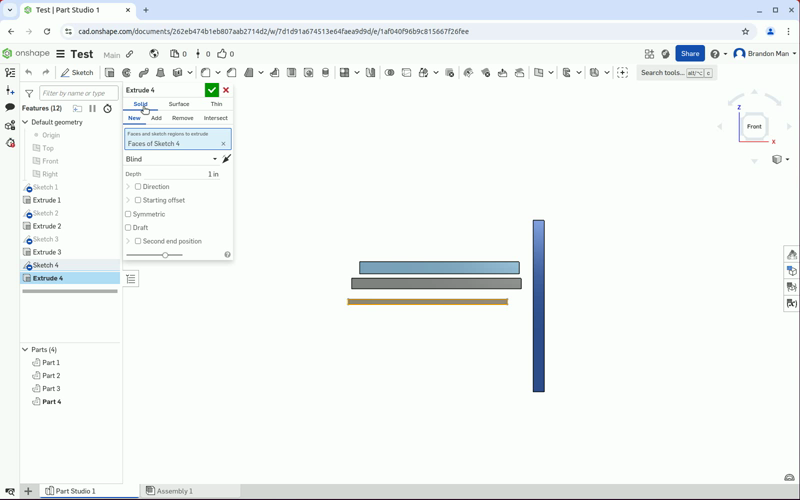
click(143, 106)
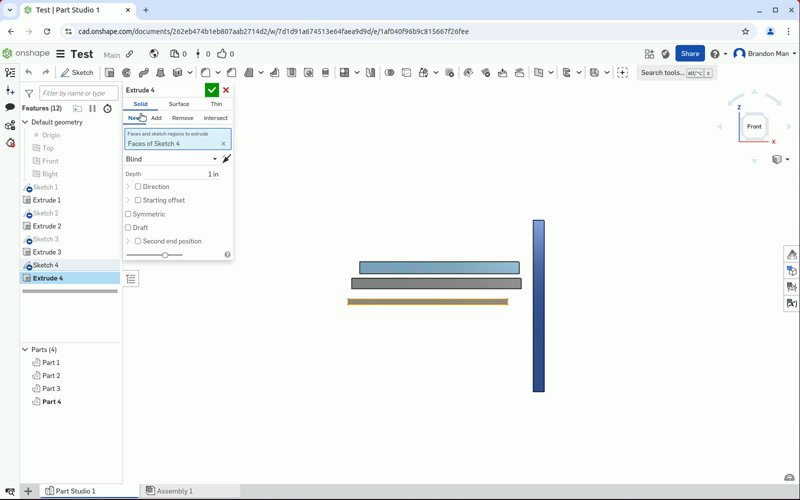
mouse_move(137, 120)
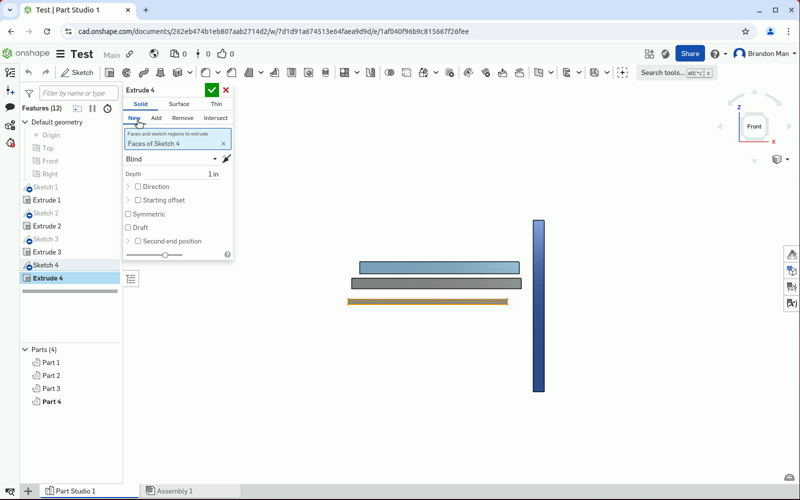
click(137, 120)
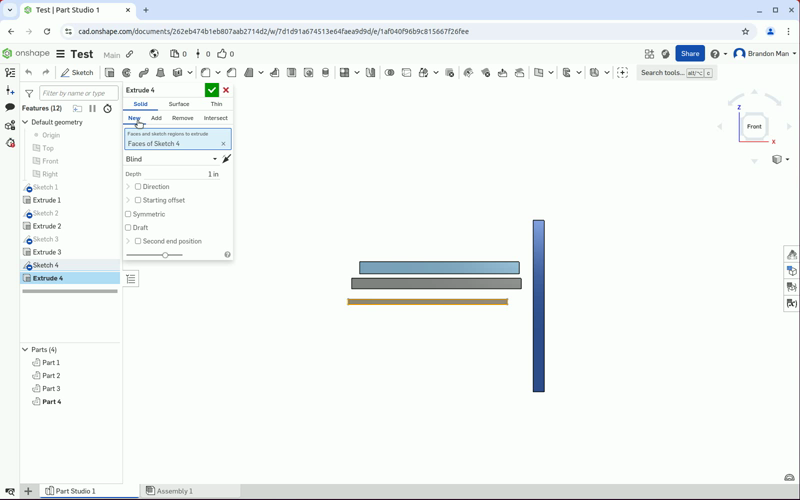
key(tab, 4)
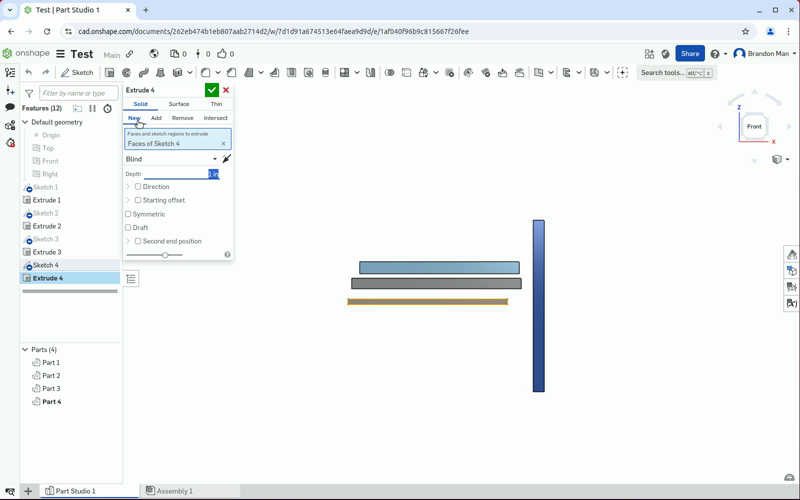
text(0.963)
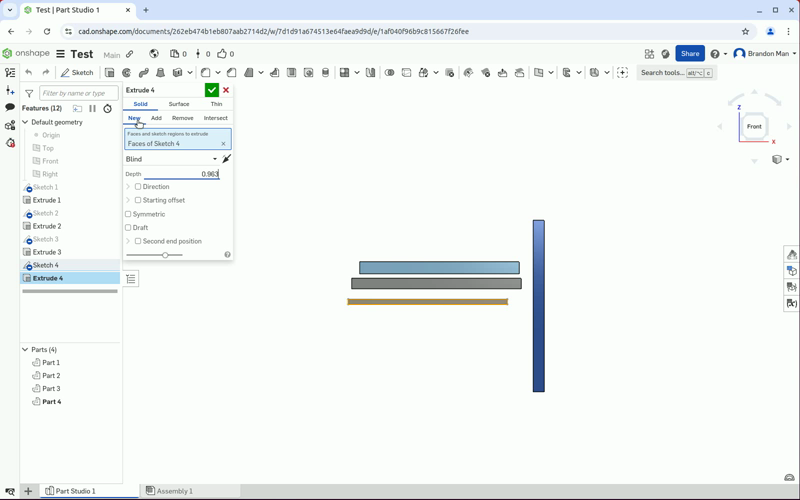
key(enter)
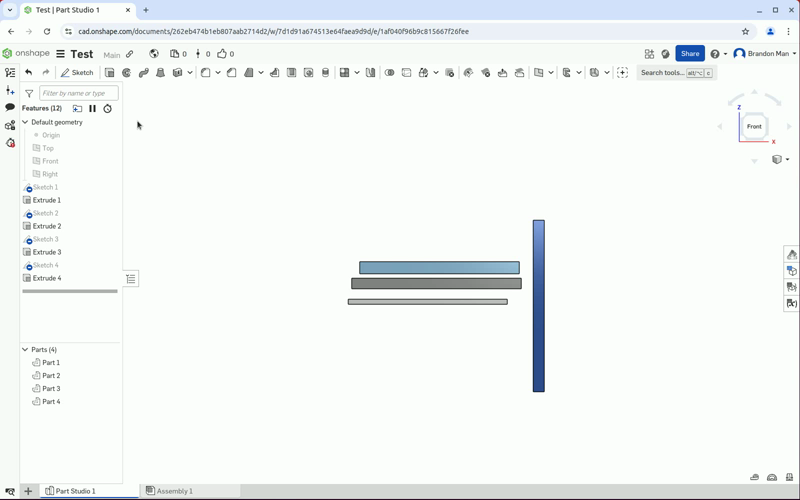
key(shift+h)
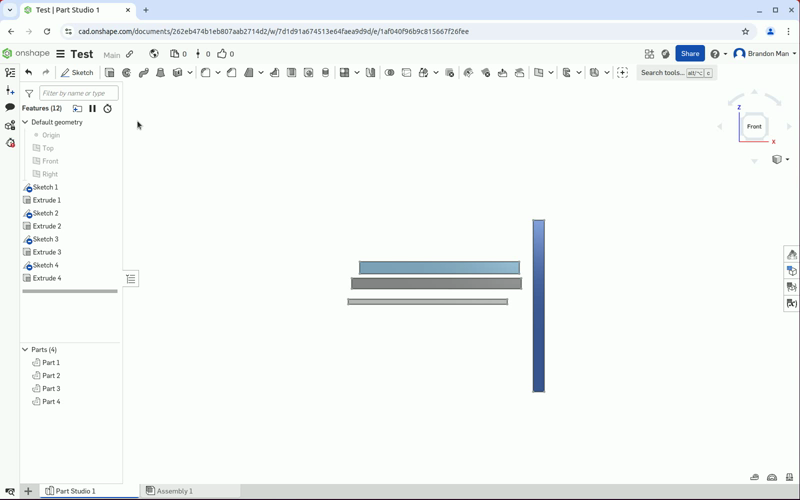
key(shift+h)
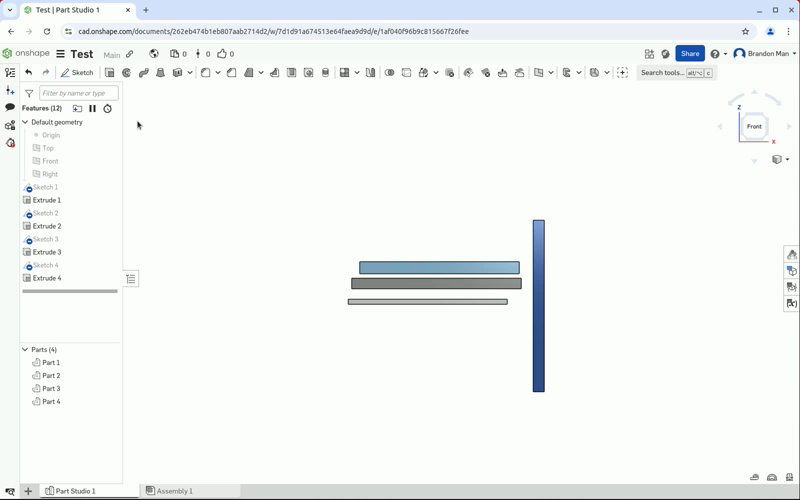
mouse_move(73, 189)
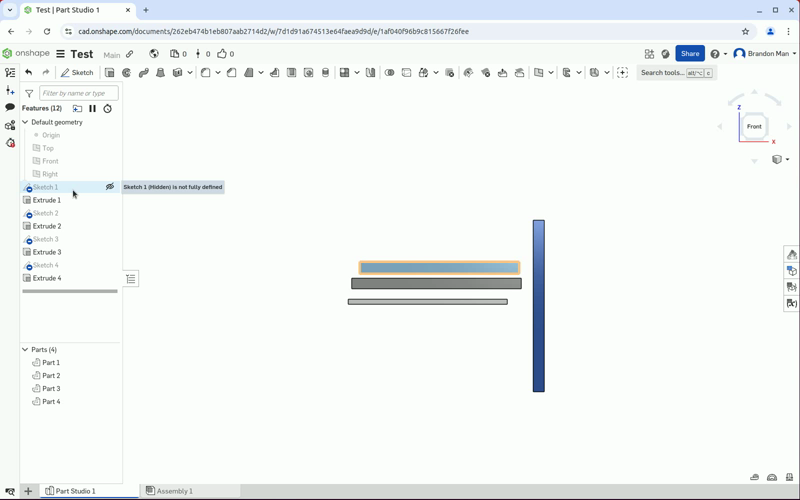
click(73, 189)
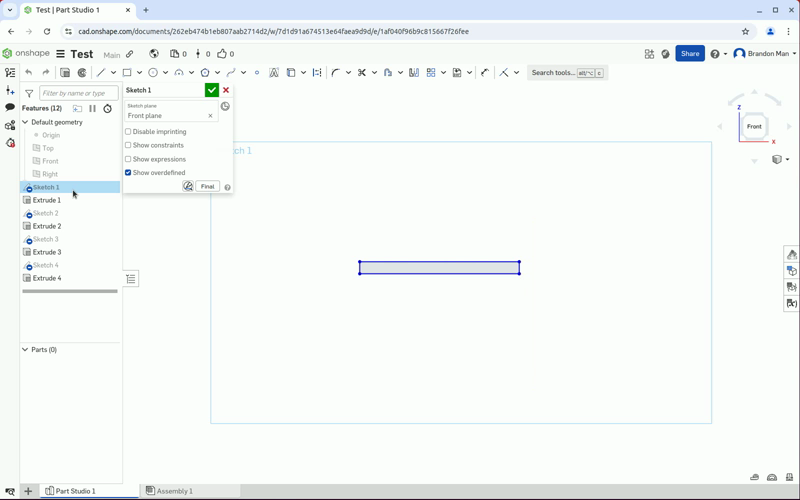
mouse_move(229, 92)
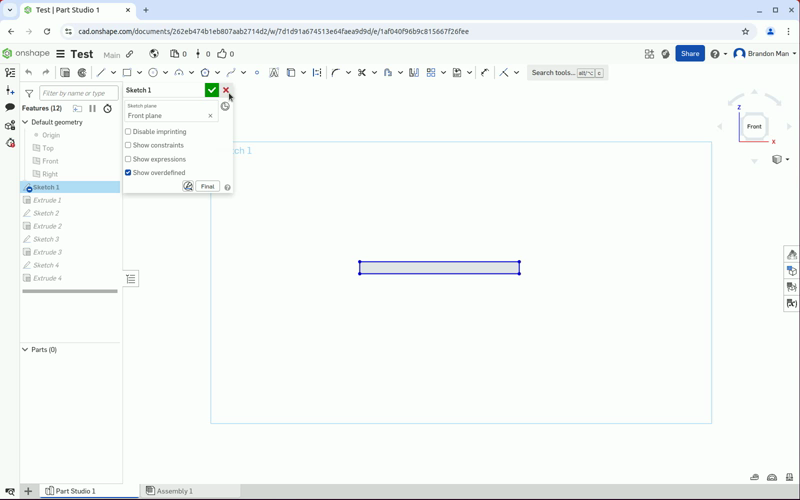
click(229, 92)
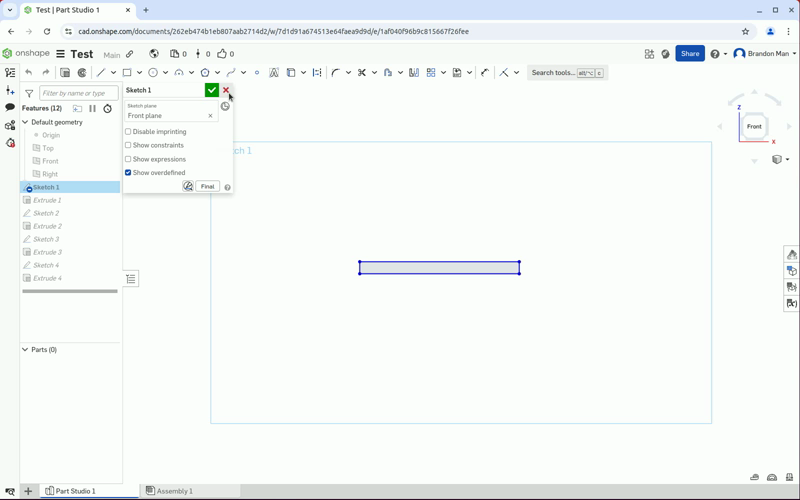
key(shift+s)
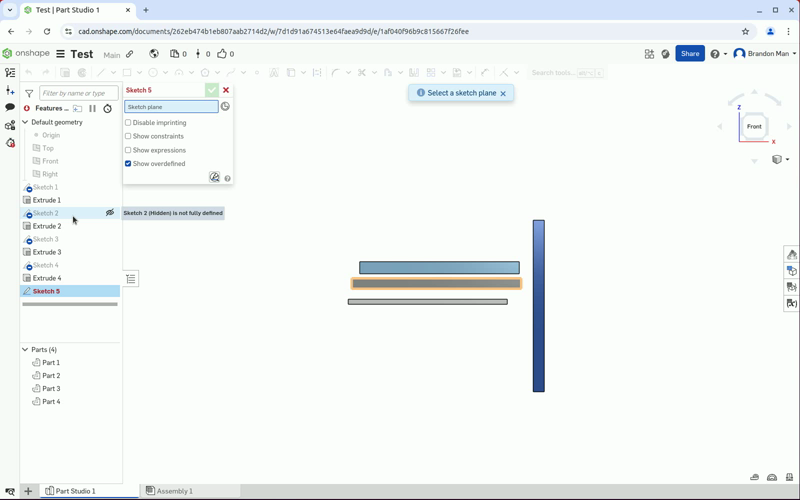
scroll(3)
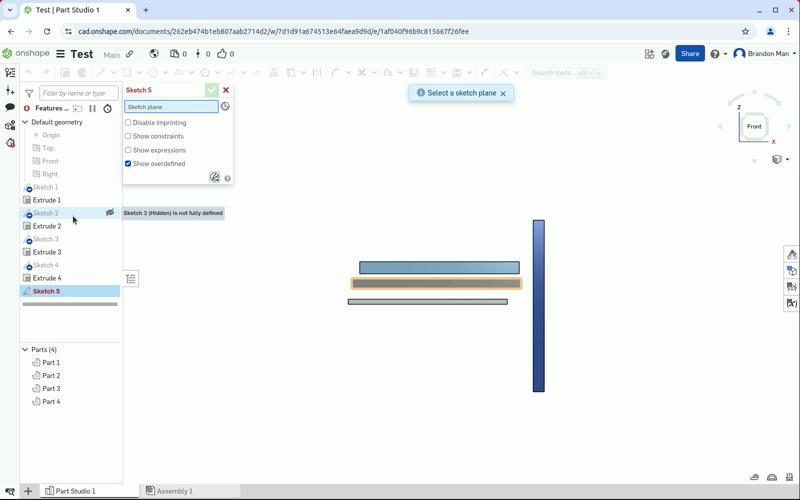
mouse_move(73, 163)
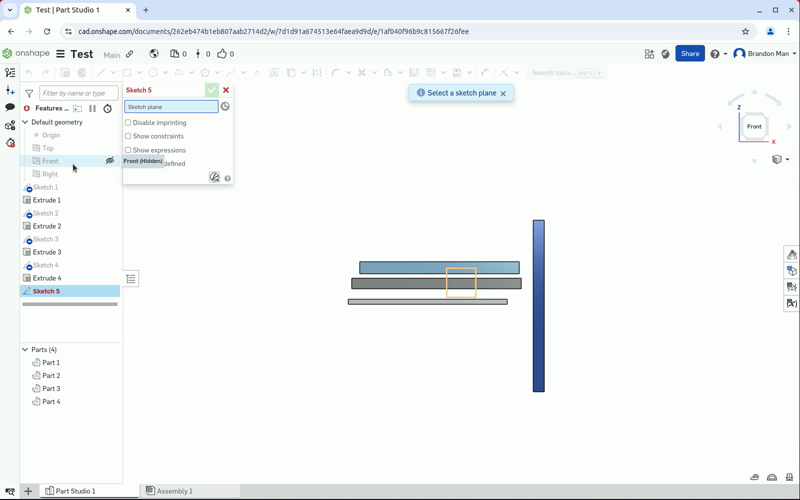
click(73, 163)
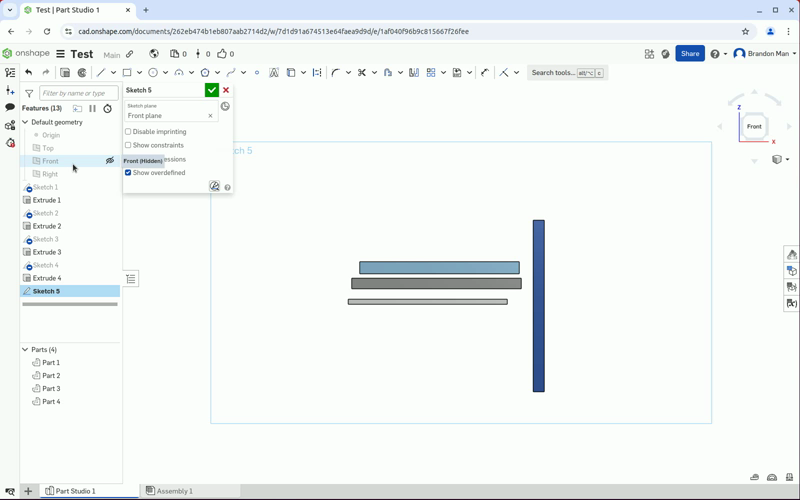
mouse_move(73, 352)
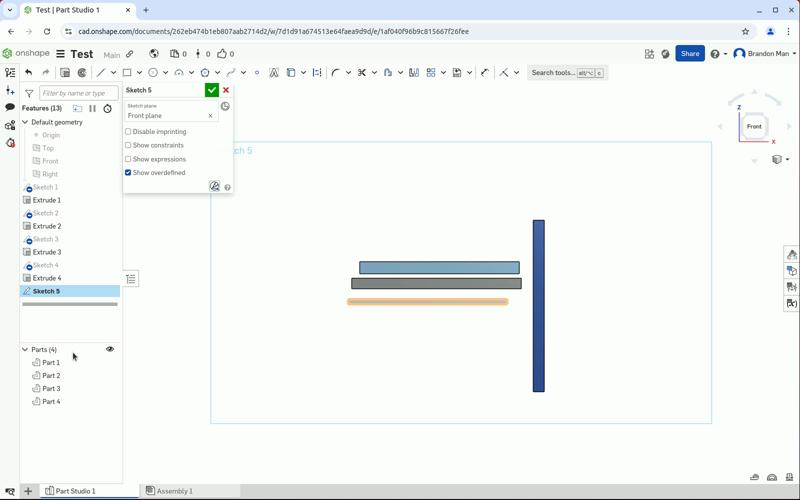
key(y)
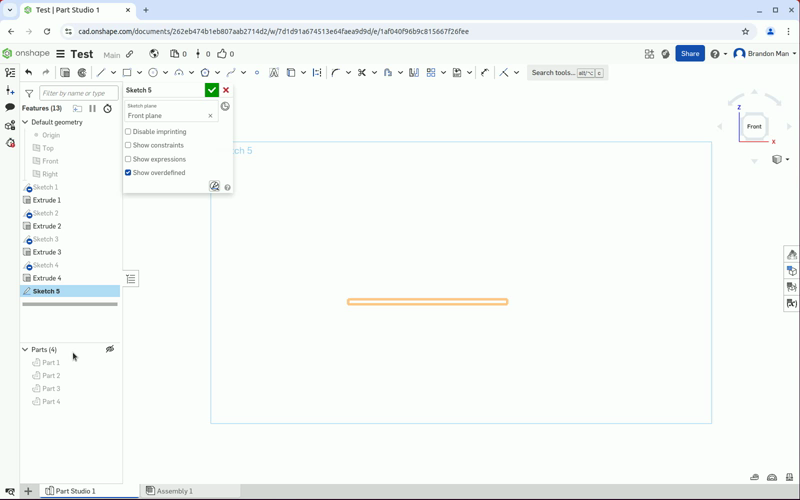
key(l)
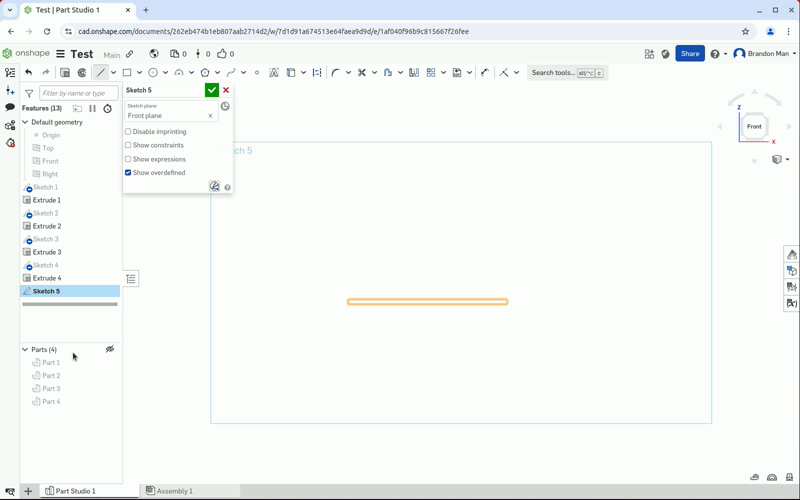
key_down(shift)
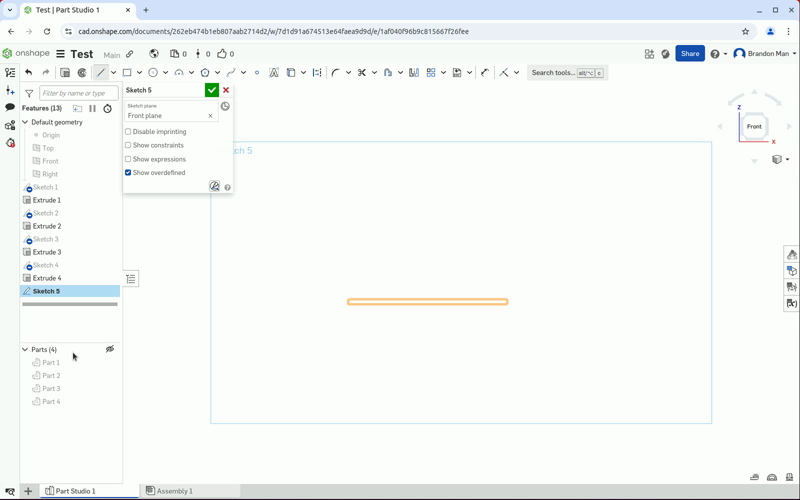
mouse_move(552, 352)
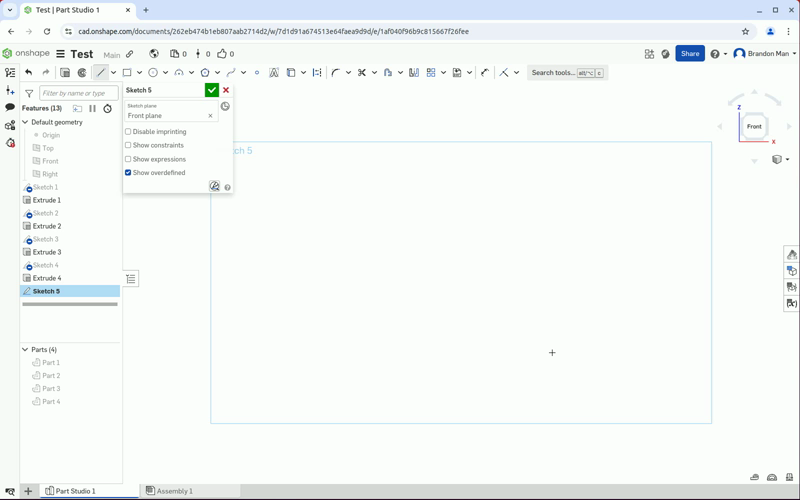
click(552, 352)
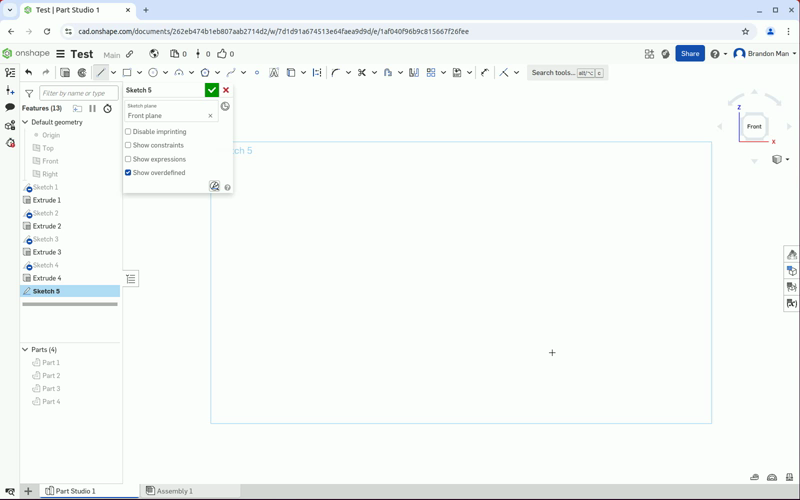
key_up(shift)
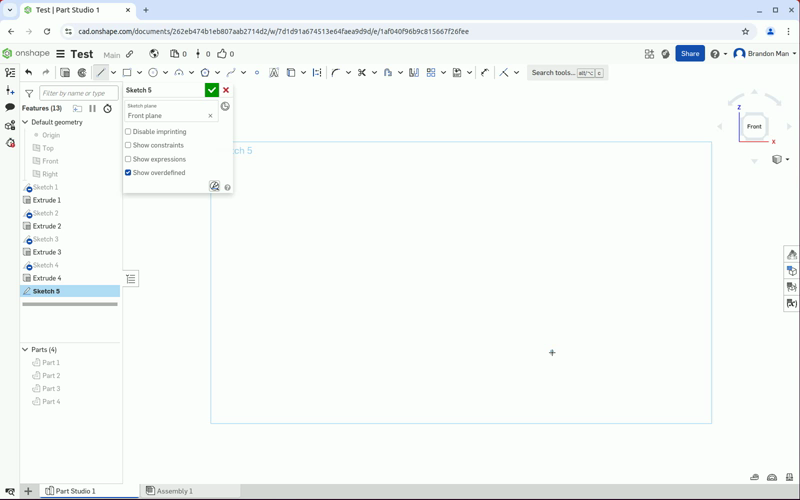
key_down(shift)
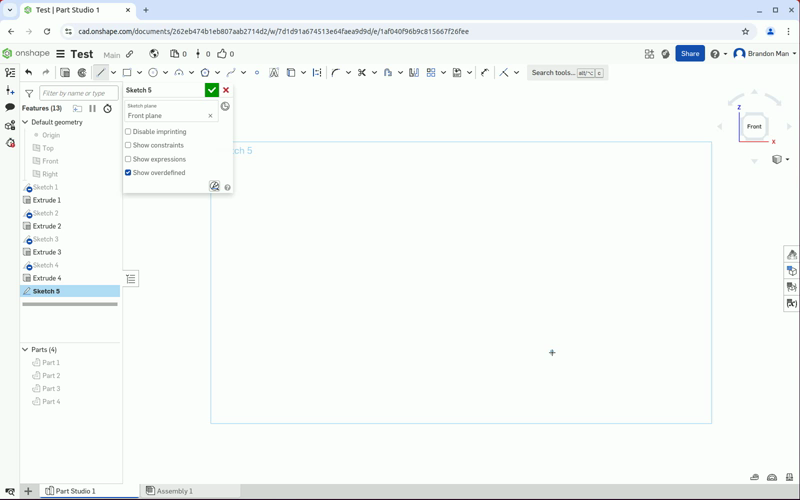
mouse_move(582, 352)
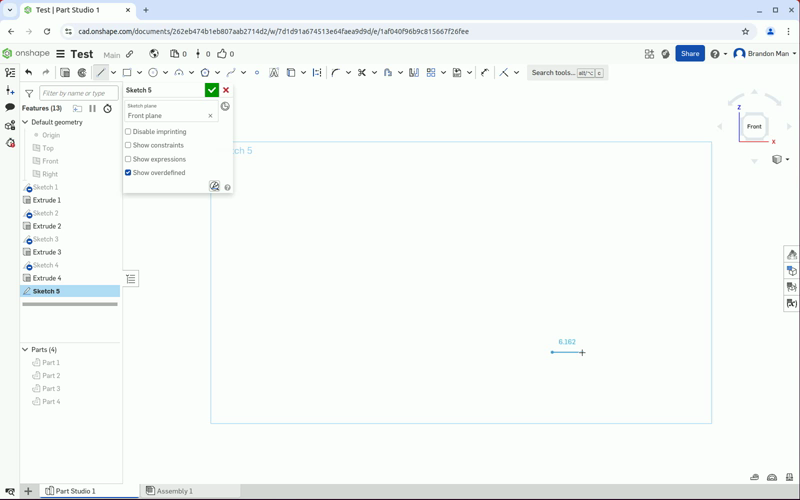
mouse_move(556, 352)
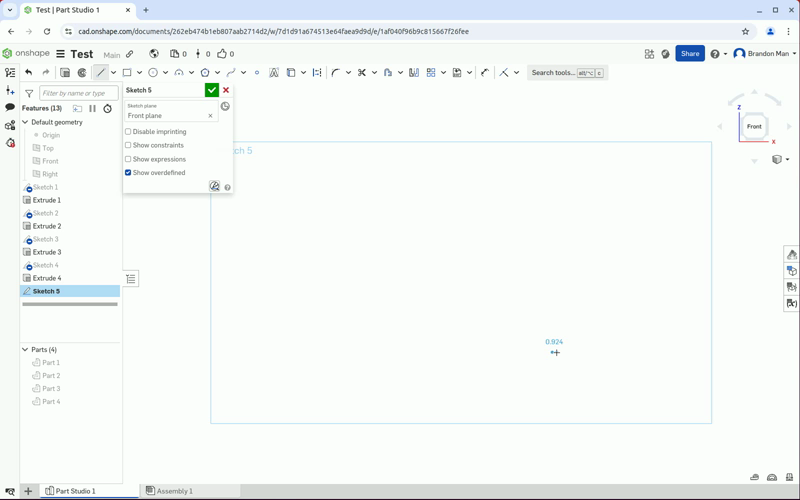
scroll(6)
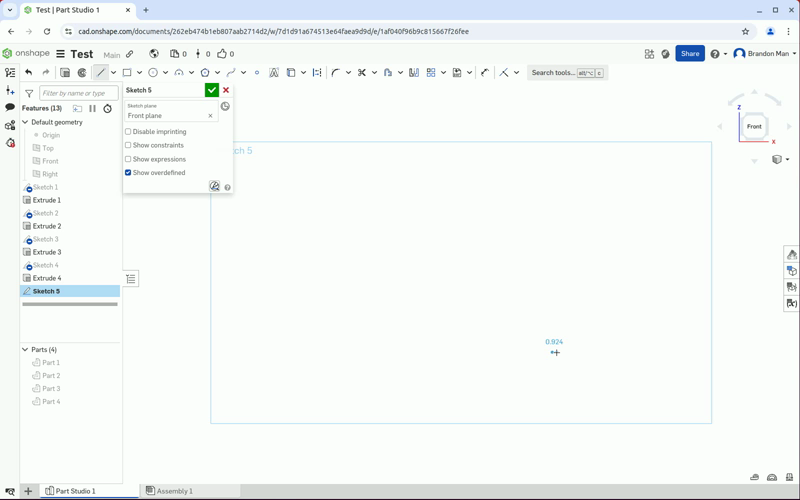
scroll(6)
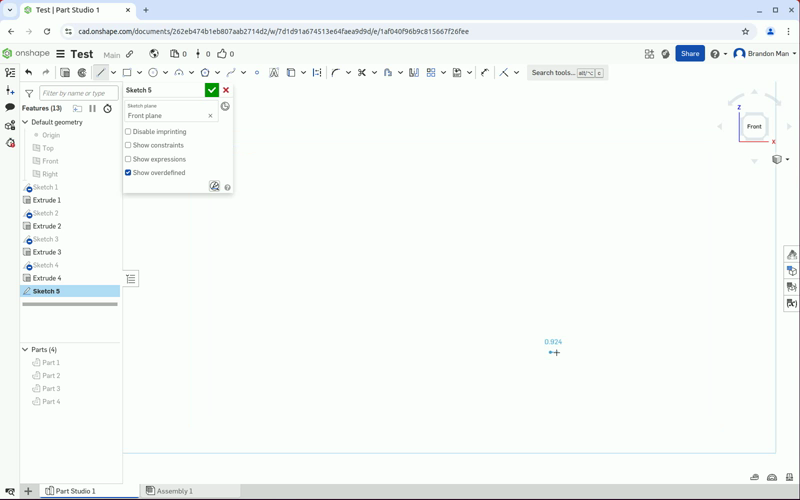
scroll(6)
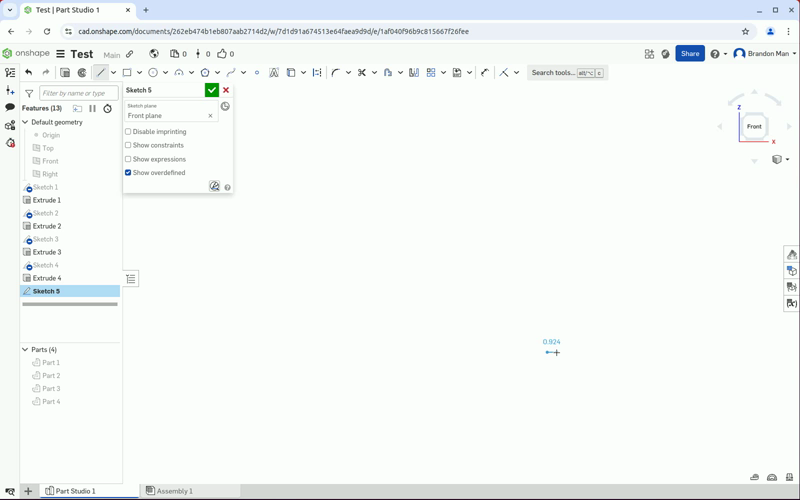
scroll(6)
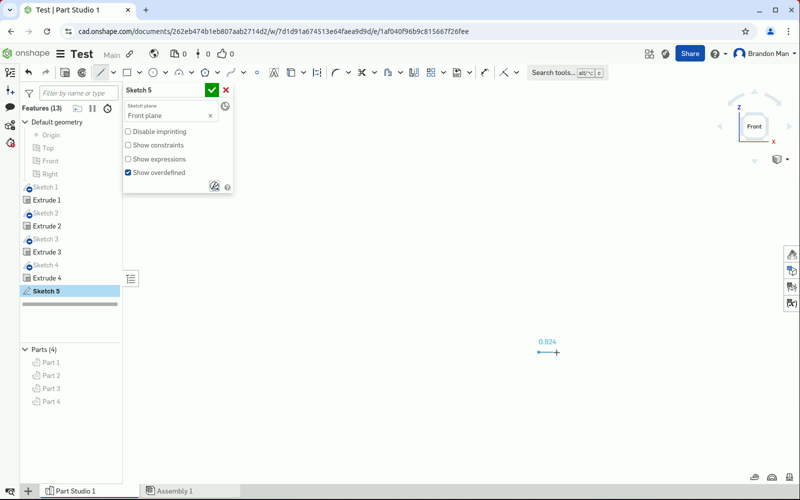
scroll(6)
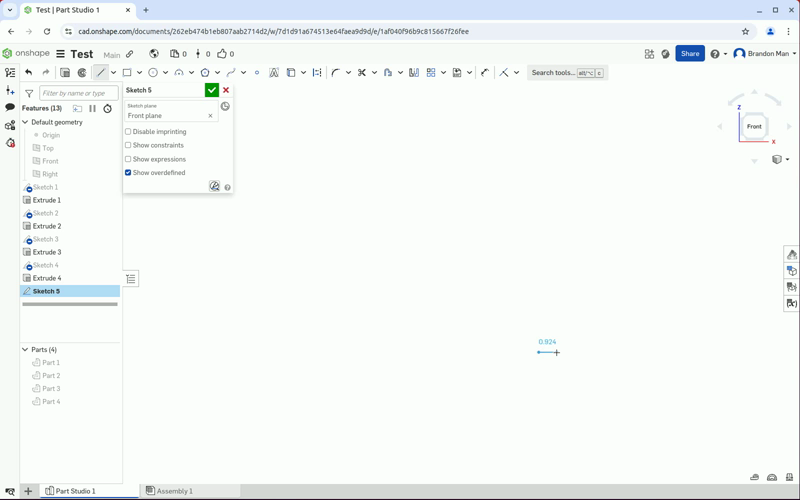
scroll(6)
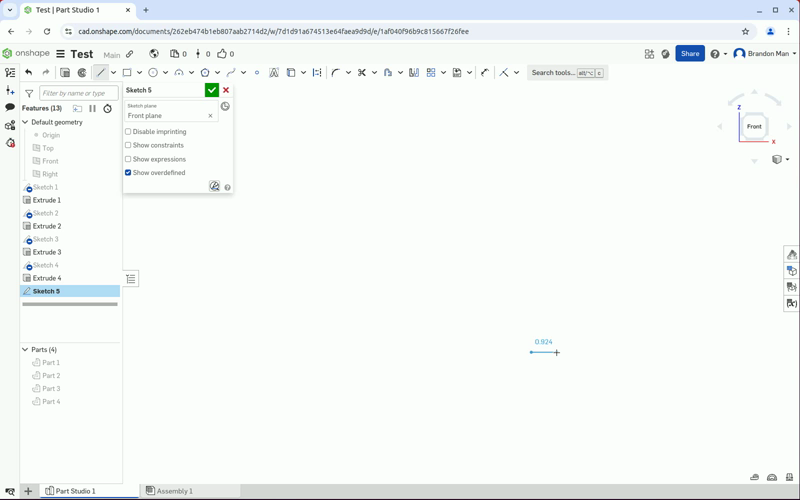
scroll(6)
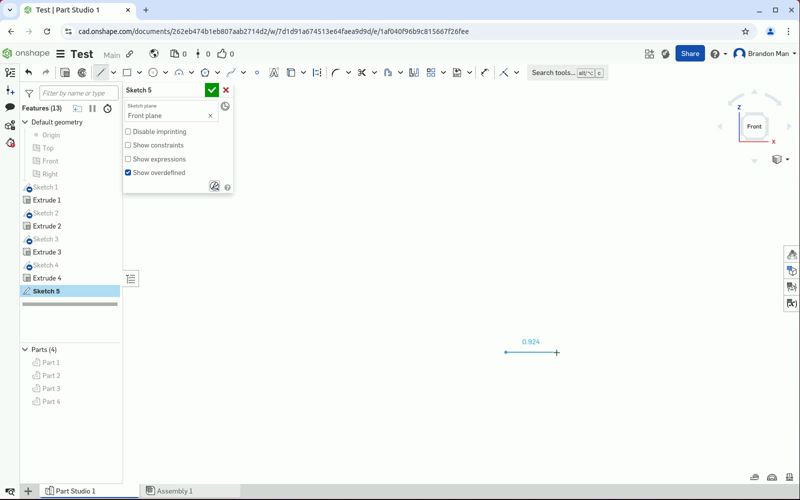
click(556, 352)
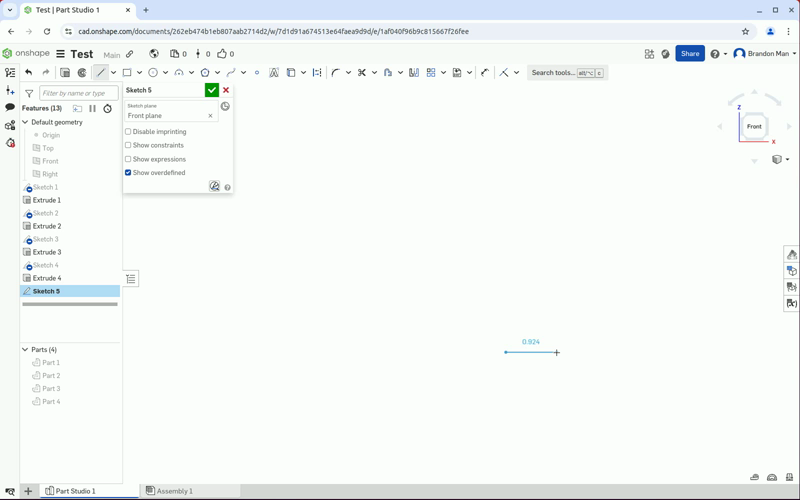
scroll(-6)
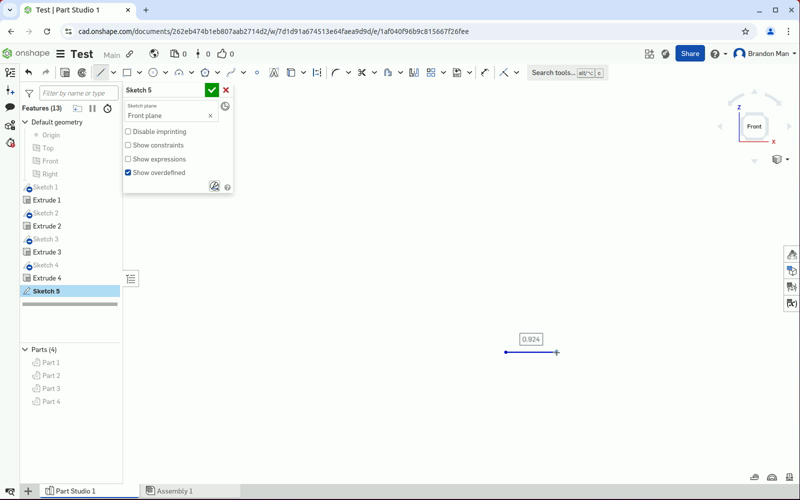
scroll(-6)
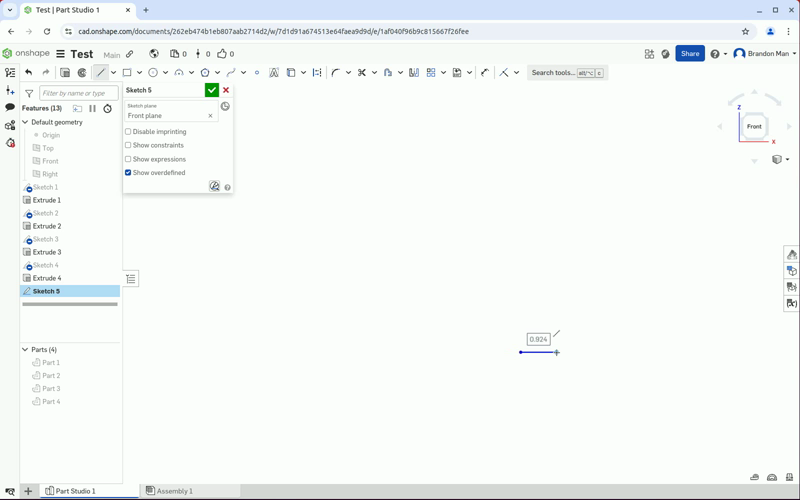
scroll(-6)
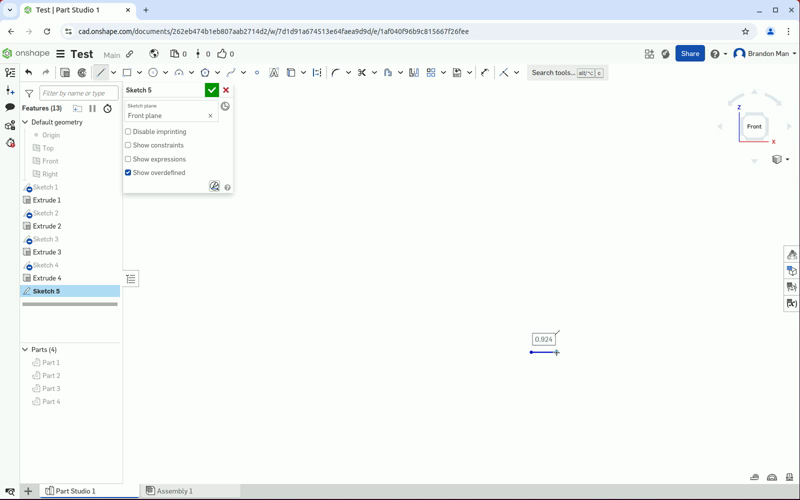
scroll(-6)
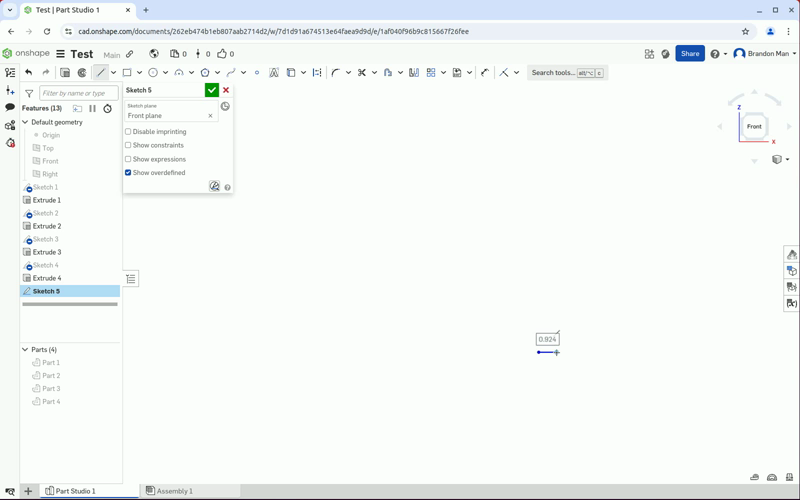
scroll(-6)
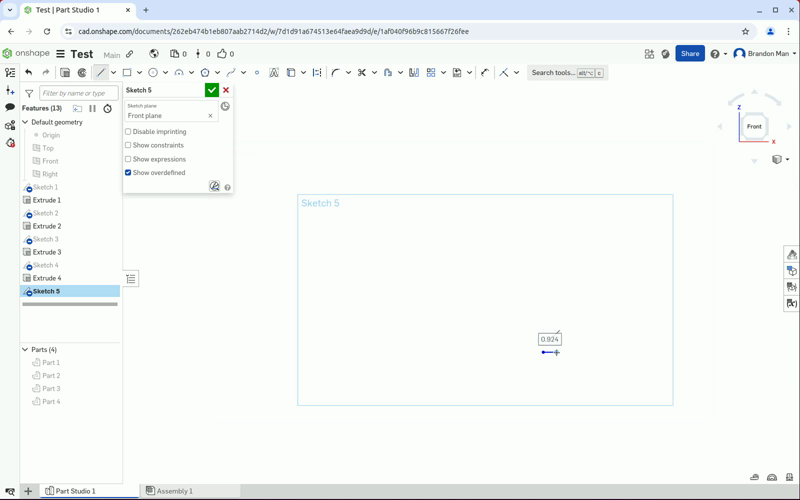
scroll(-6)
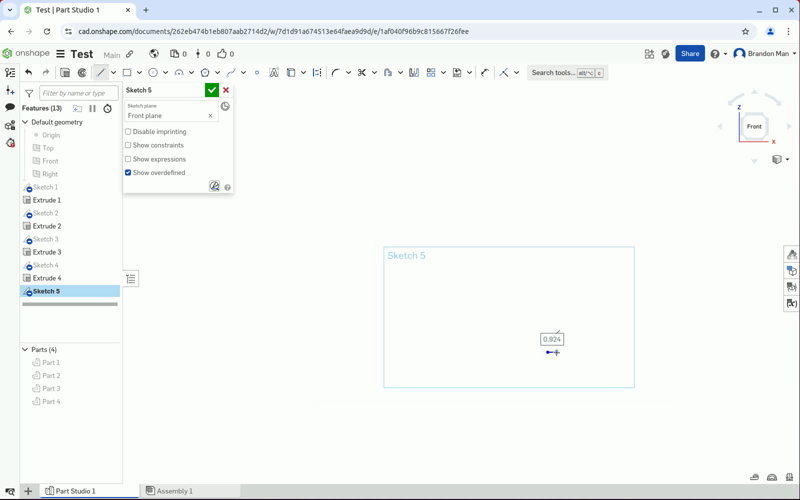
scroll(-6)
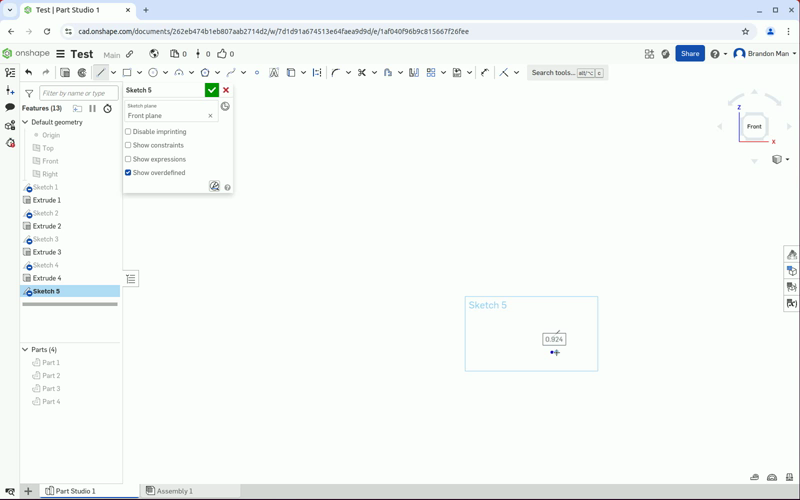
key_up(shift)
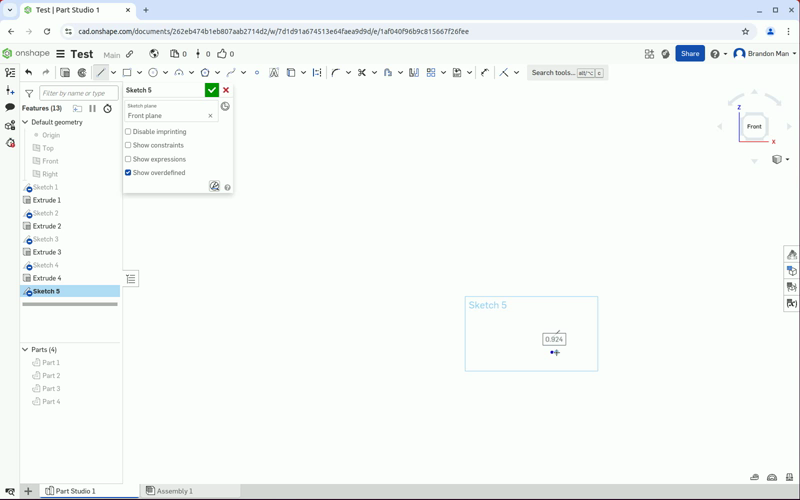
key_down(shift)
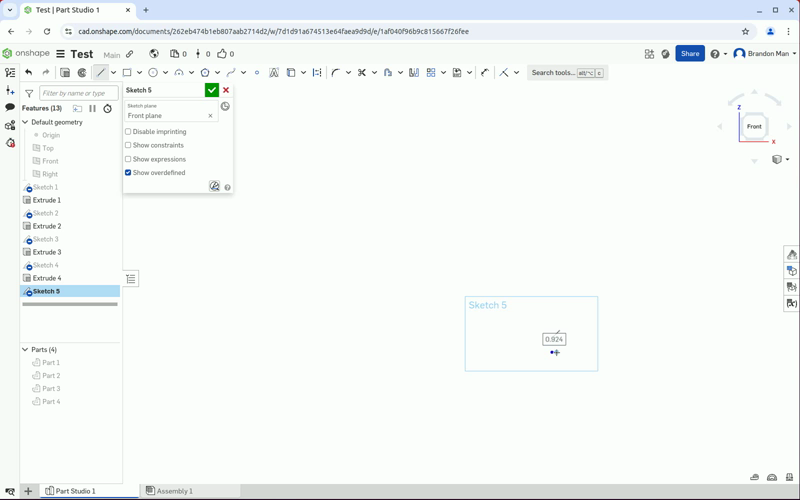
mouse_move(556, 200)
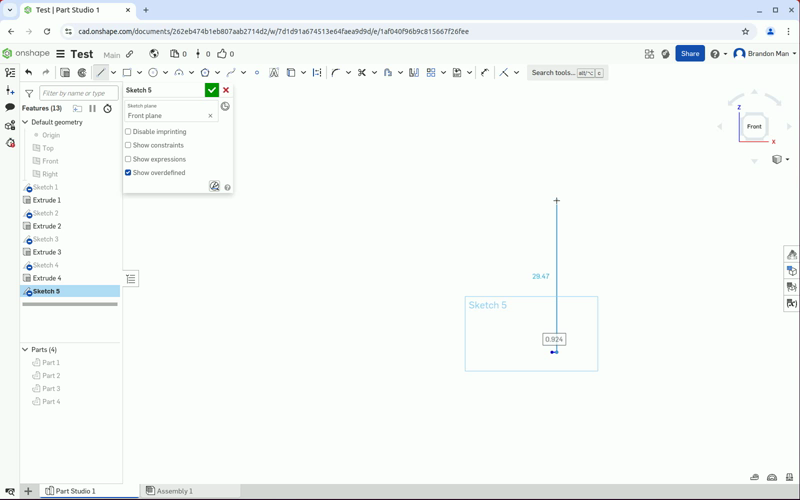
click(556, 200)
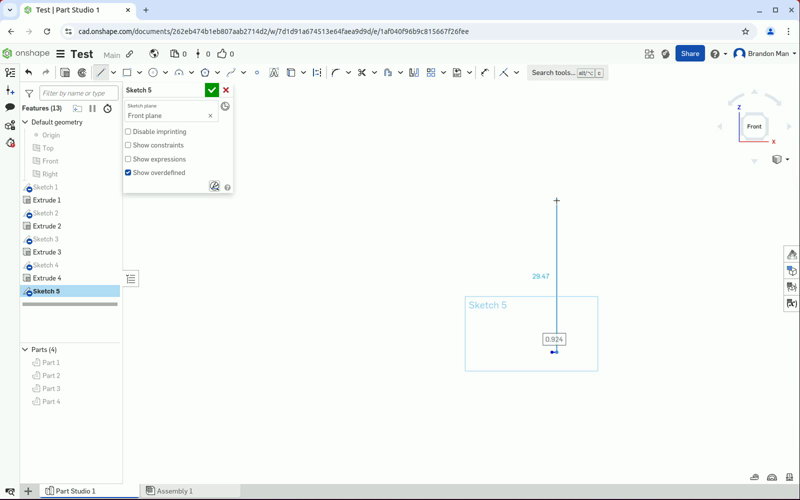
key_up(shift)
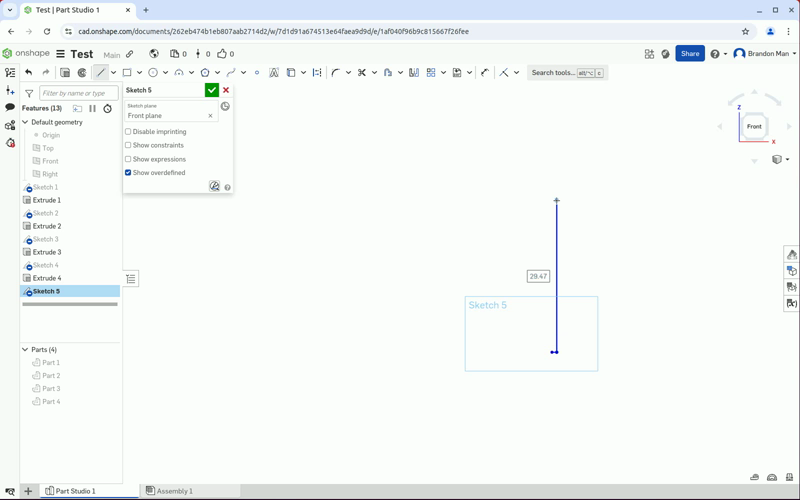
key_down(shift)
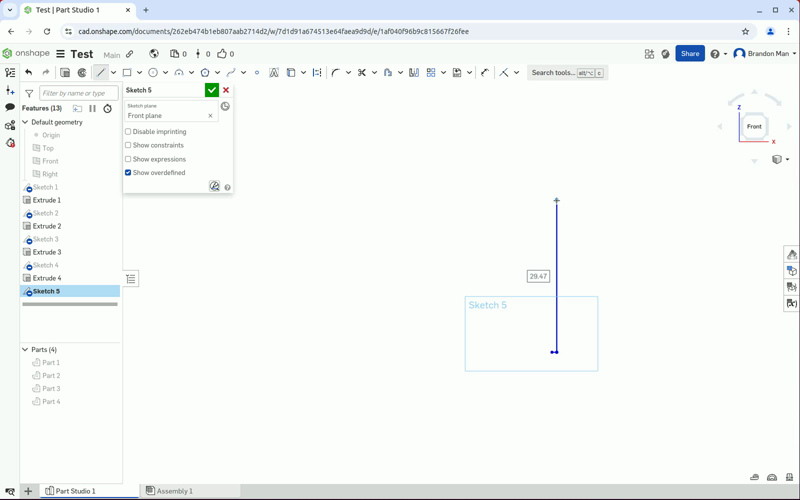
mouse_move(586, 200)
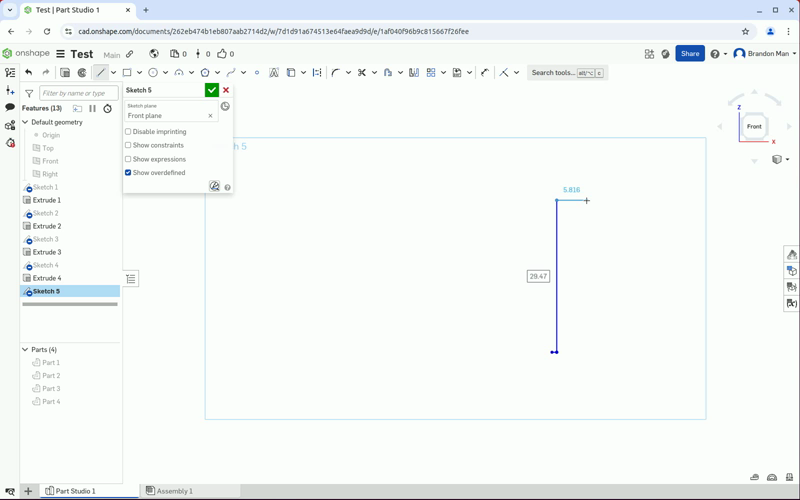
mouse_move(552, 200)
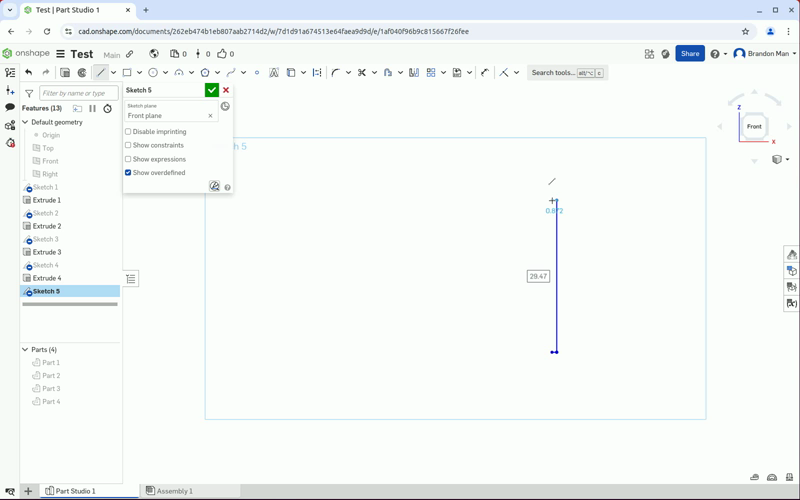
scroll(6)
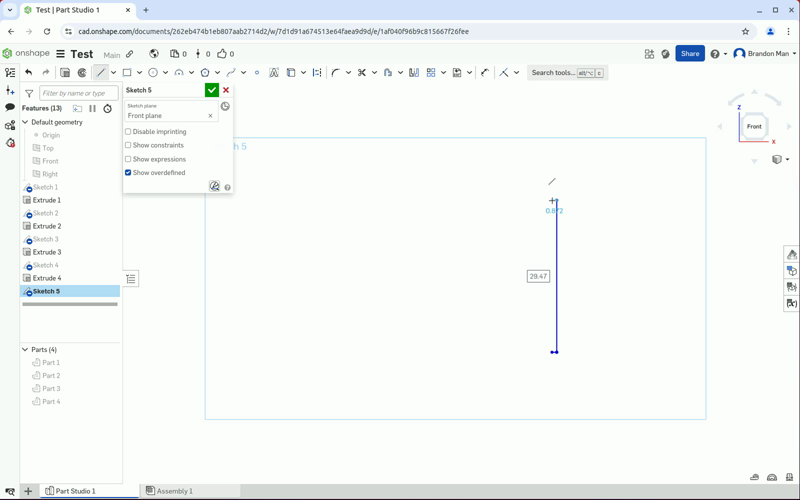
scroll(6)
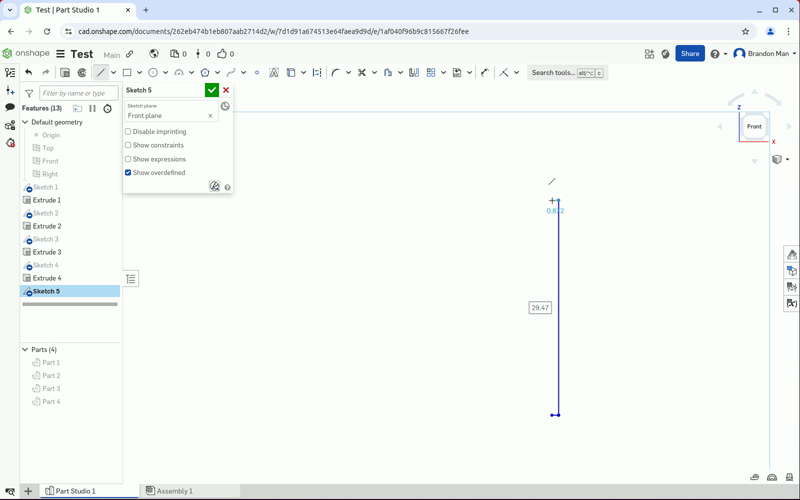
scroll(6)
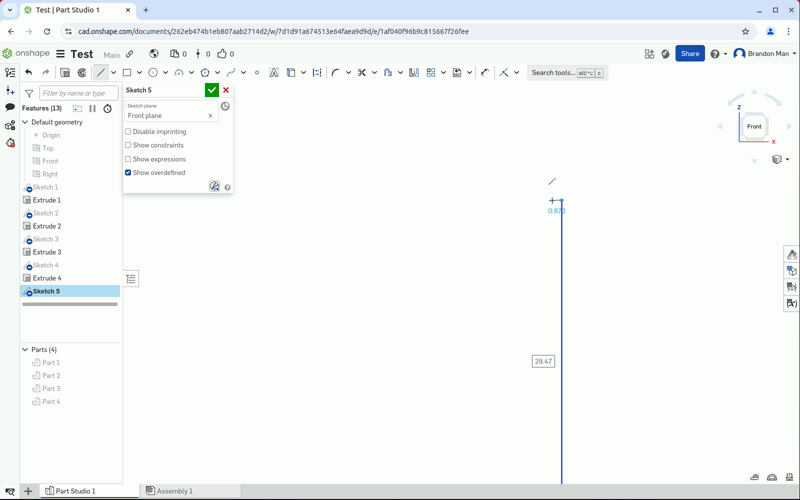
scroll(6)
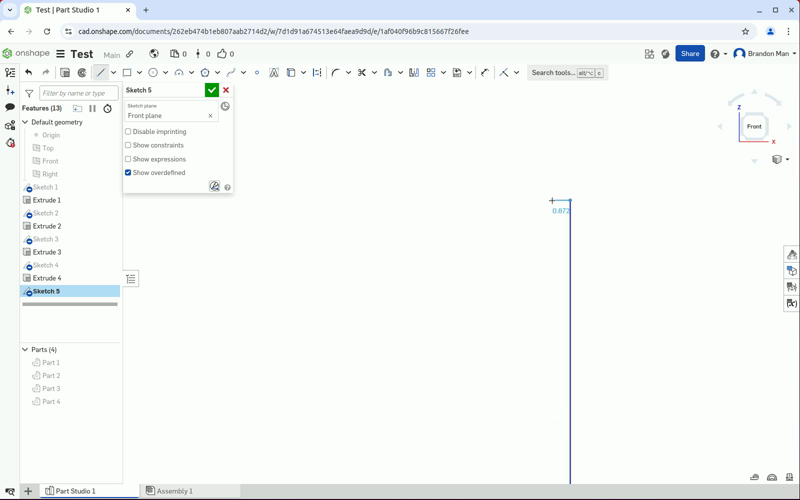
scroll(6)
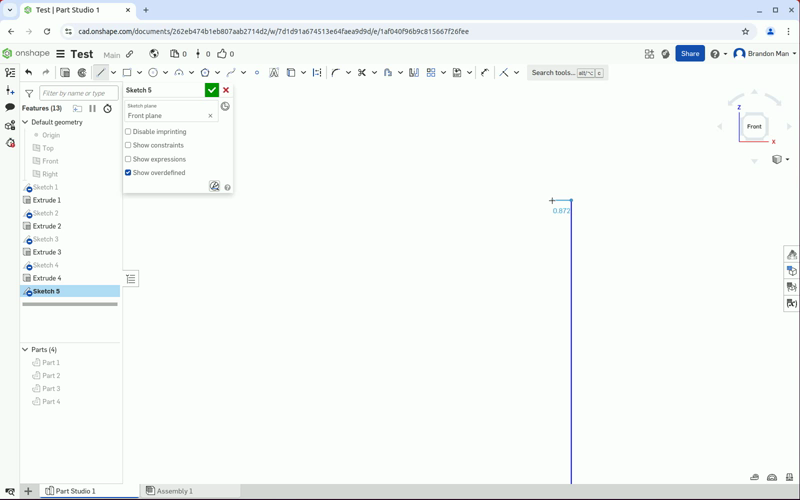
scroll(6)
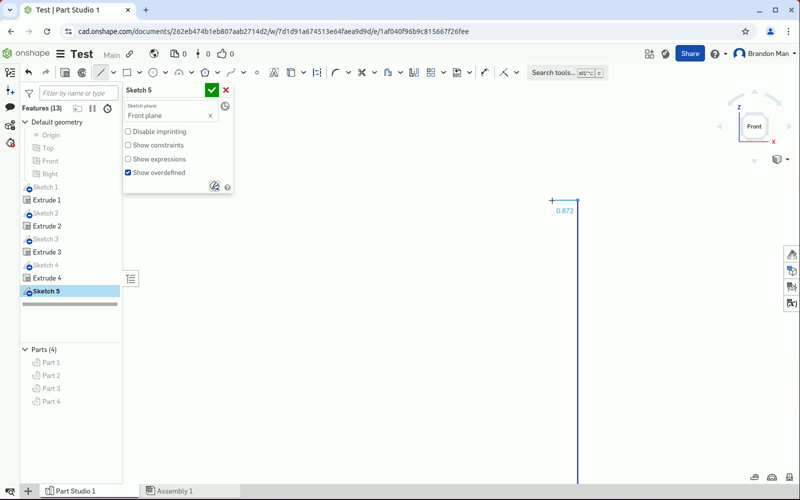
scroll(6)
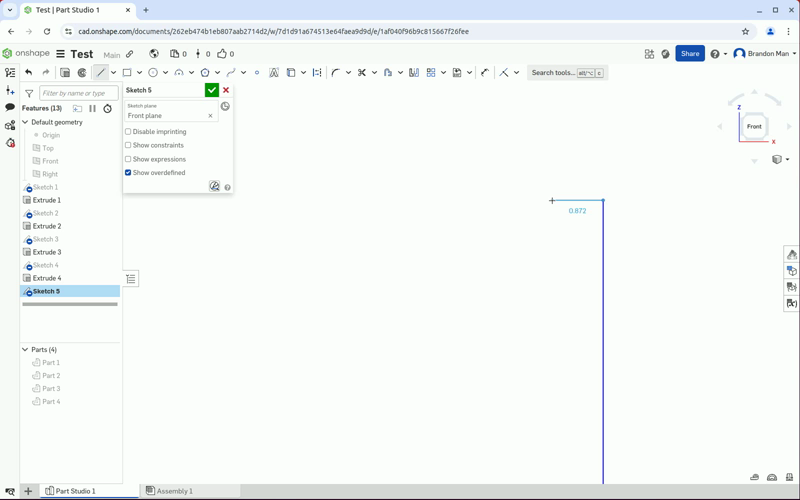
click(552, 200)
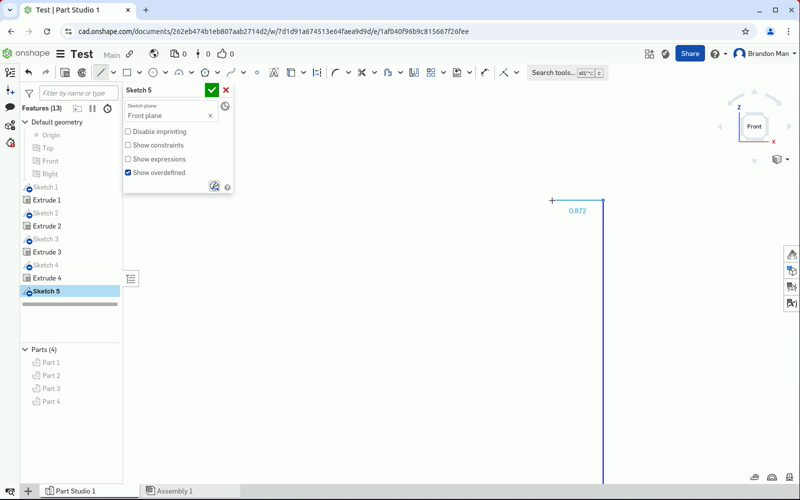
scroll(-6)
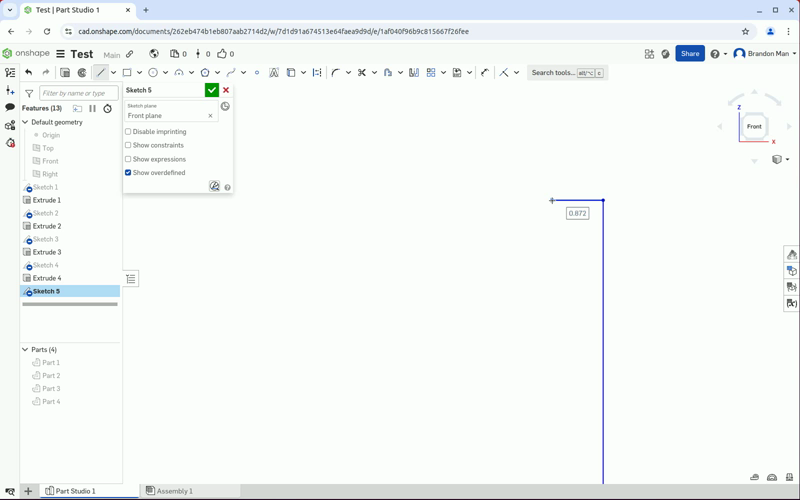
scroll(-6)
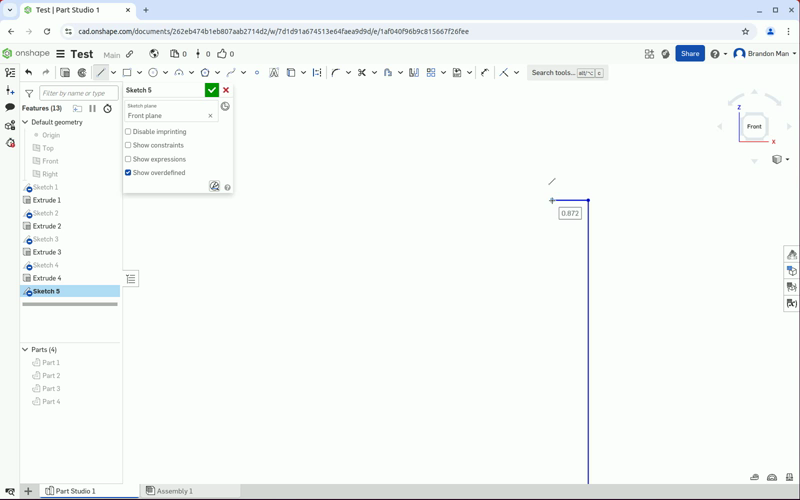
scroll(-6)
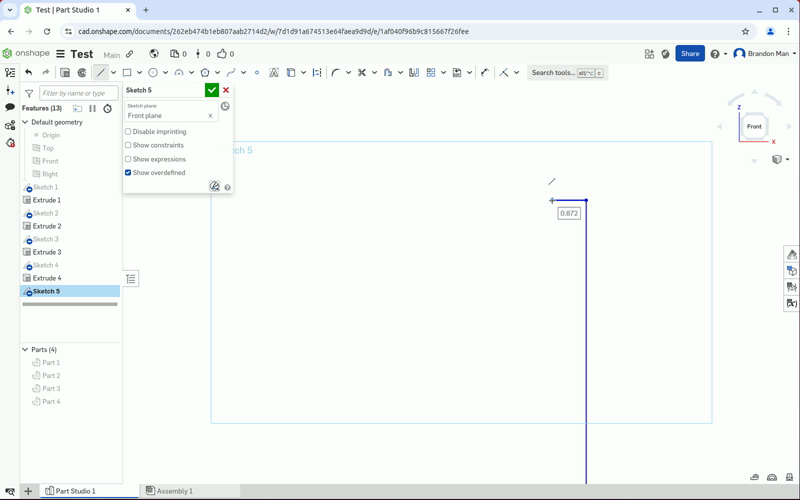
scroll(-6)
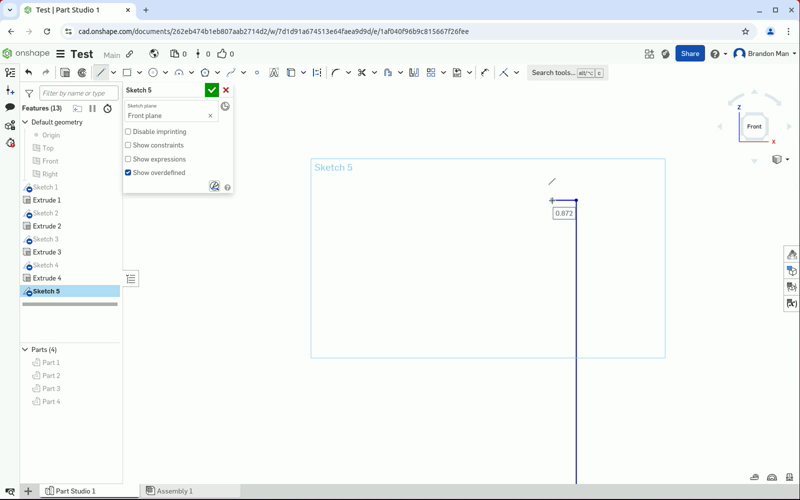
scroll(-6)
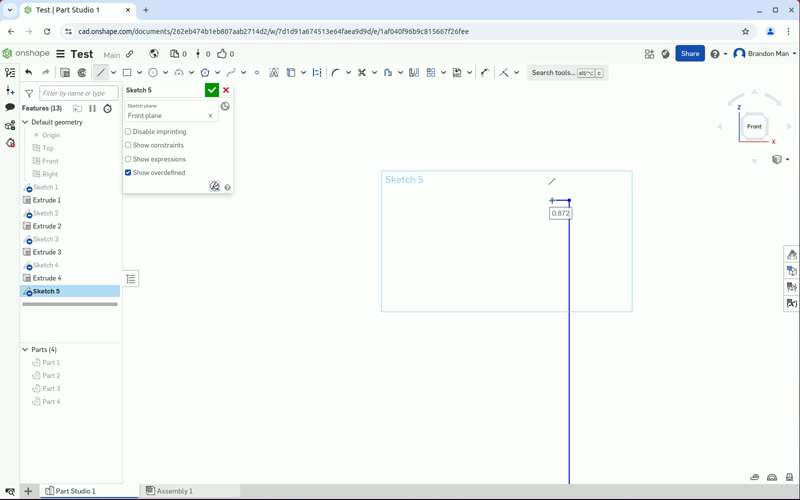
scroll(-6)
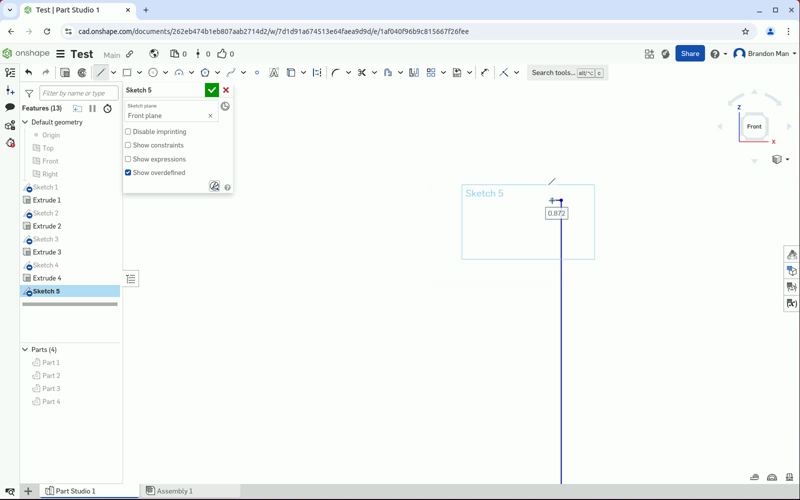
scroll(-6)
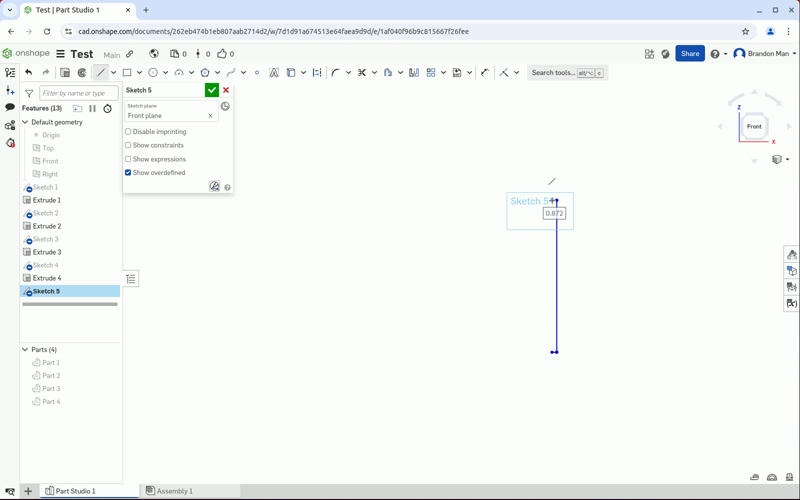
key_up(shift)
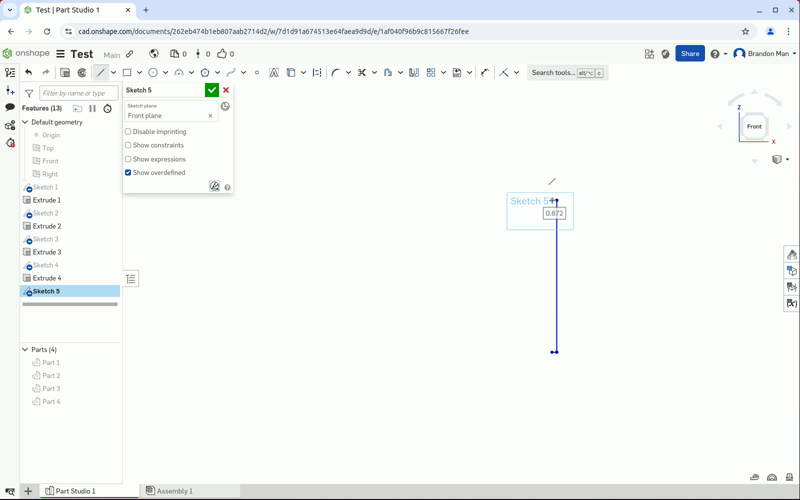
key_down(shift)
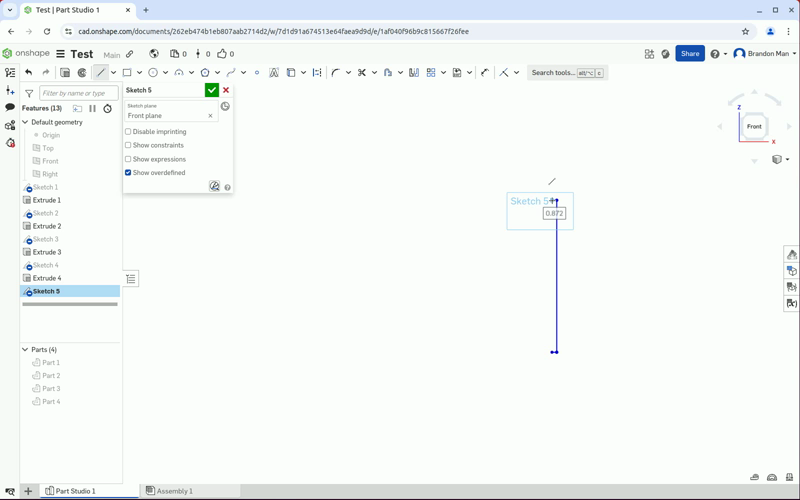
mouse_move(552, 352)
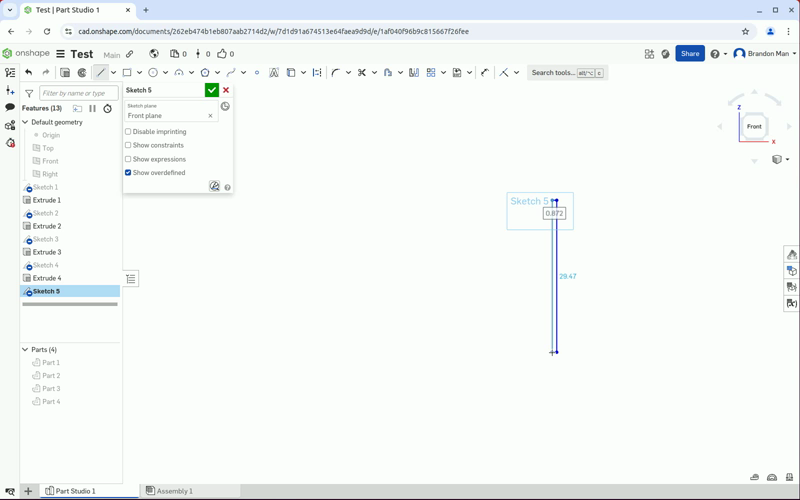
key_up(shift)
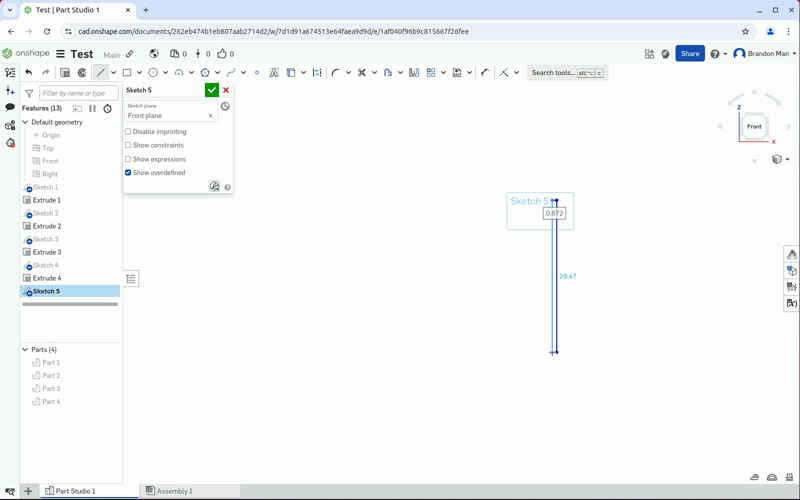
click(552, 352)
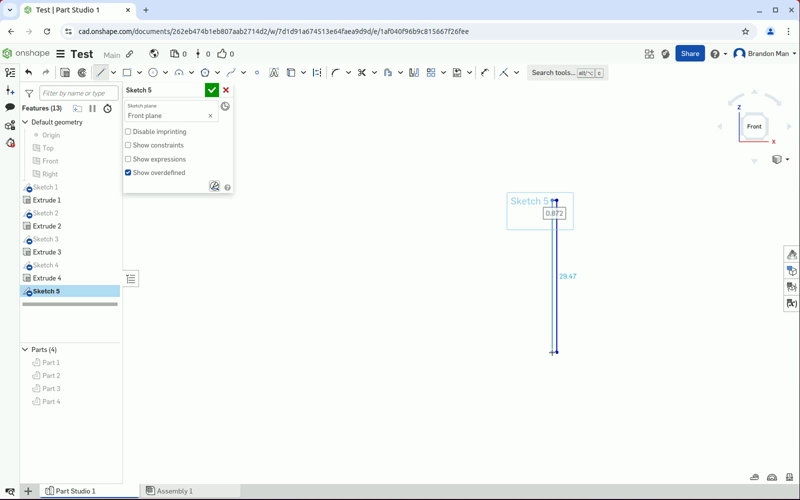
key(esc)
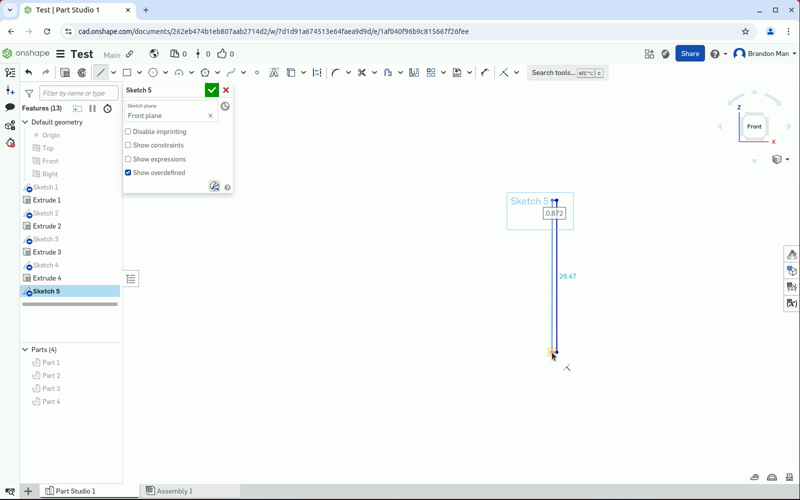
mouse_move(553, 320)
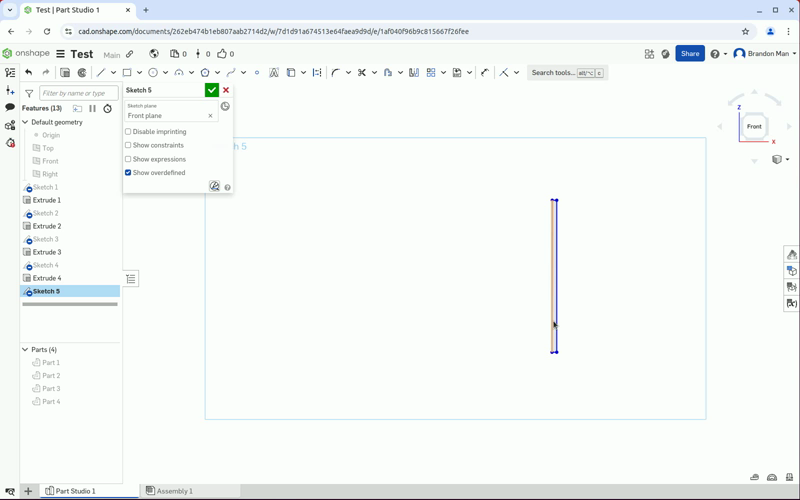
scroll(6)
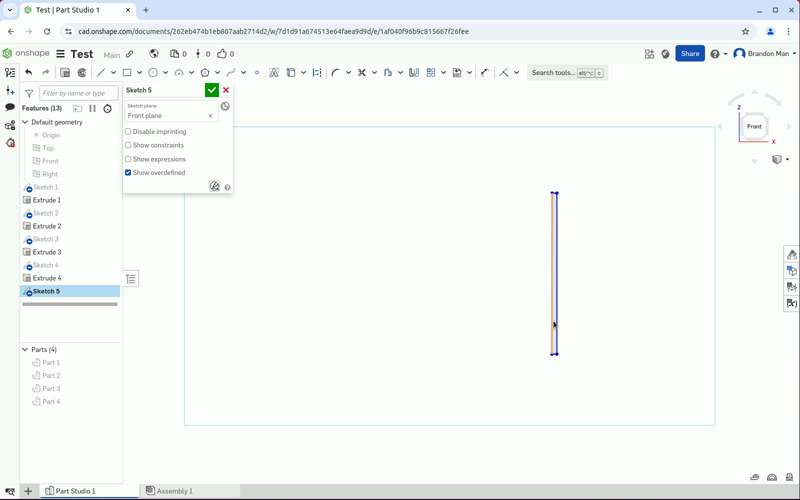
scroll(6)
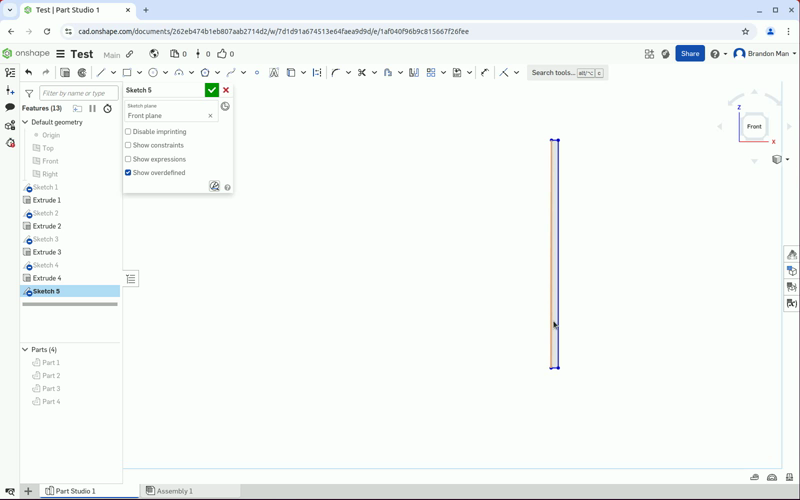
scroll(6)
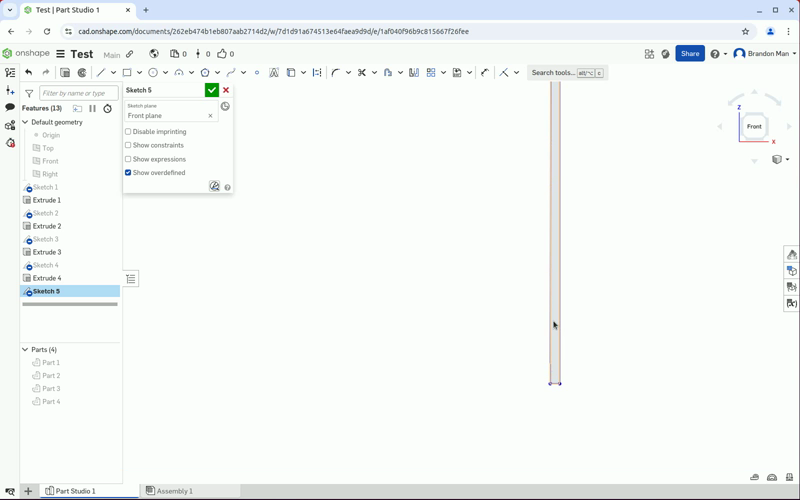
scroll(6)
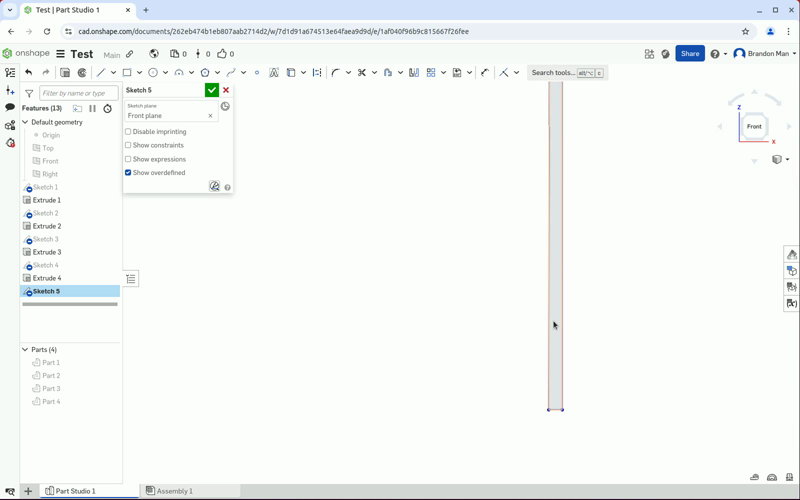
scroll(6)
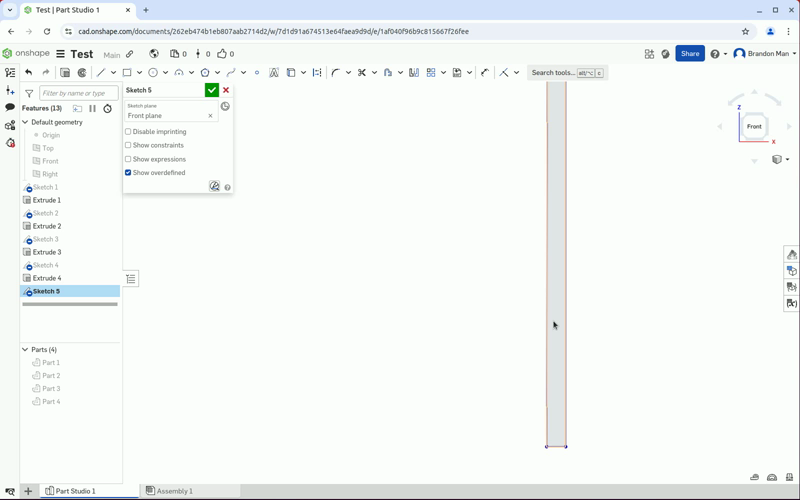
scroll(6)
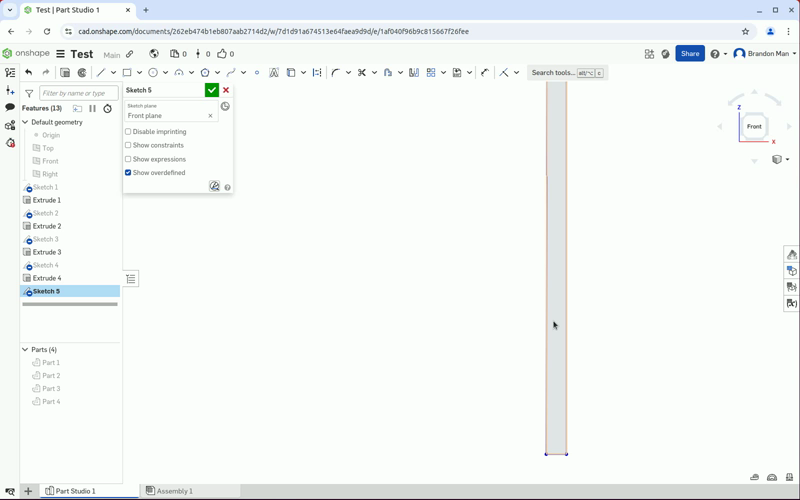
scroll(6)
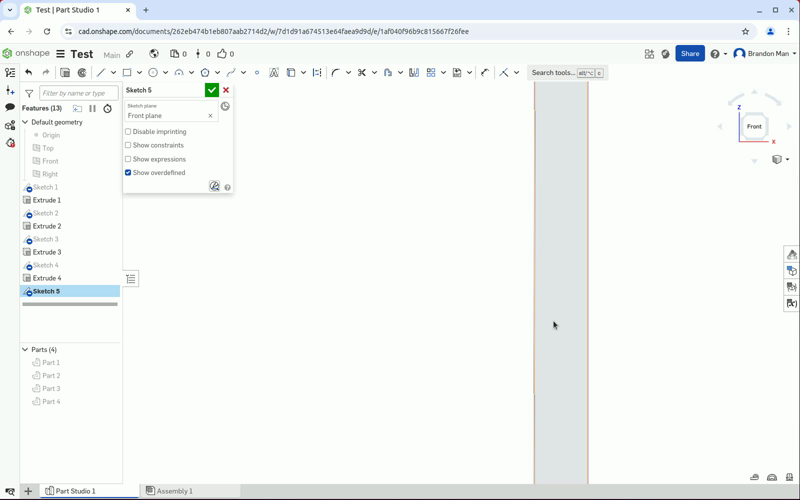
click(553, 320)
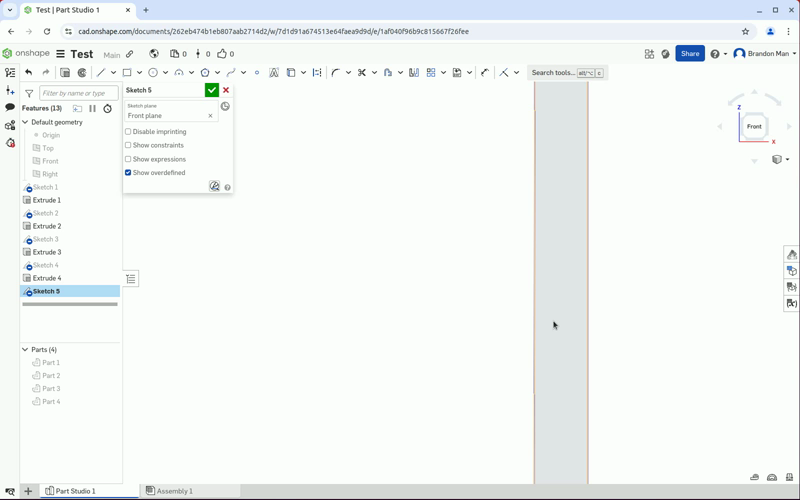
scroll(-6)
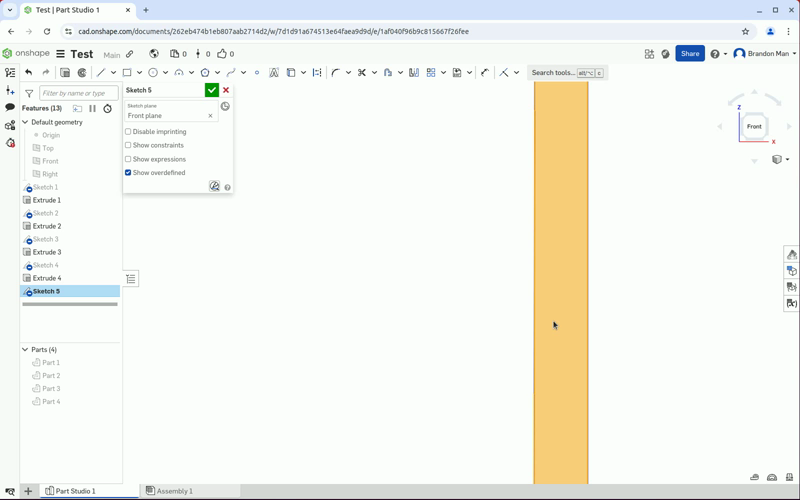
scroll(-6)
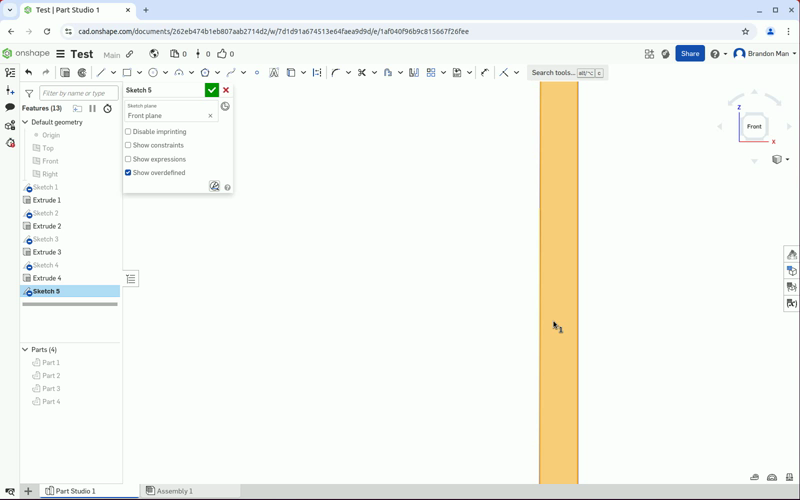
scroll(-6)
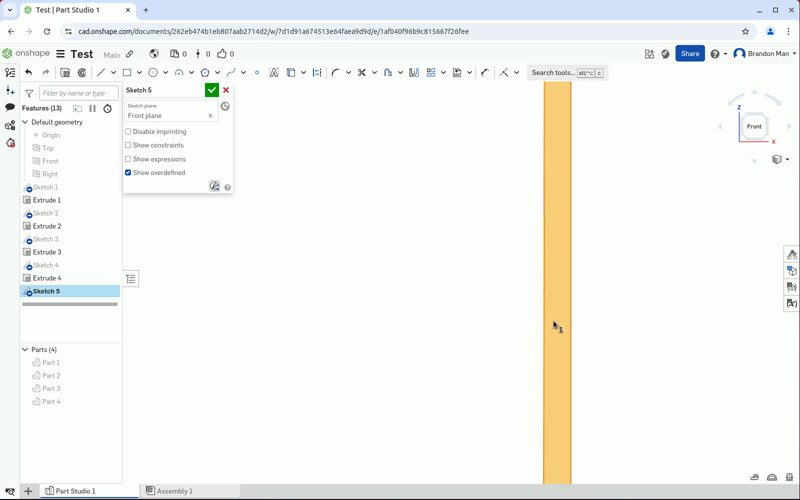
scroll(-6)
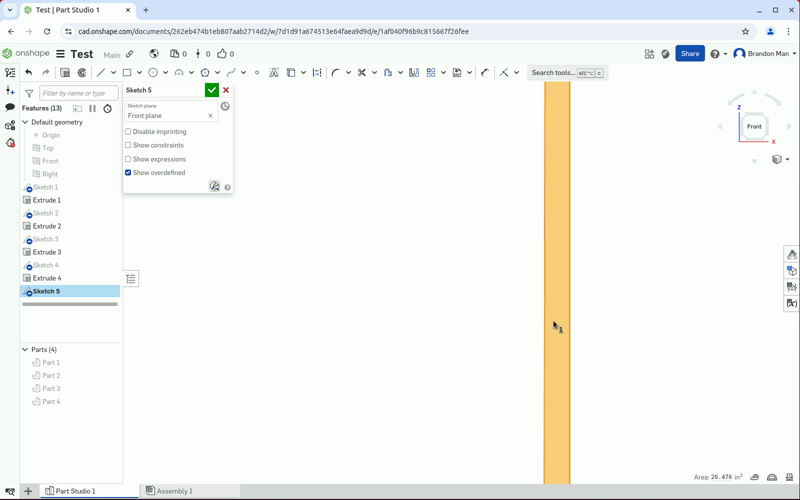
scroll(-6)
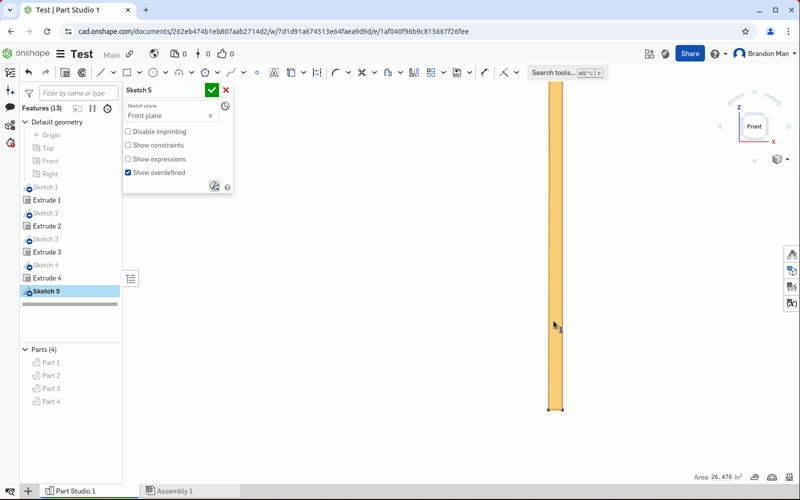
scroll(-6)
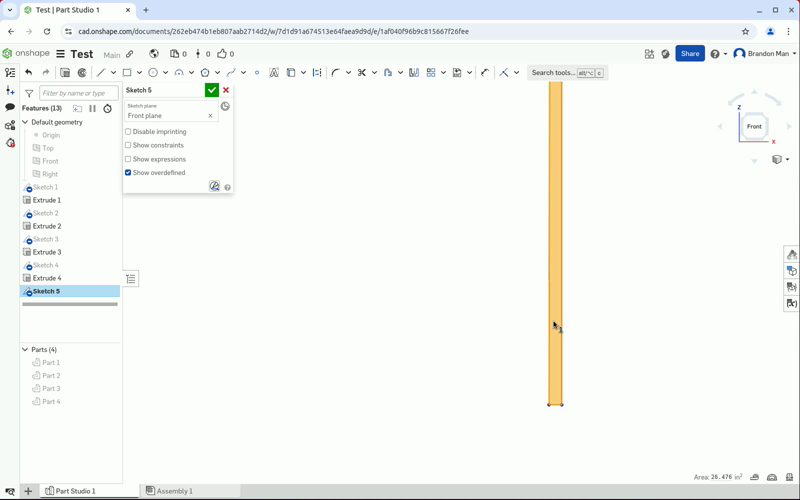
scroll(-6)
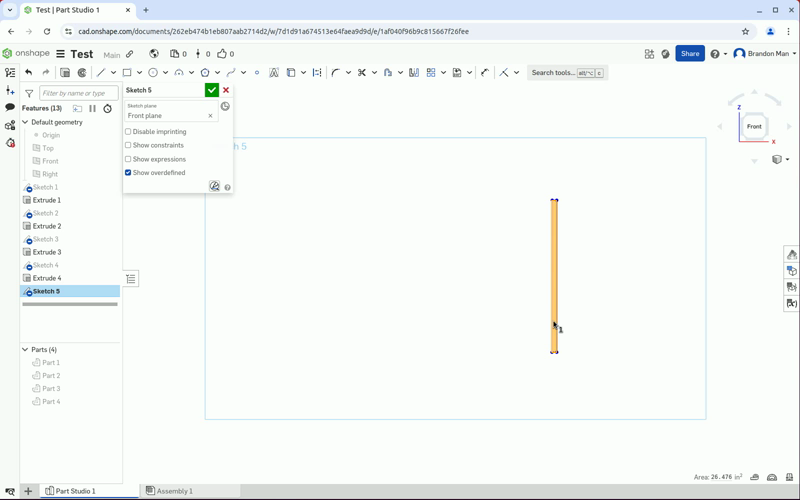
mouse_move(73, 352)
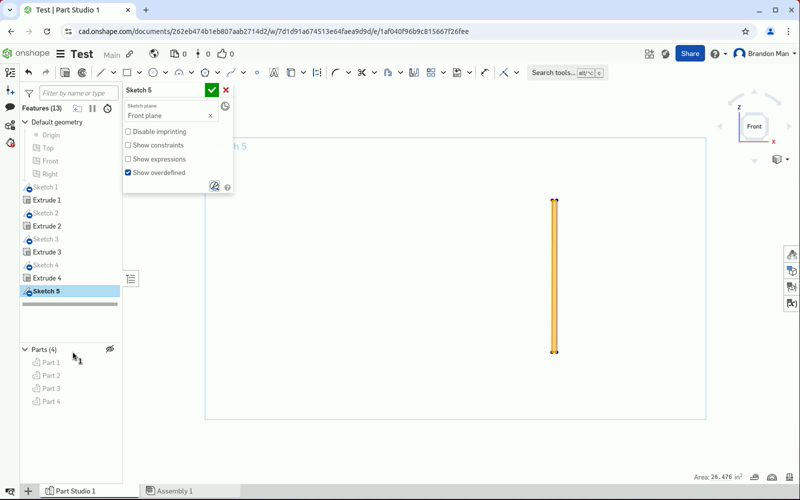
key(shift+y)
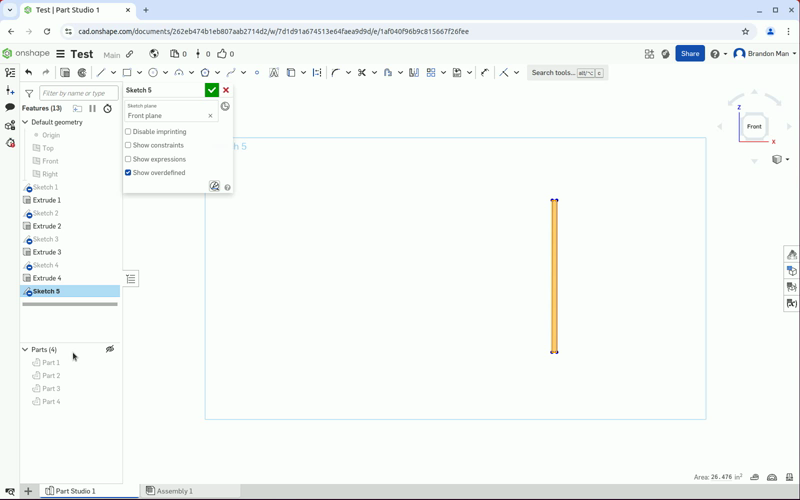
key(shift+e)
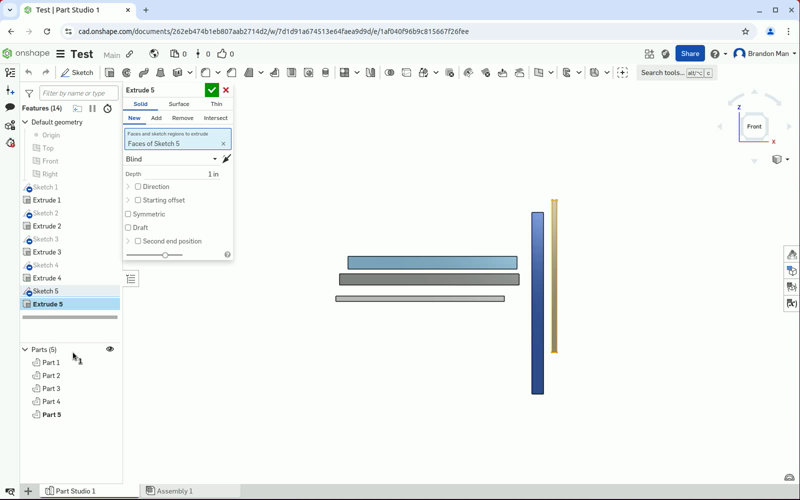
mouse_move(143, 106)
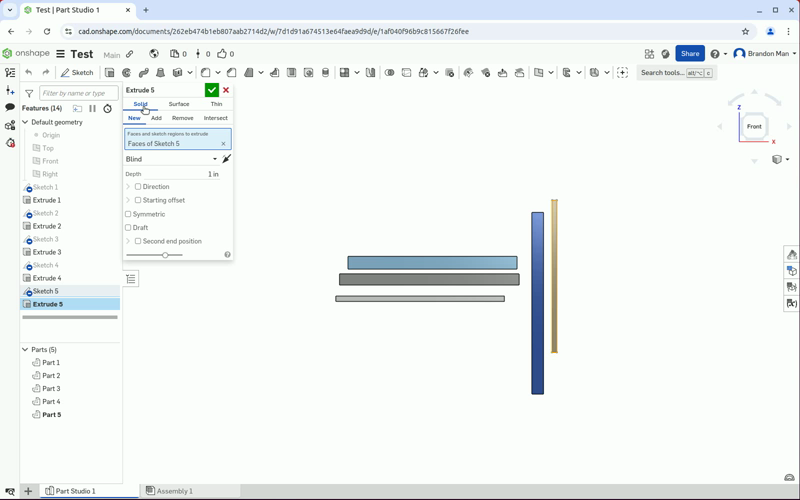
click(143, 106)
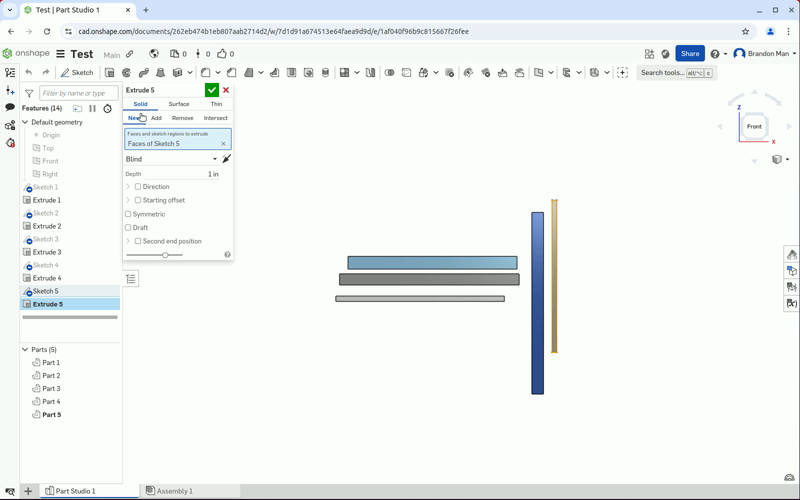
mouse_move(137, 120)
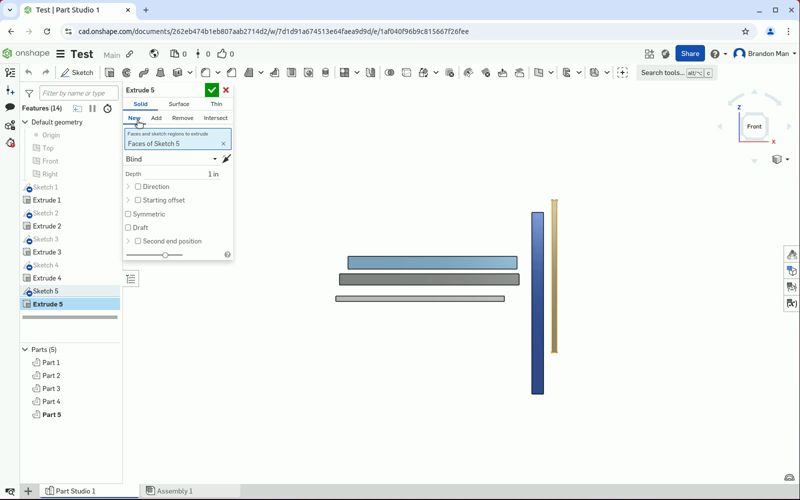
click(137, 120)
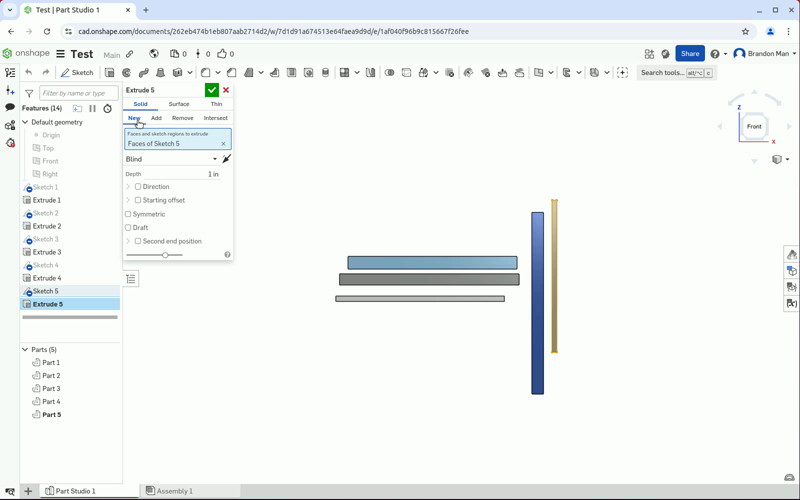
key(tab, 4)
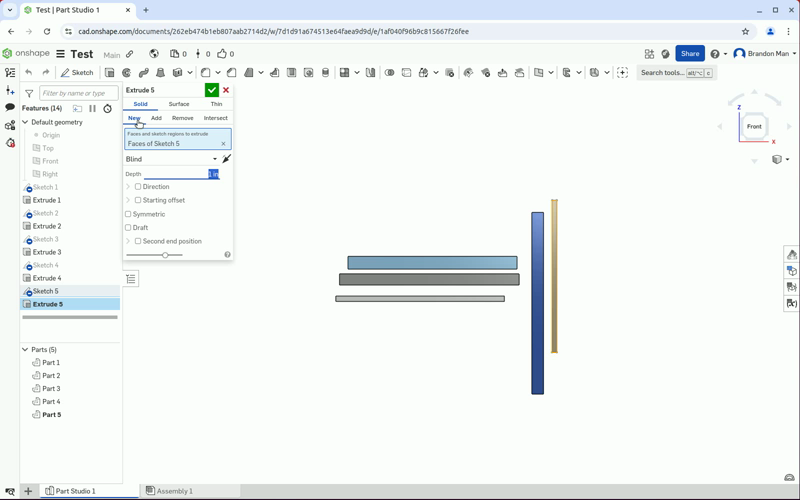
text(0.963)
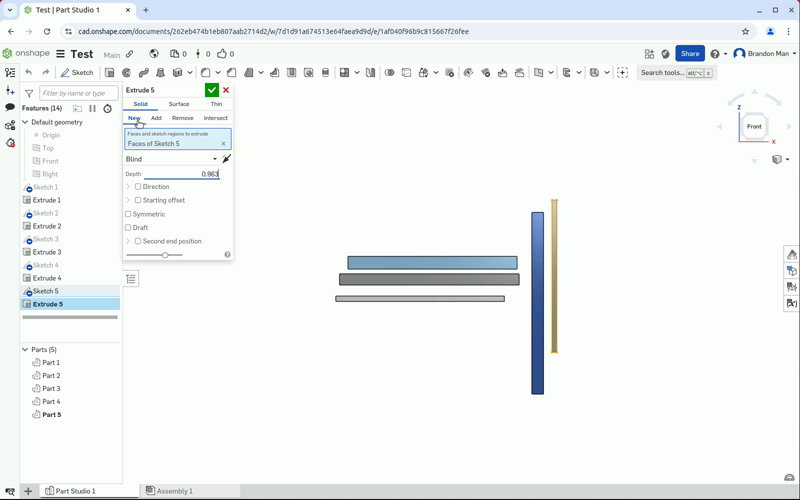
key(enter)
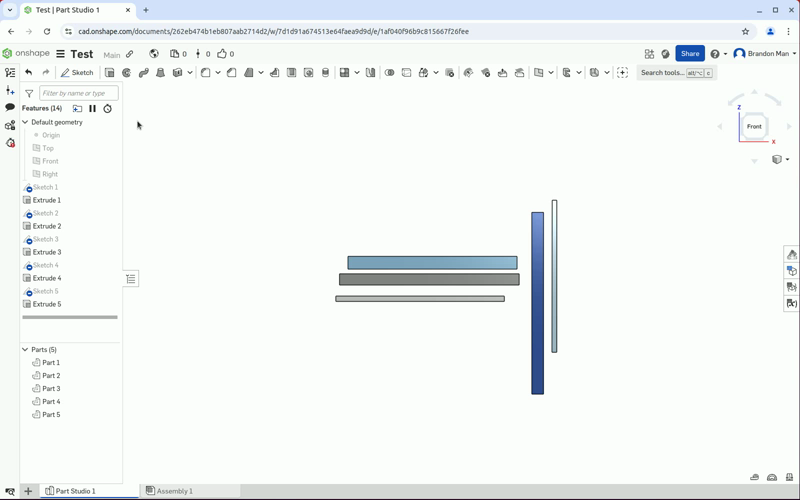
key(shift+h)
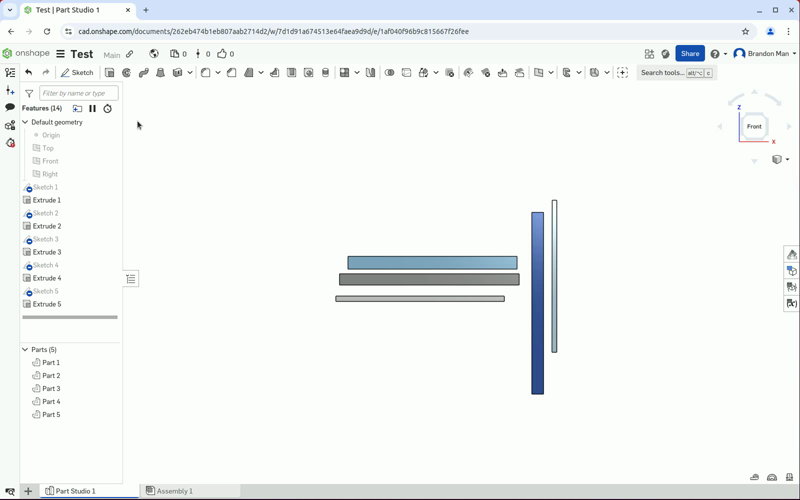
key(shift+h)
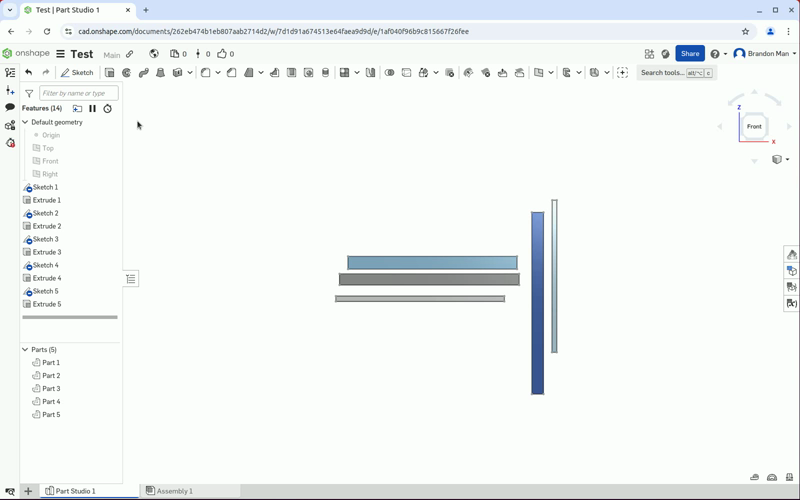
key(shift+7)
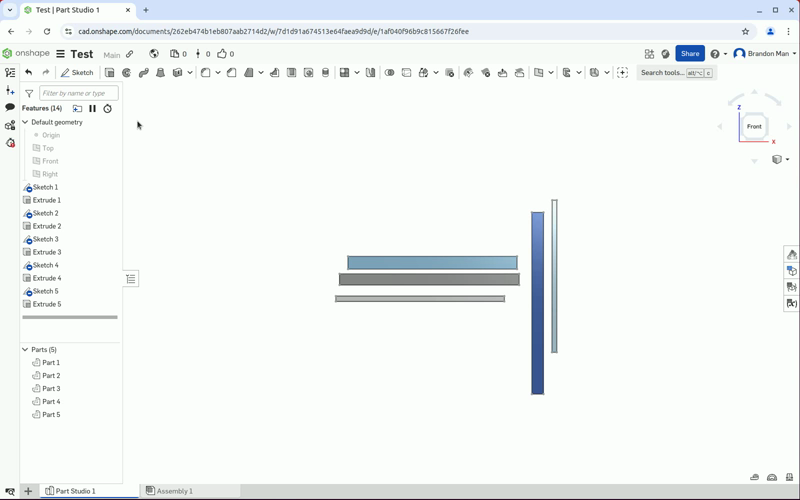
key(left, 2)
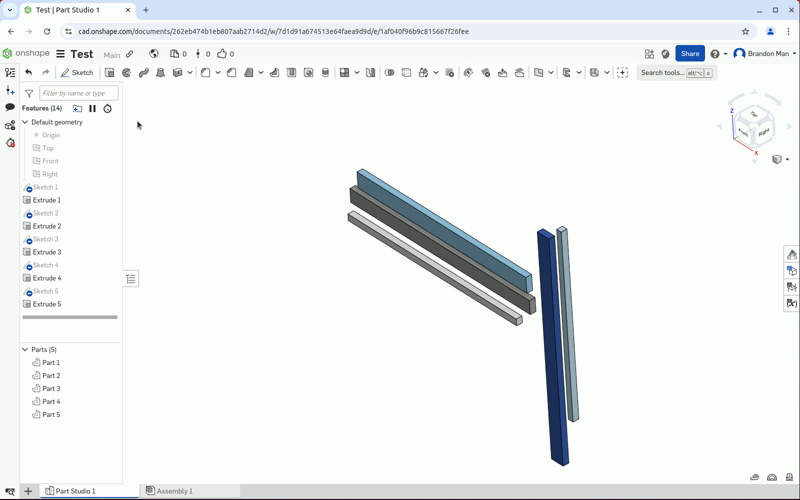
key(down, 2)
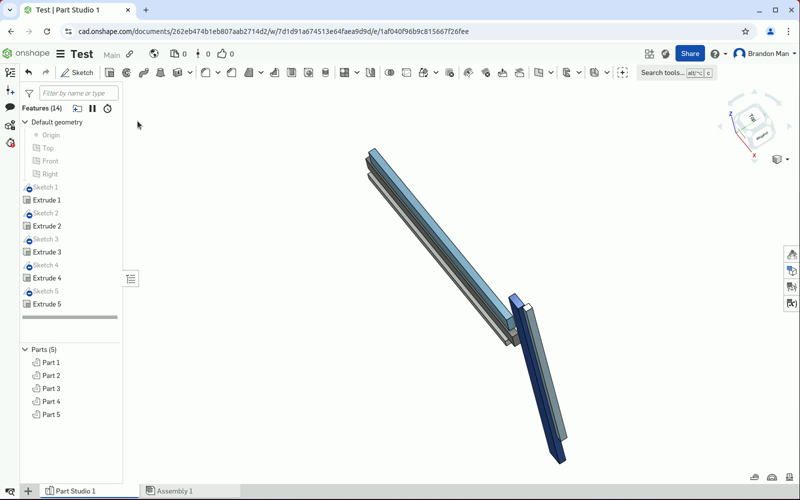
key(up, 2)
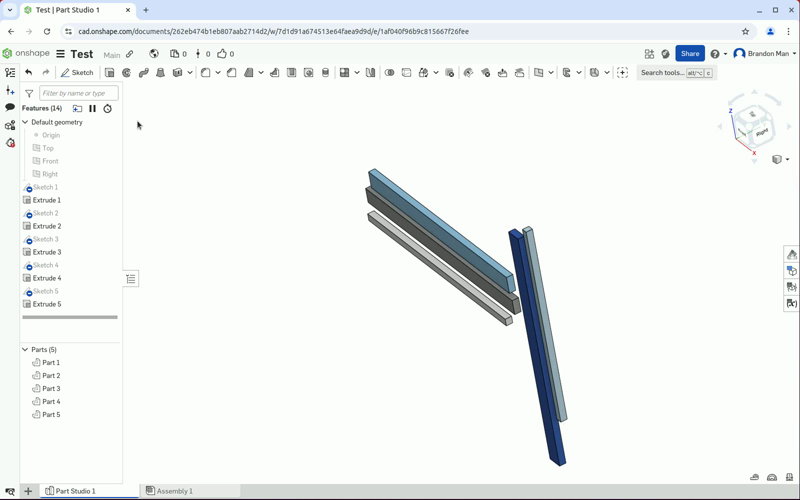
key(right, 2)
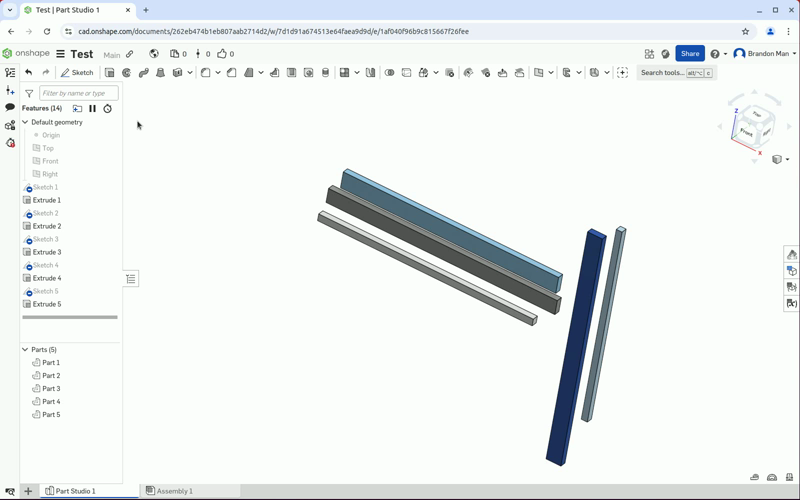
mouse_move(73, 189)
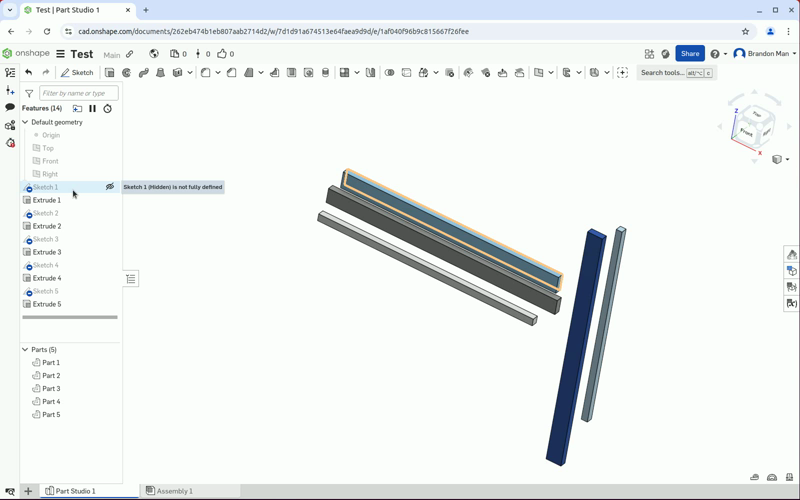
click(73, 189)